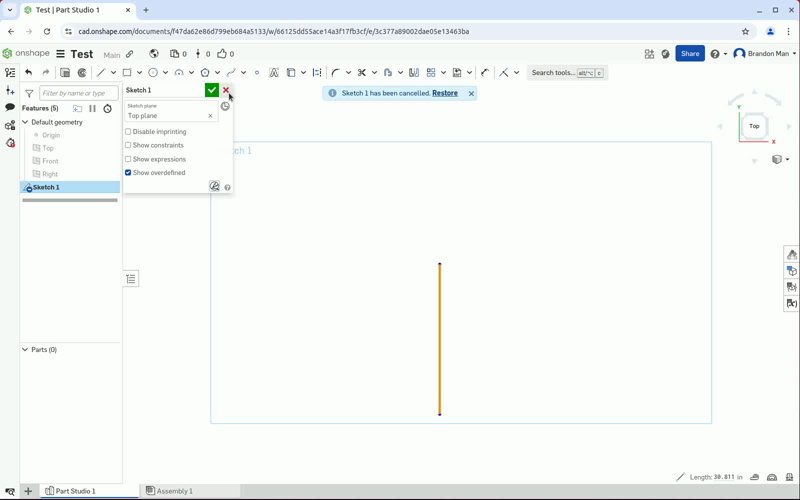
key(shift+h)
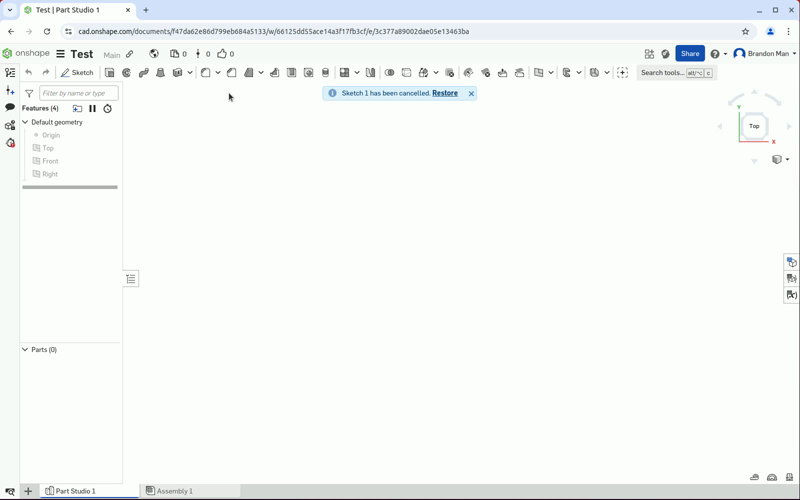
mouse_move(73, 352)
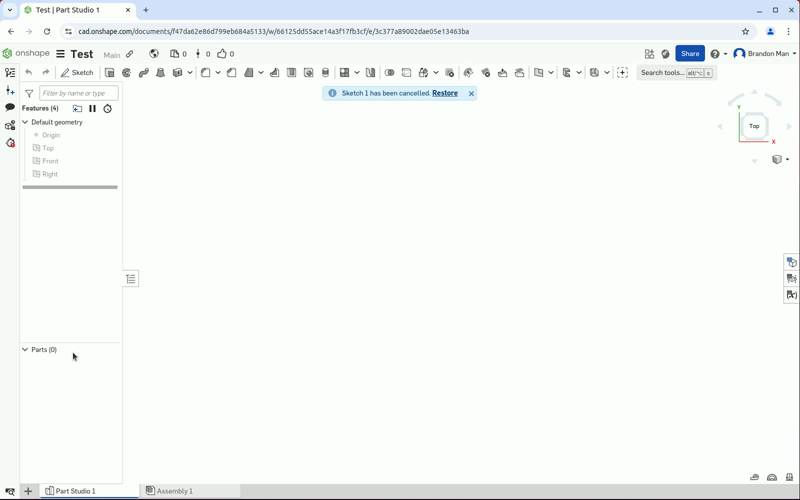
key(y)
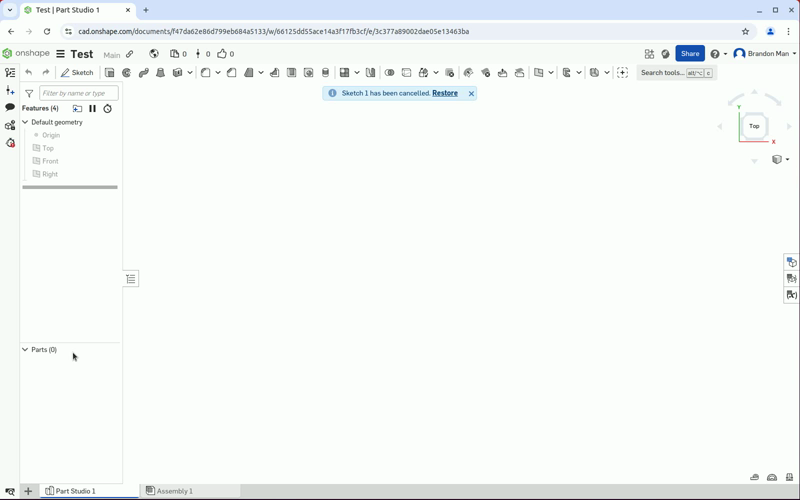
key(shift+p)
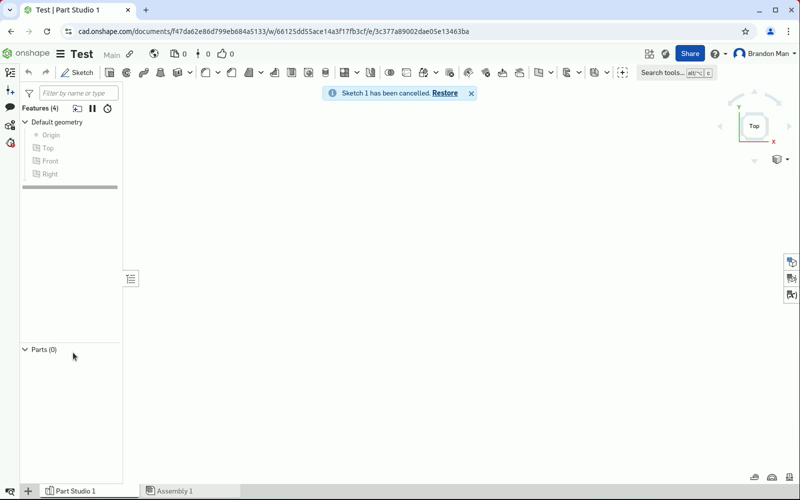
key(space)
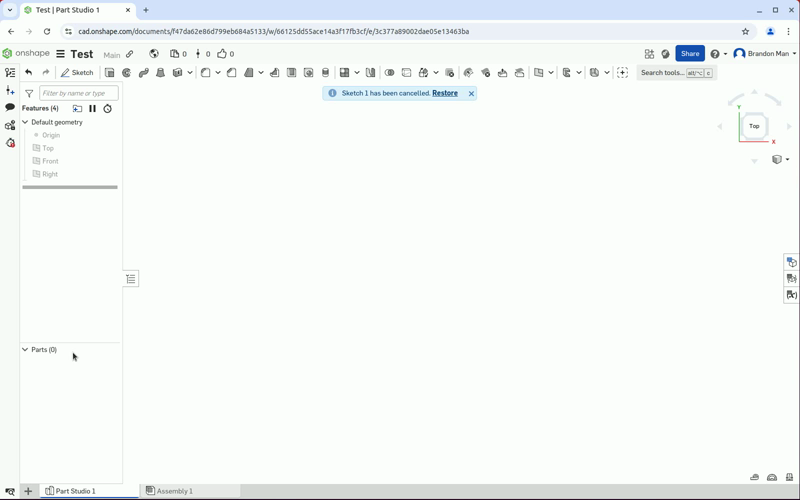
key_down(shift)
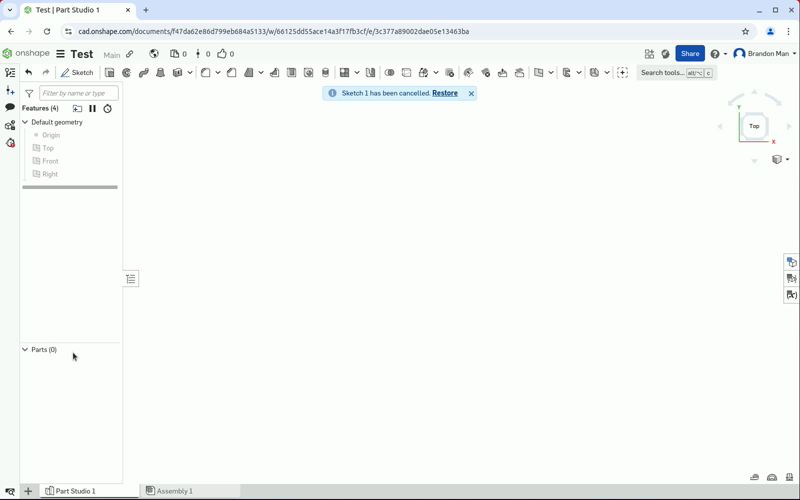
key(up)
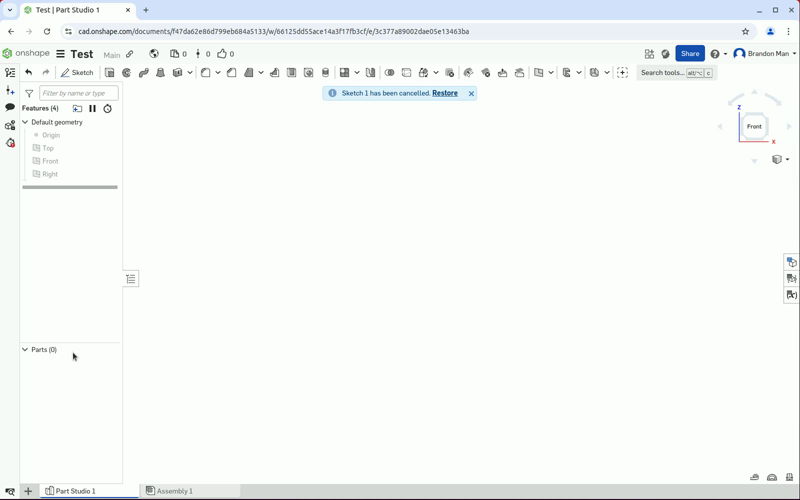
key_up(shift)
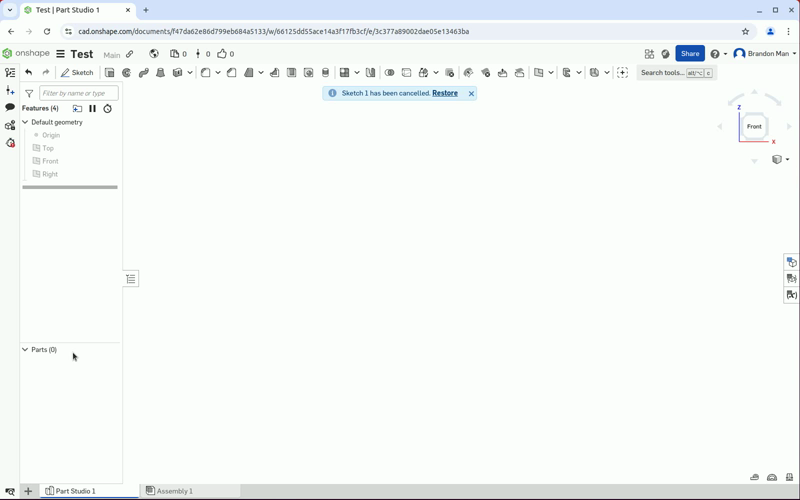
key(space)
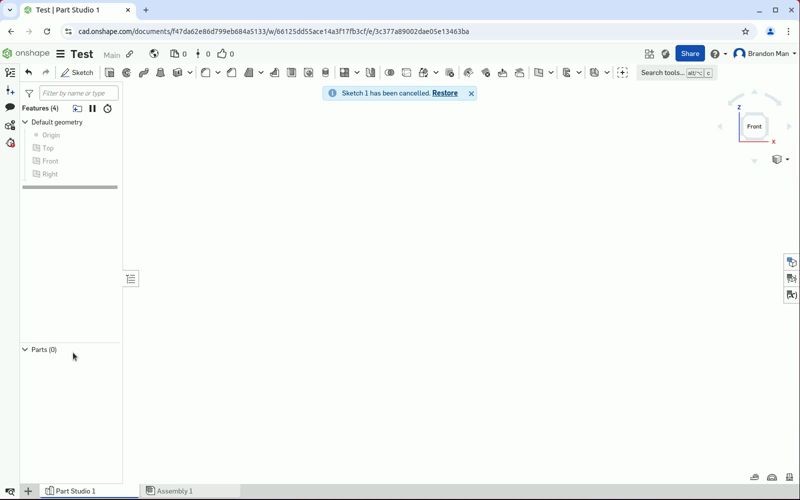
key_down(shift)
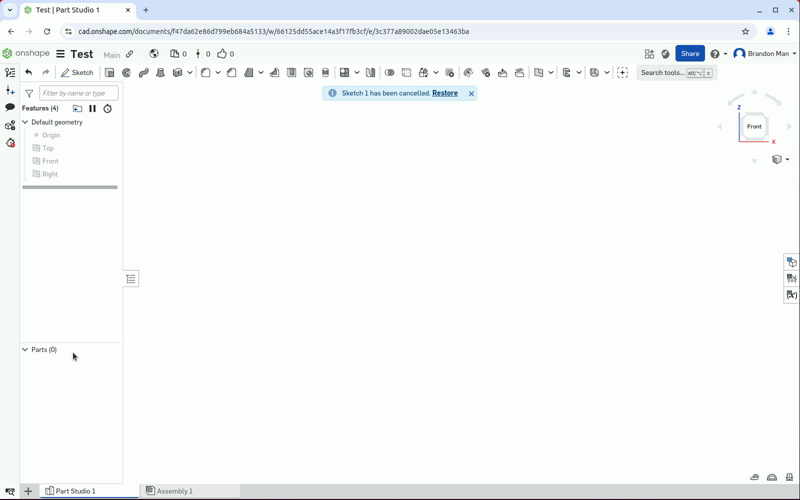
key(left)
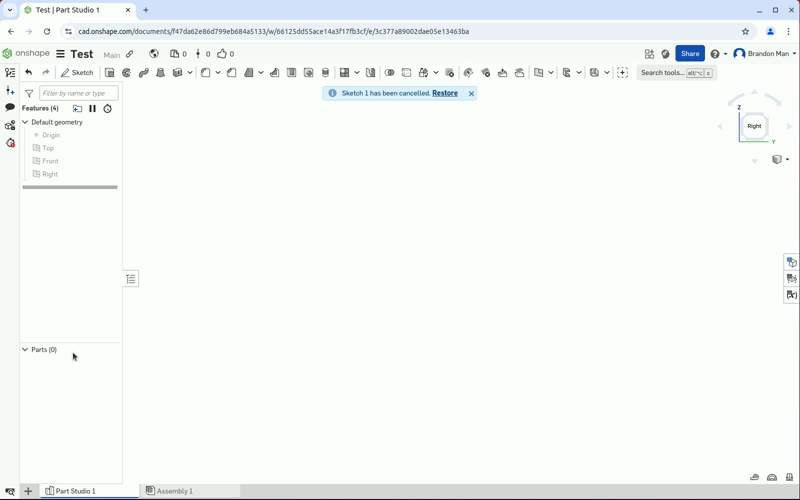
key_up(shift)
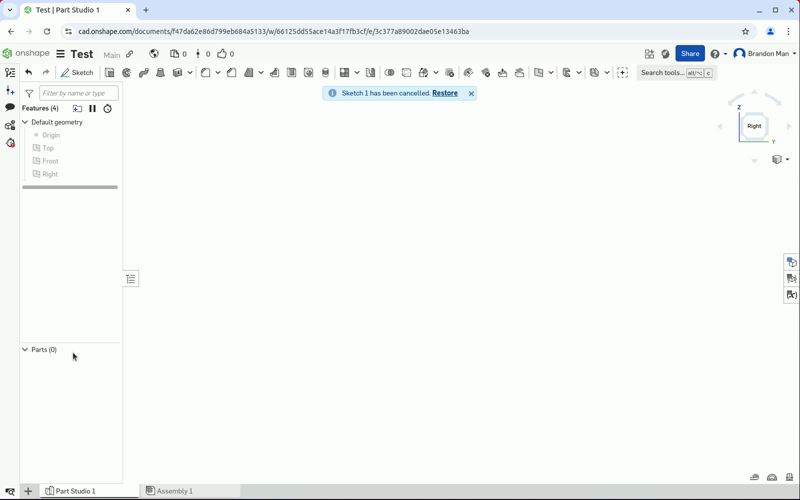
mouse_move(73, 352)
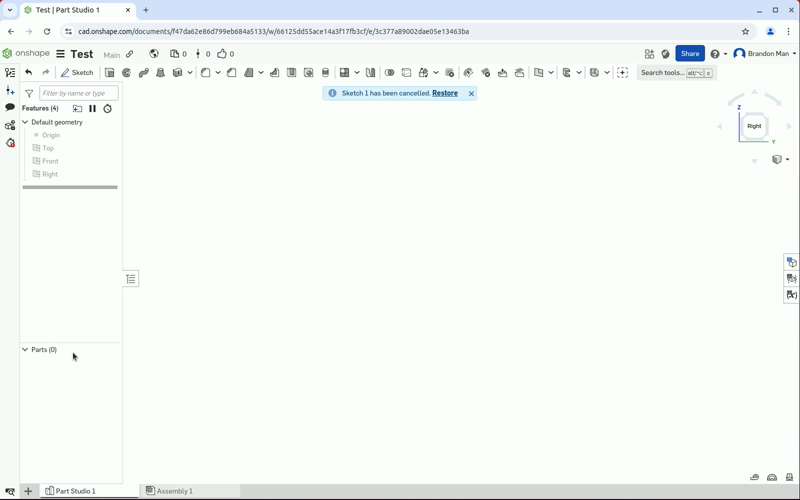
key(shift+y)
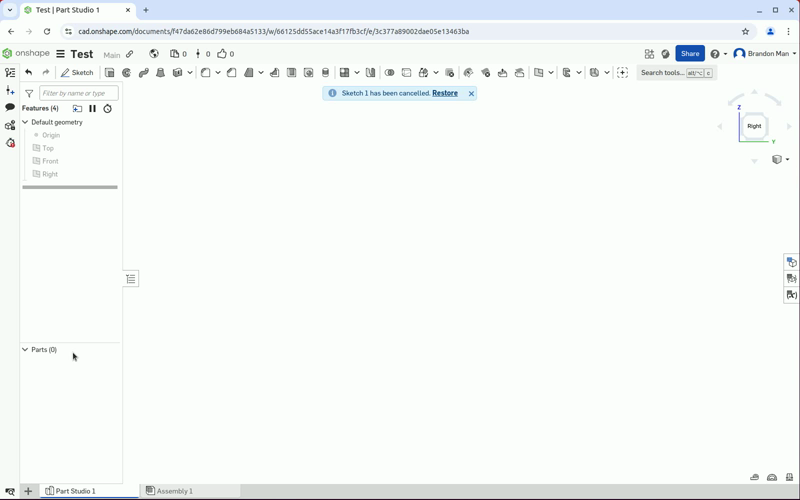
key(shift+s)
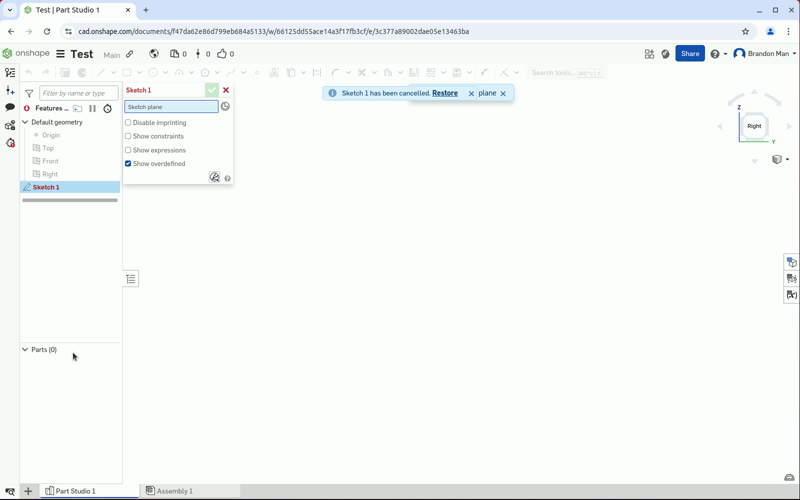
mouse_move(73, 176)
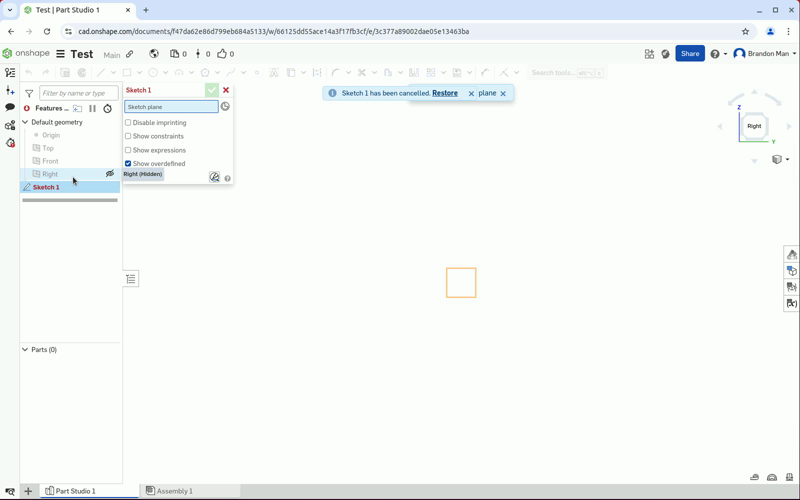
click(73, 176)
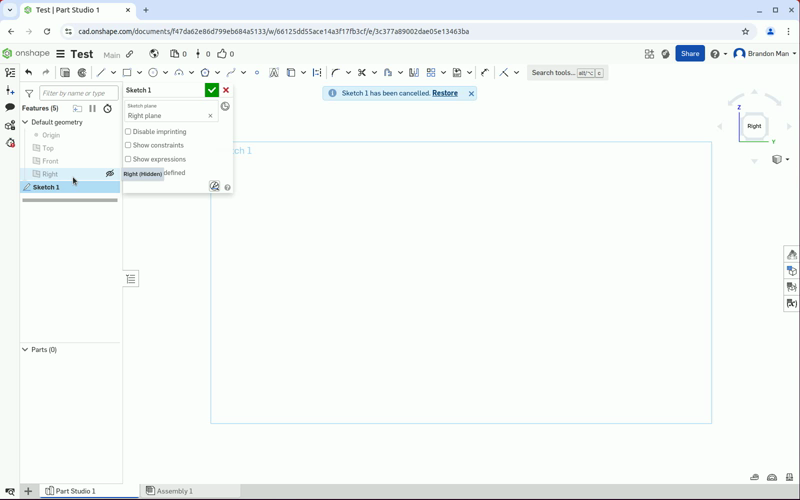
mouse_move(73, 352)
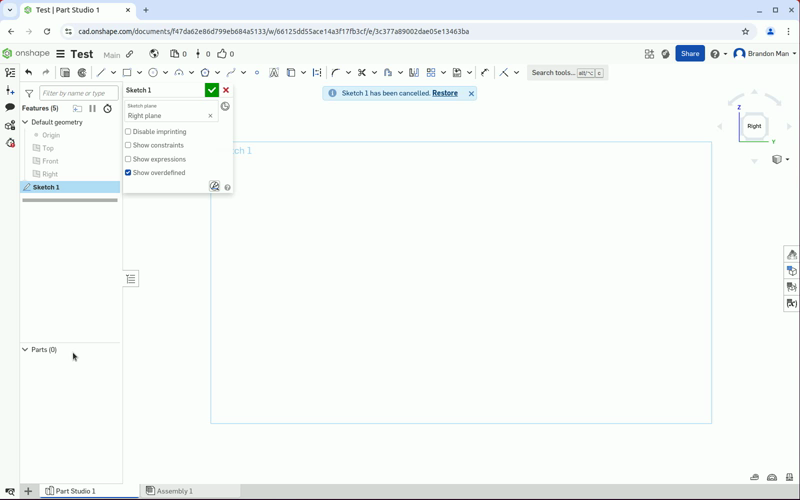
key(y)
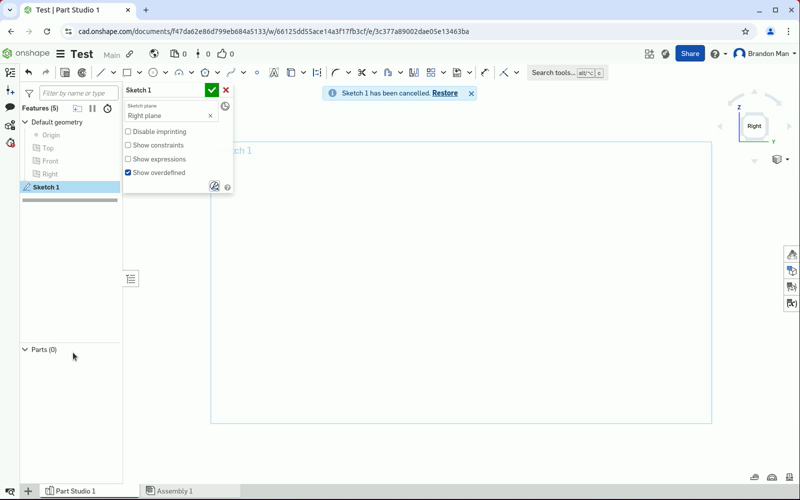
key(l)
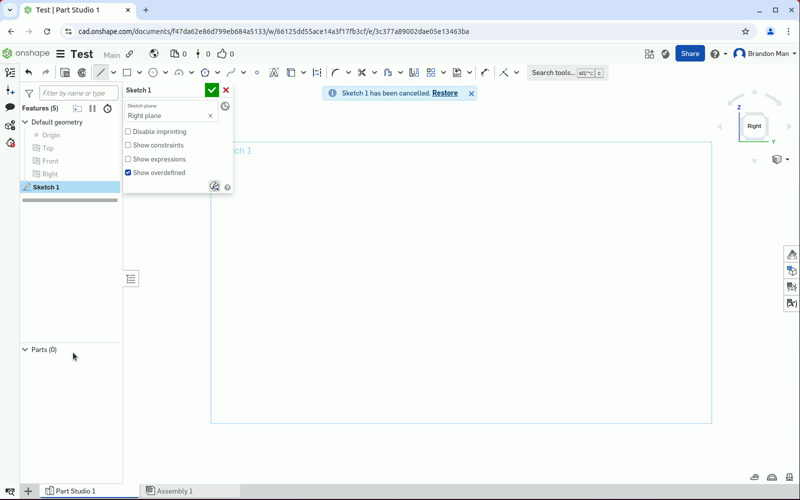
key_down(shift)
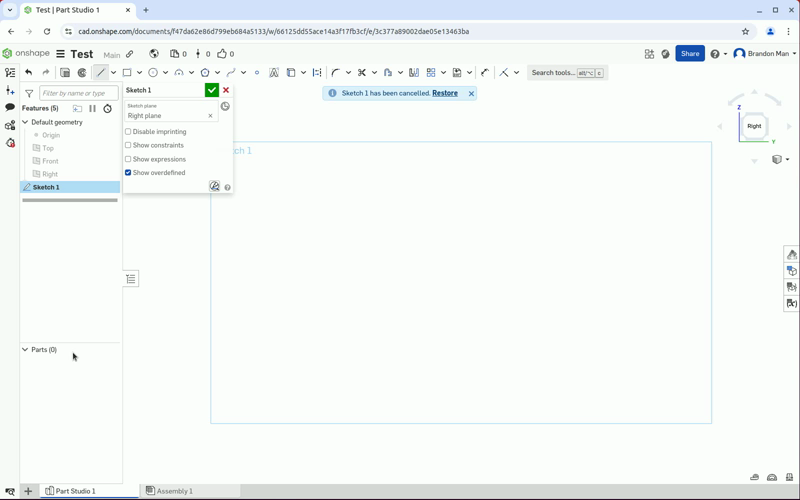
mouse_move(438, 305)
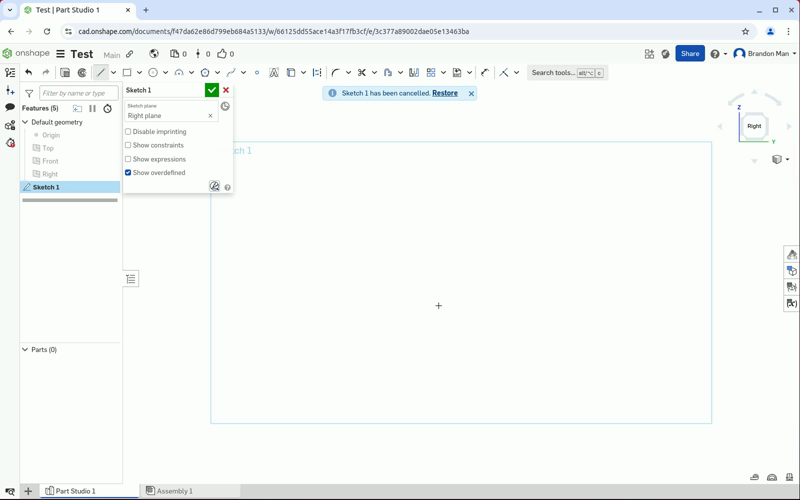
click(438, 305)
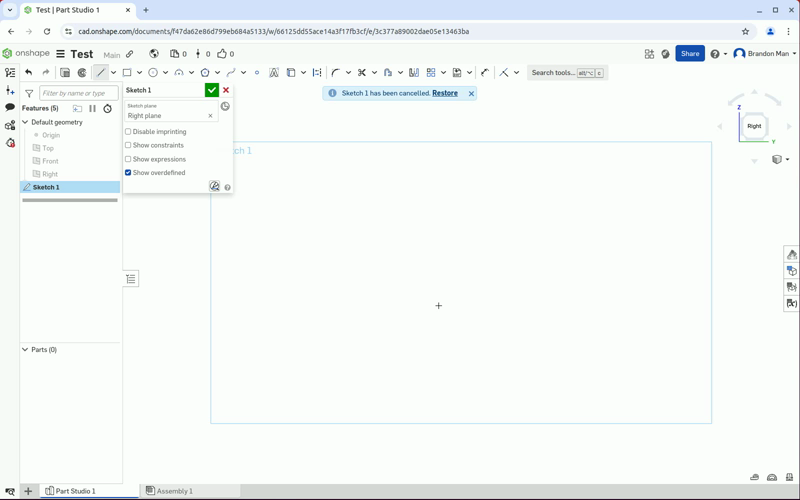
key_up(shift)
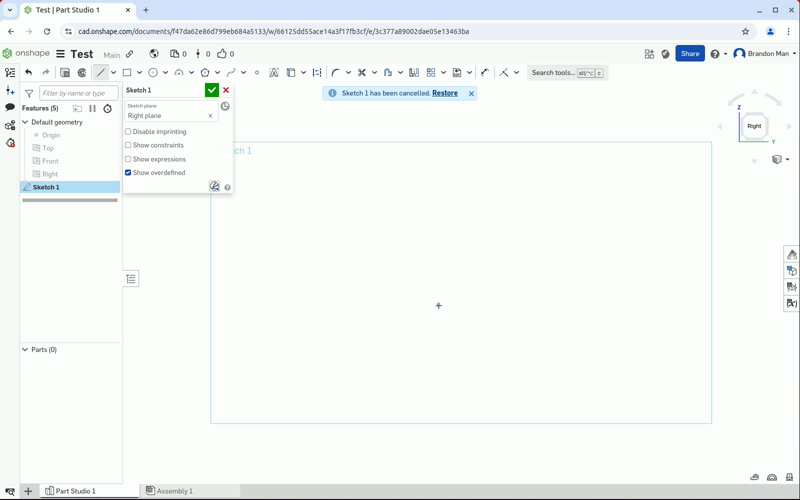
key_down(shift)
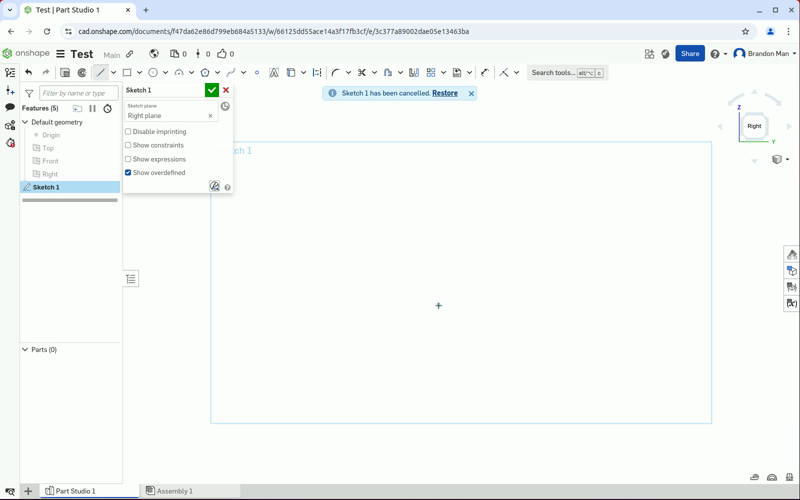
mouse_move(468, 305)
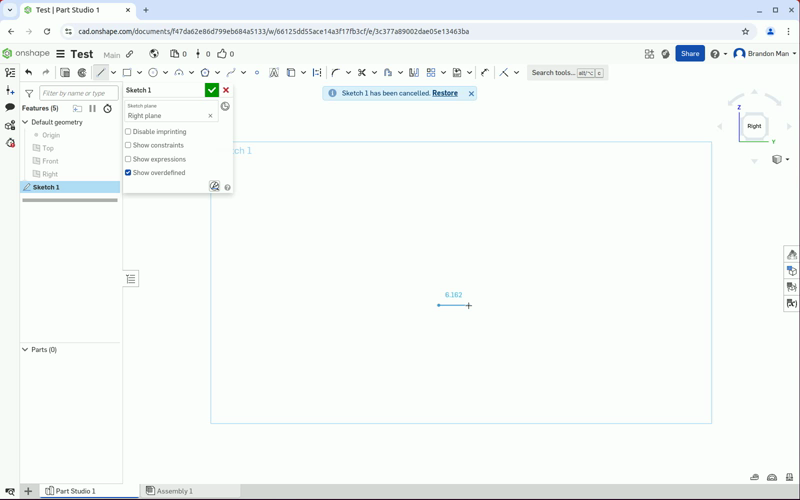
mouse_move(483, 305)
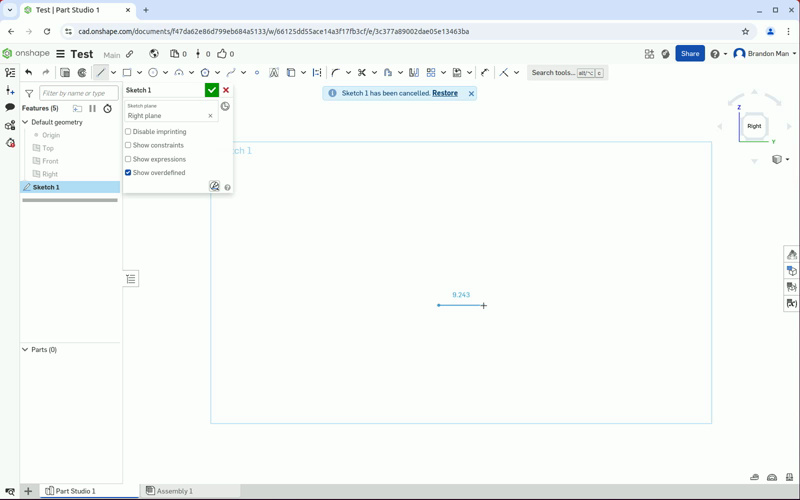
click(483, 305)
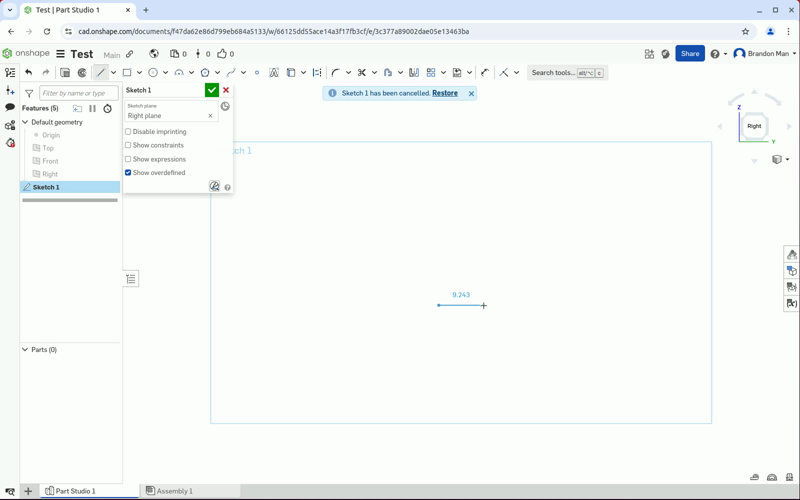
key_up(shift)
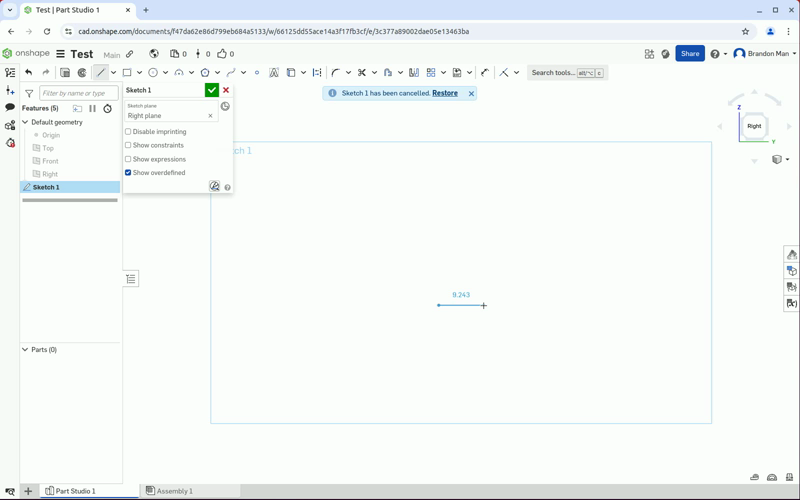
key_down(shift)
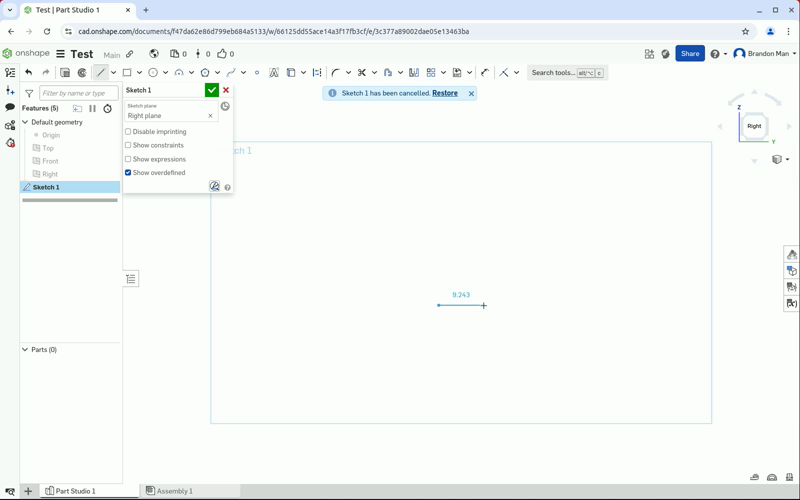
mouse_move(513, 305)
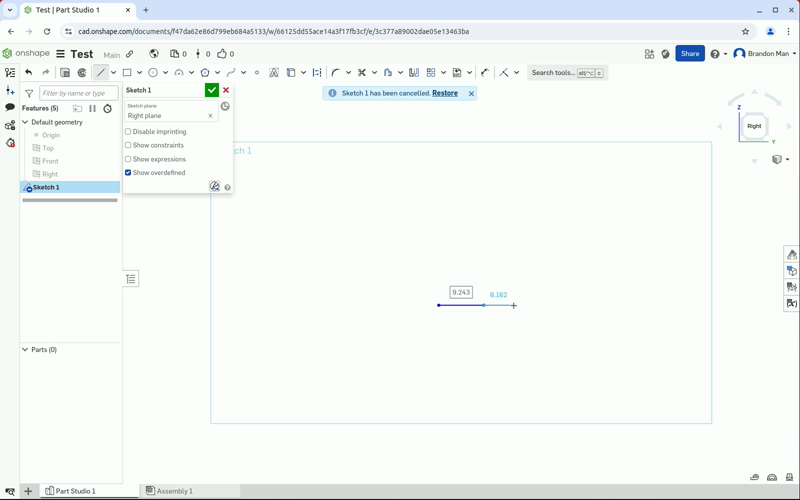
mouse_move(483, 259)
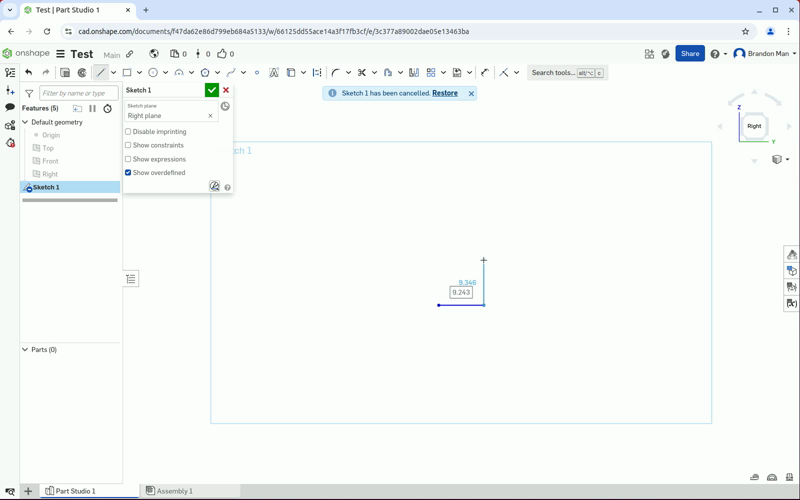
click(483, 259)
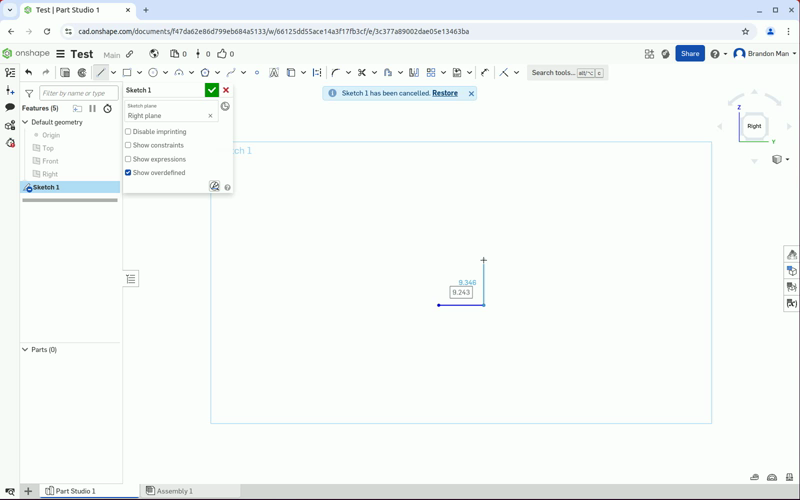
key_up(shift)
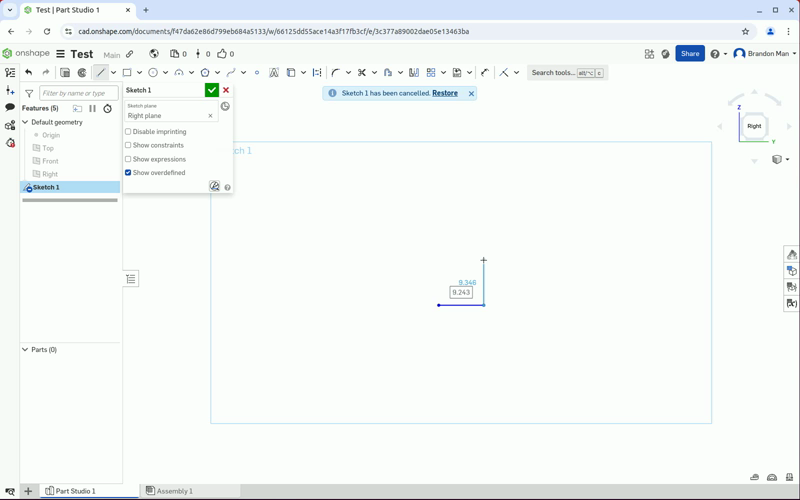
key_down(shift)
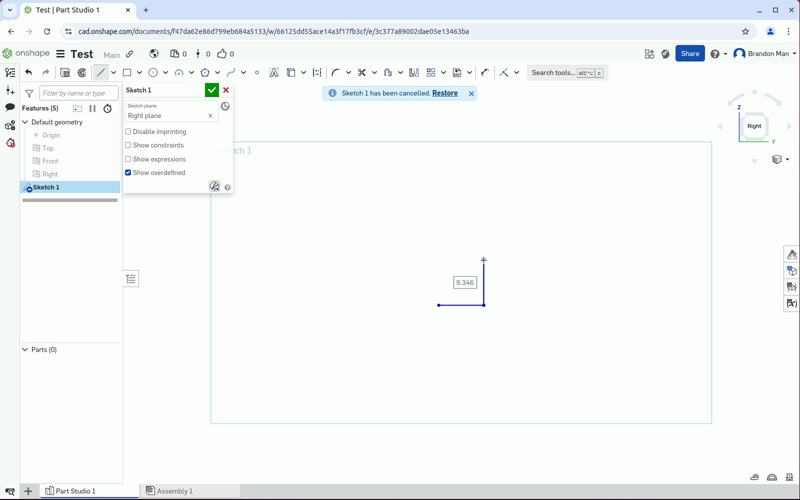
mouse_move(513, 259)
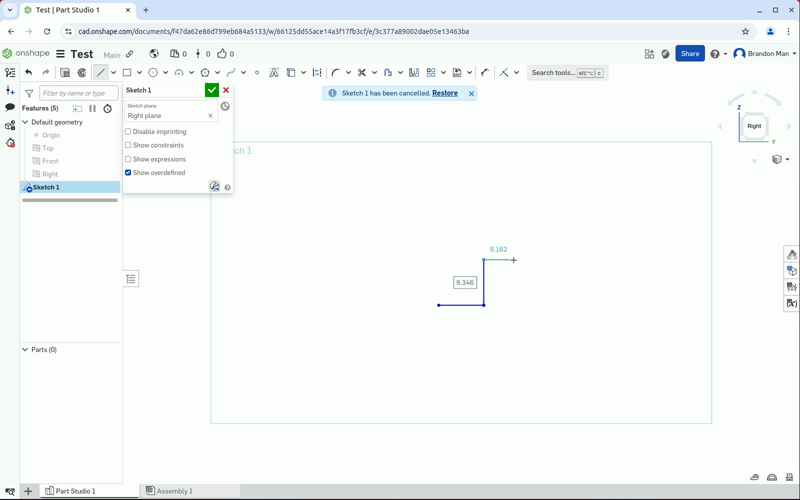
mouse_move(438, 259)
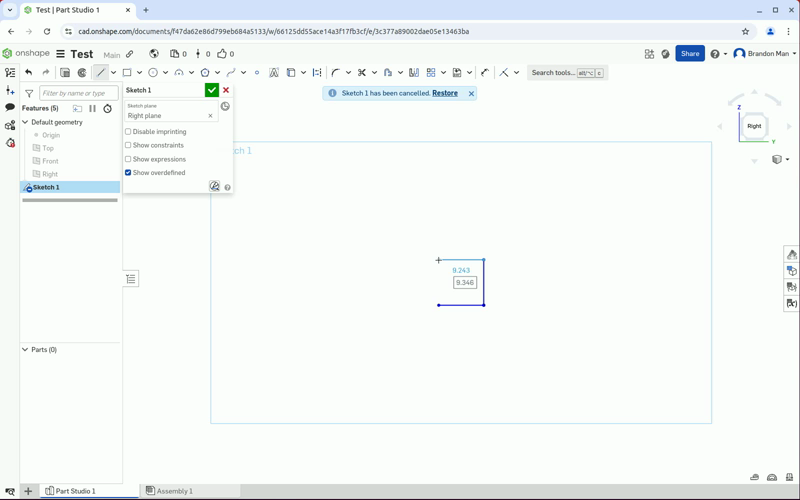
click(438, 259)
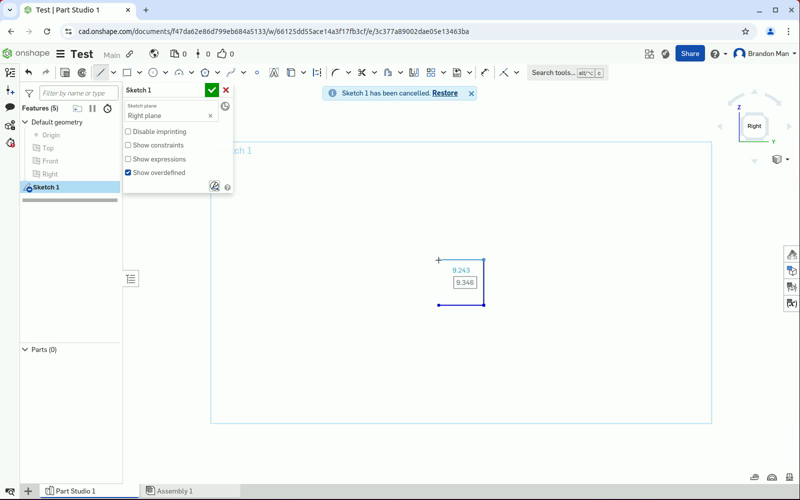
key_up(shift)
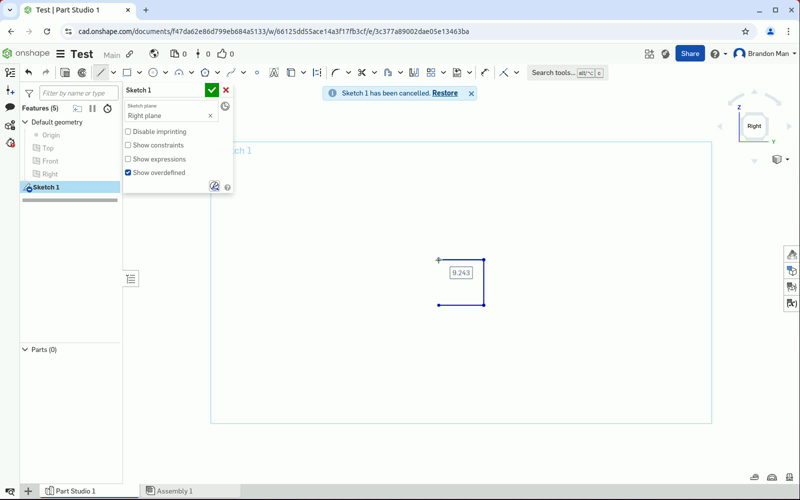
mouse_move(468, 259)
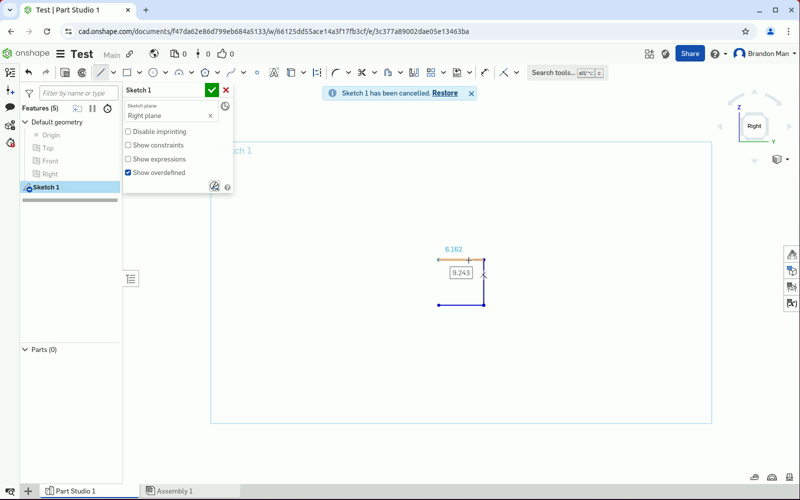
key_down(shift)
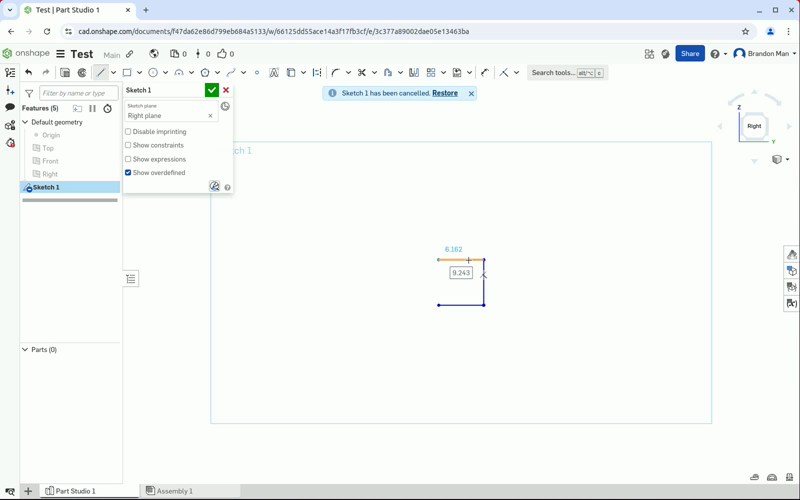
mouse_move(438, 305)
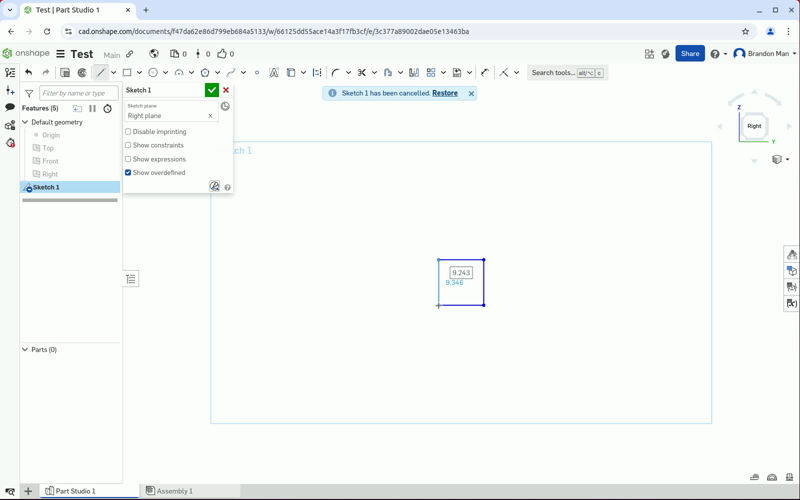
key_up(shift)
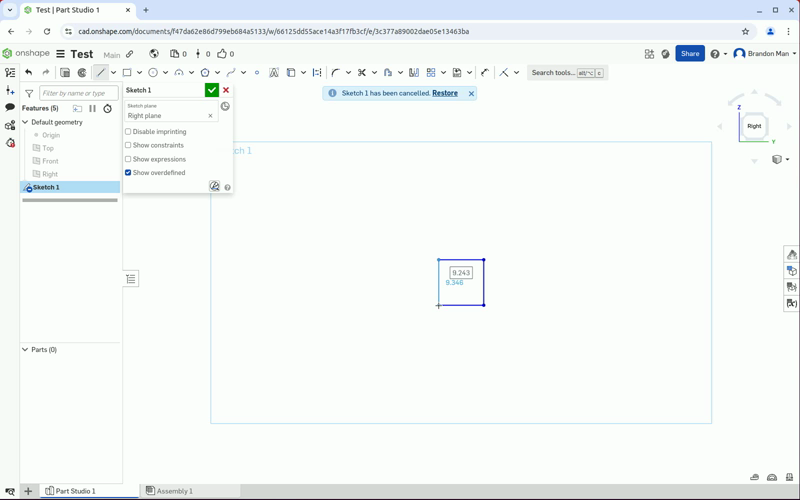
click(438, 305)
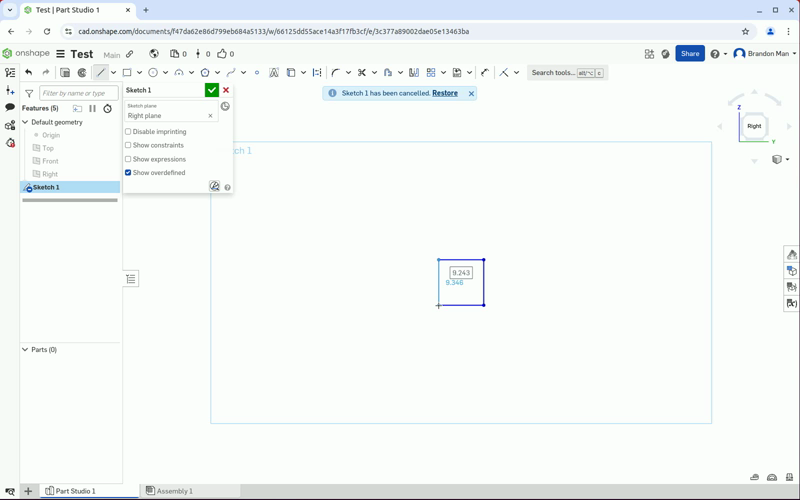
key(esc)
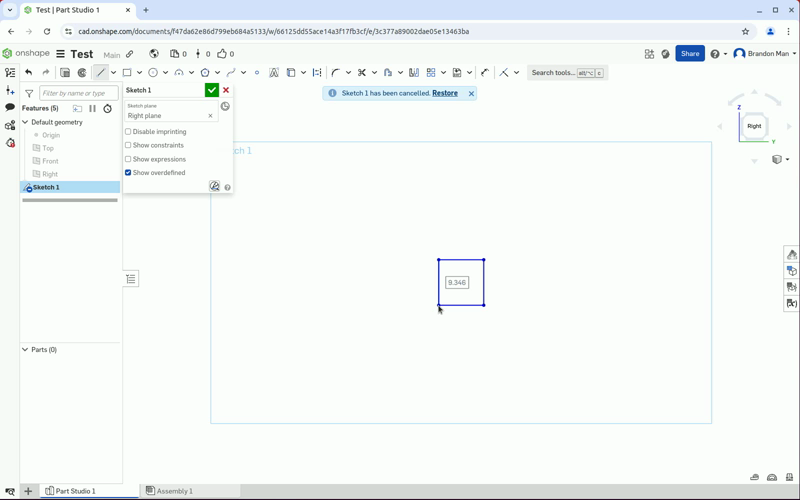
mouse_move(480, 291)
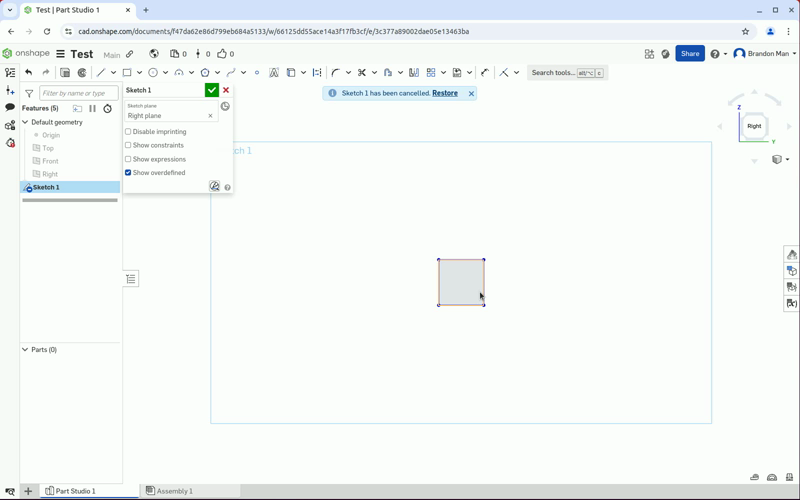
click(480, 291)
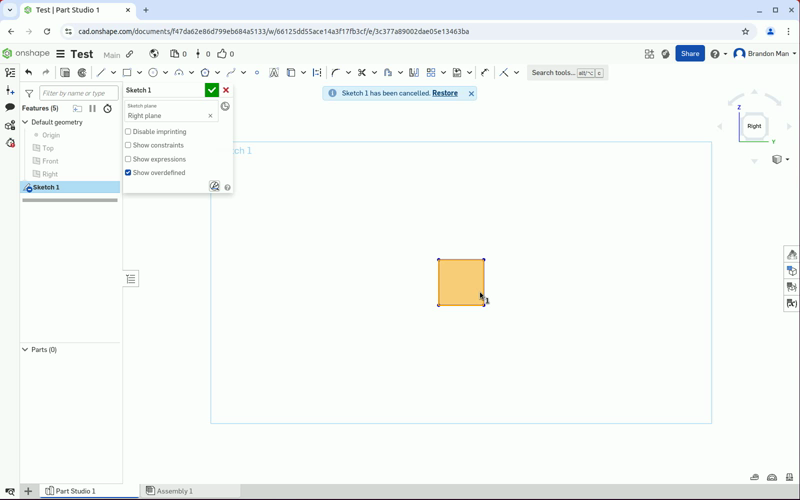
mouse_move(73, 352)
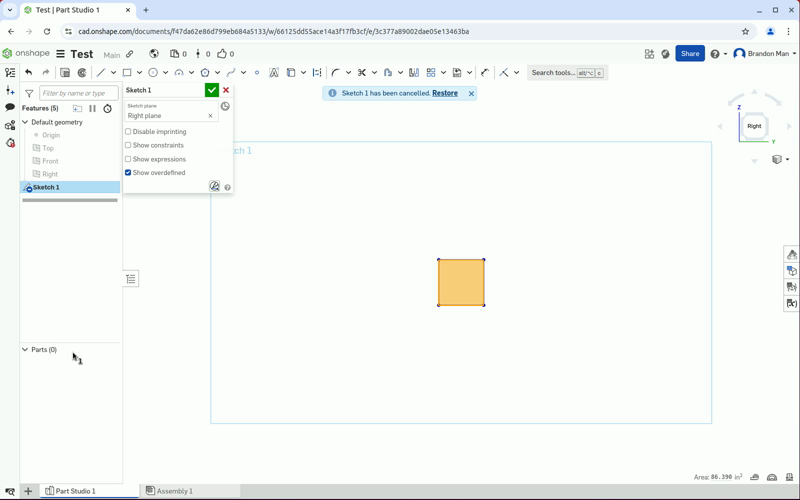
key(shift+y)
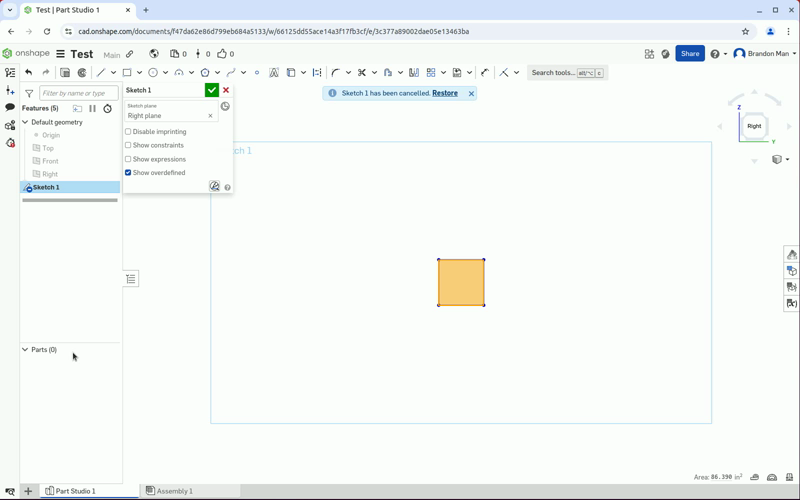
key(shift+e)
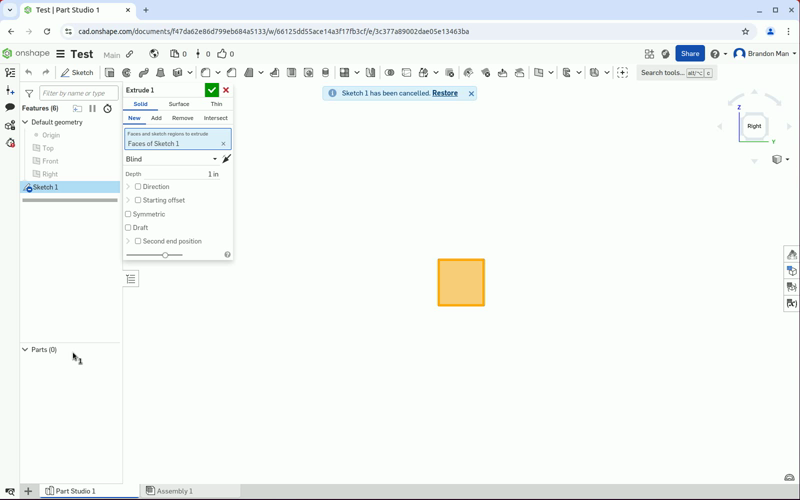
mouse_move(143, 106)
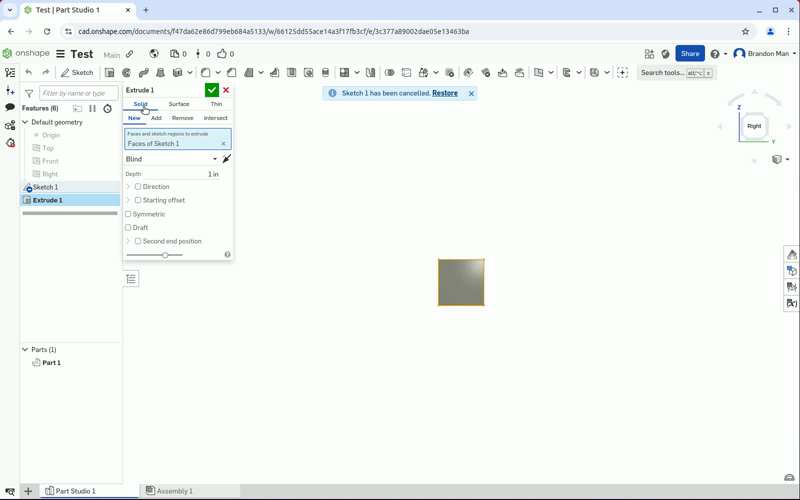
click(143, 106)
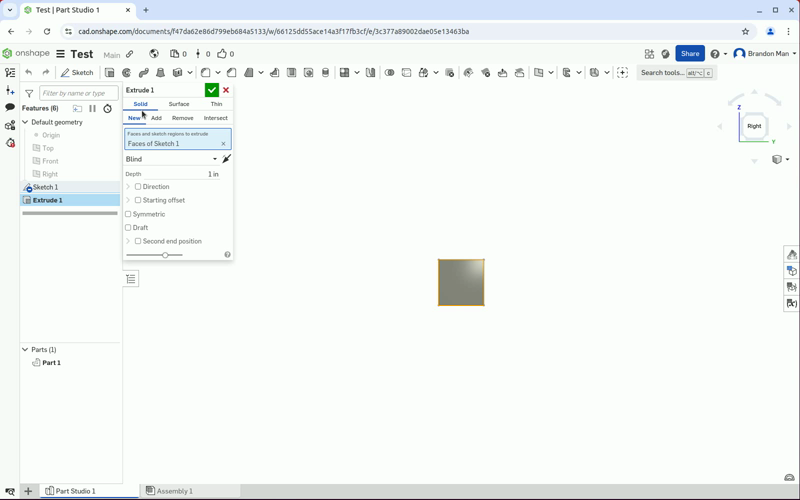
mouse_move(137, 120)
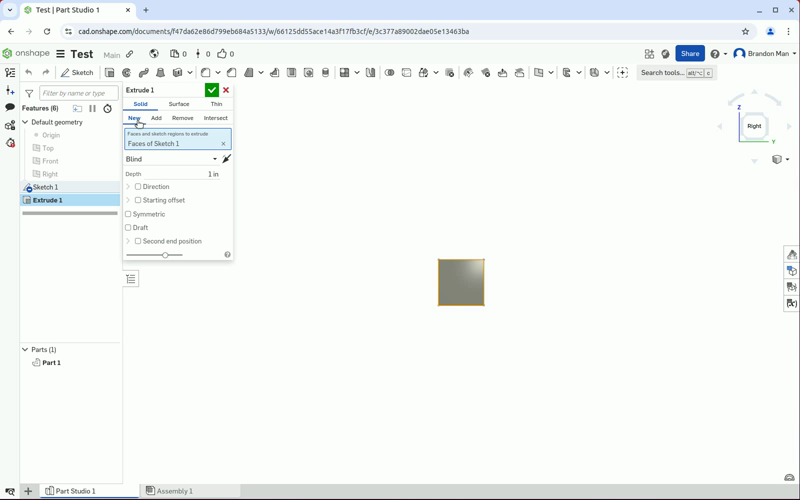
click(137, 120)
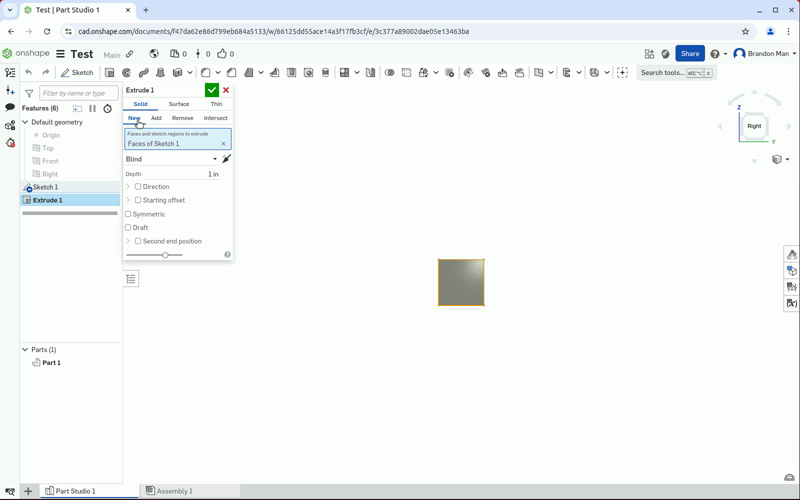
key(tab, 4)
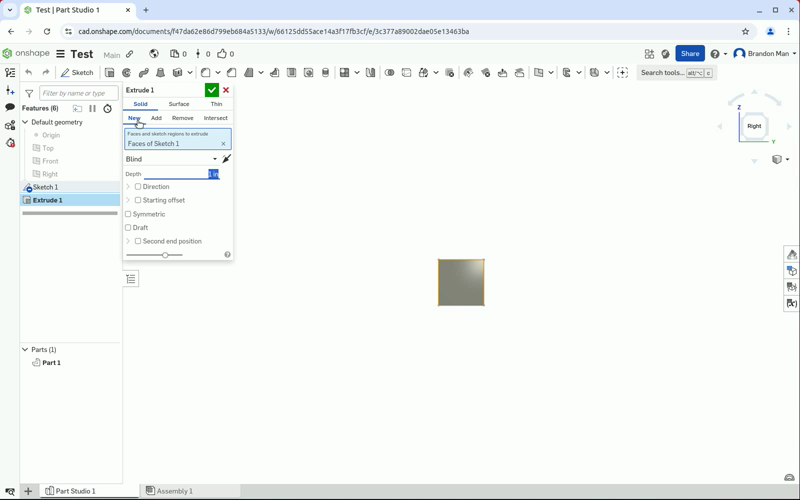
text(46.216)
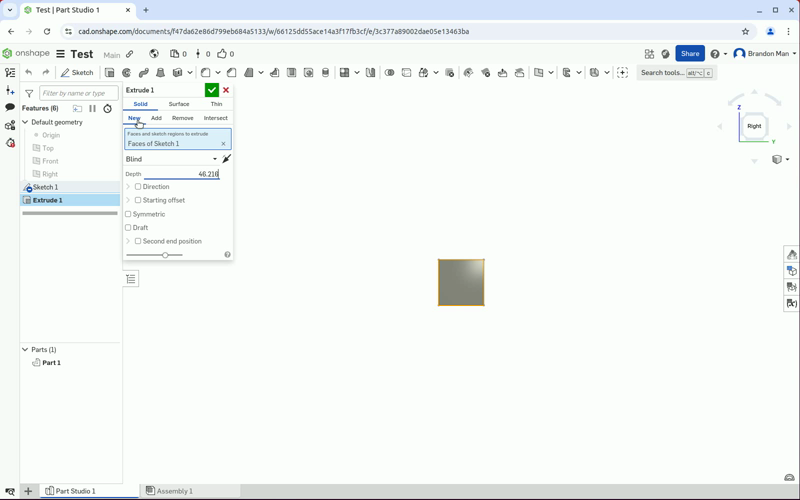
key(tab, 3)
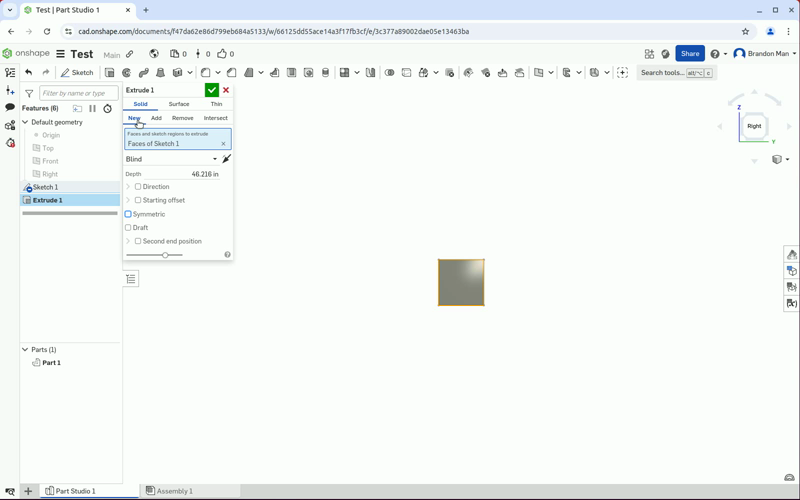
key(space)
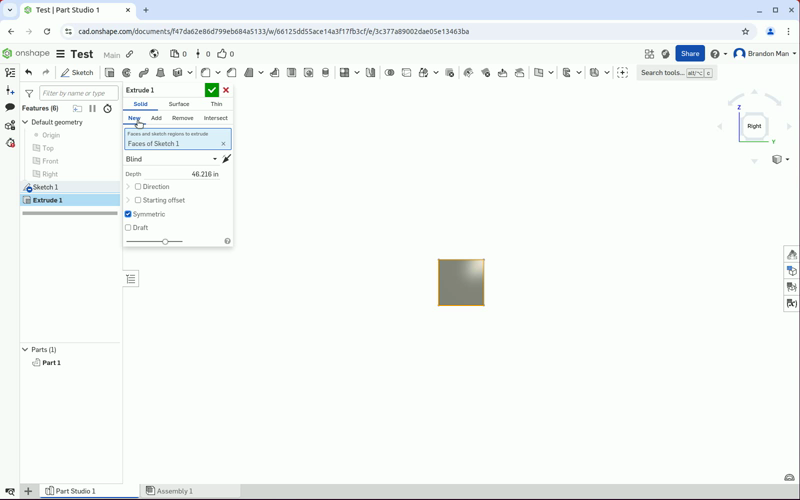
key(enter)
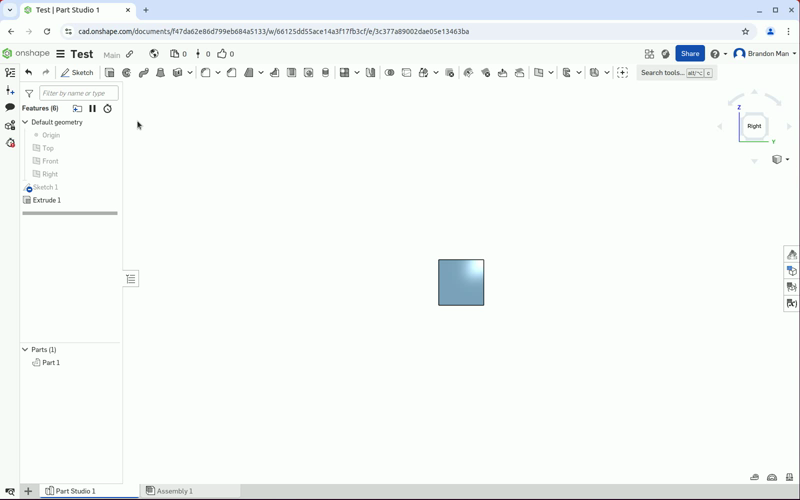
key(shift+h)
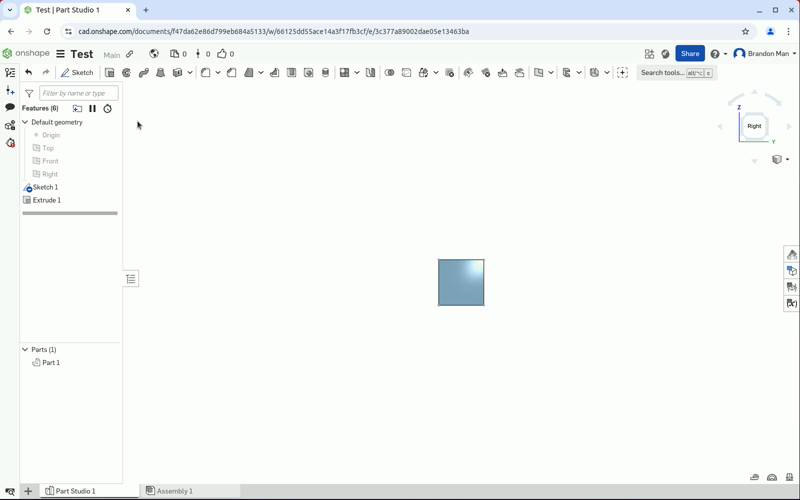
key(shift+h)
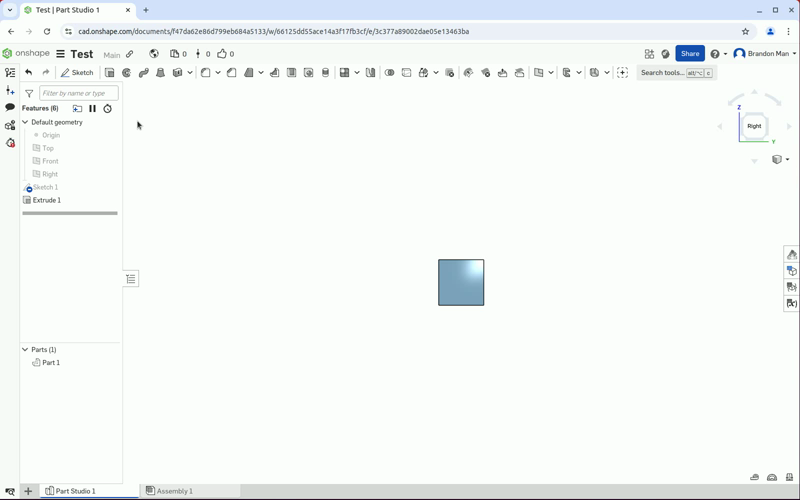
mouse_move(73, 189)
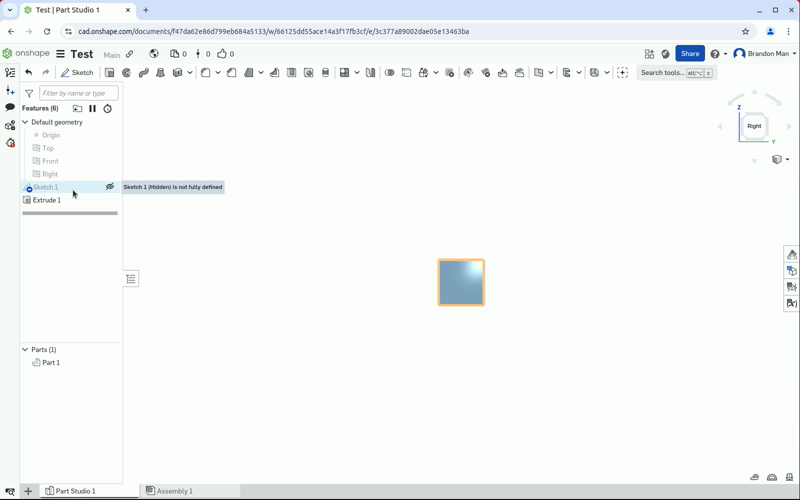
click(73, 189)
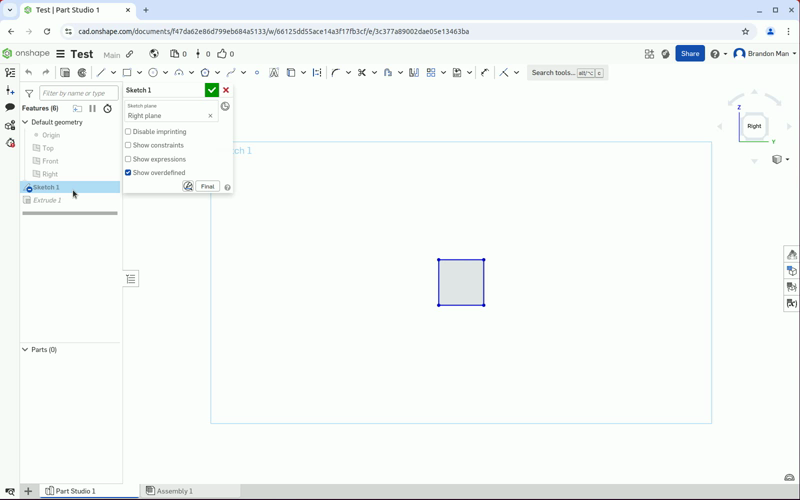
mouse_move(229, 92)
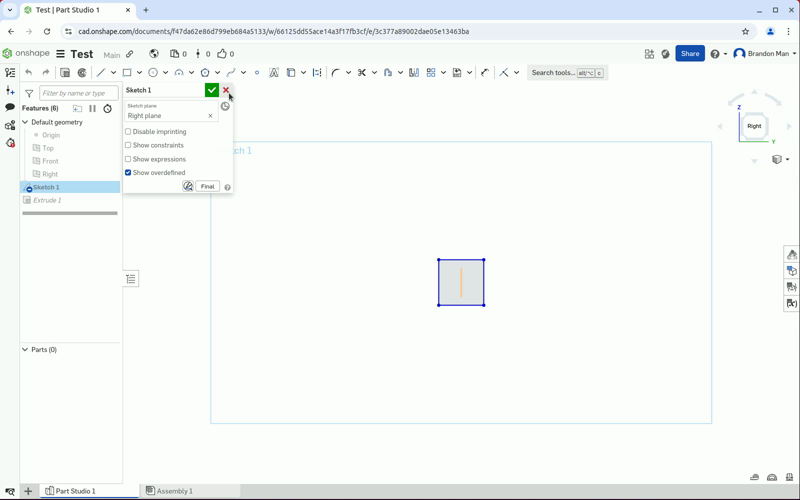
click(229, 92)
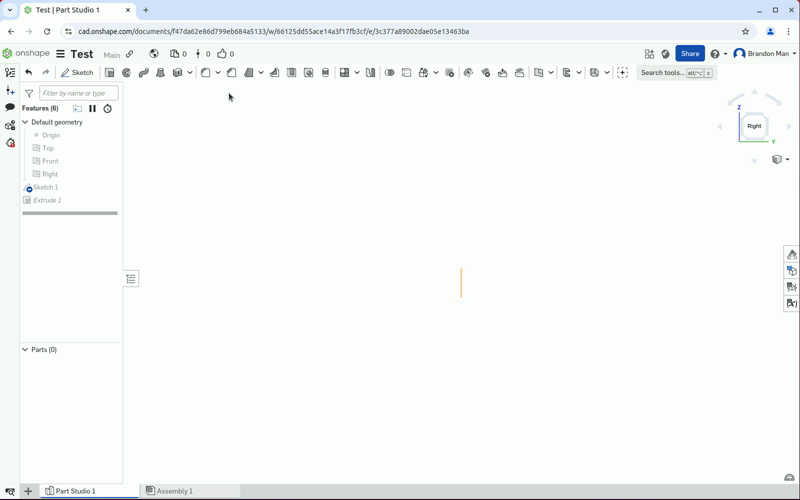
mouse_move(73, 352)
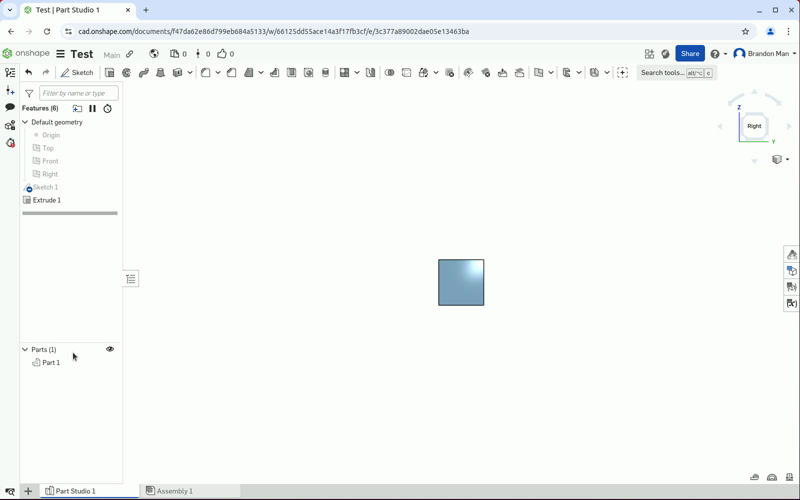
key(y)
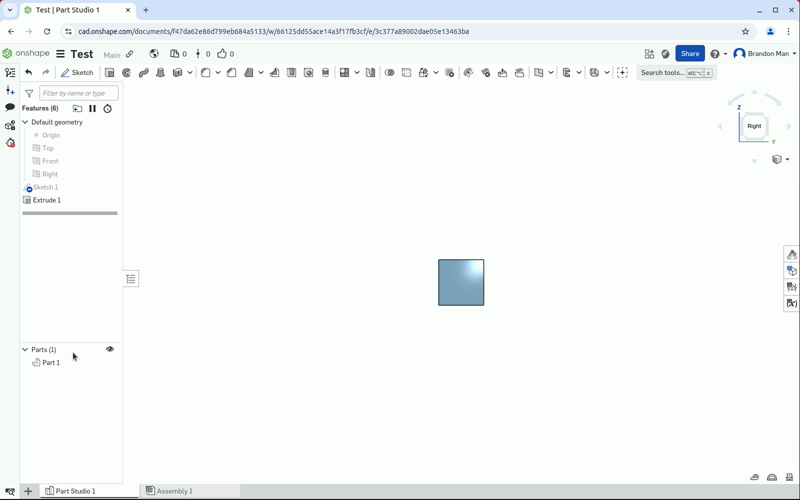
key(shift+p)
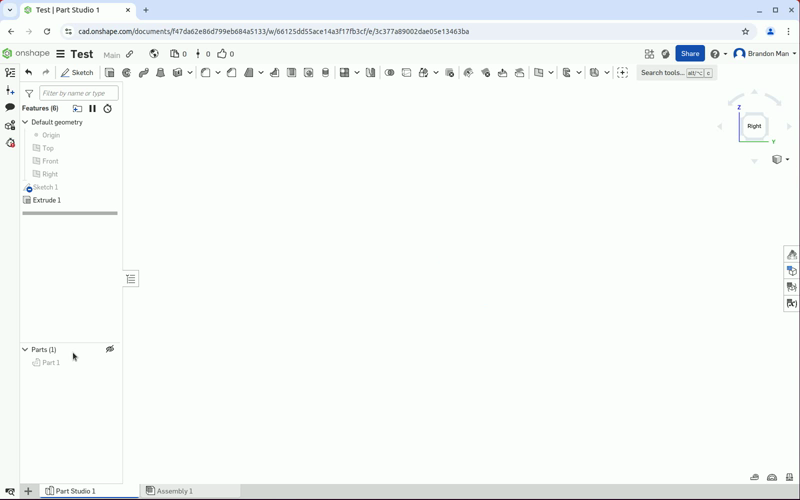
key(space)
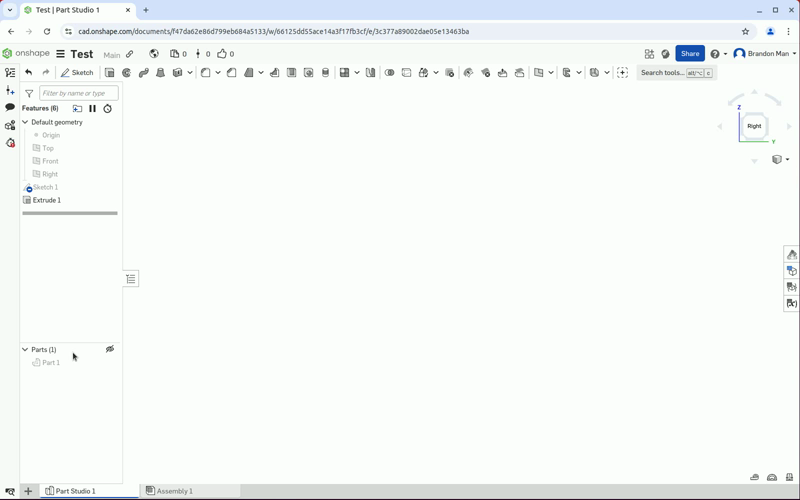
key_down(shift)
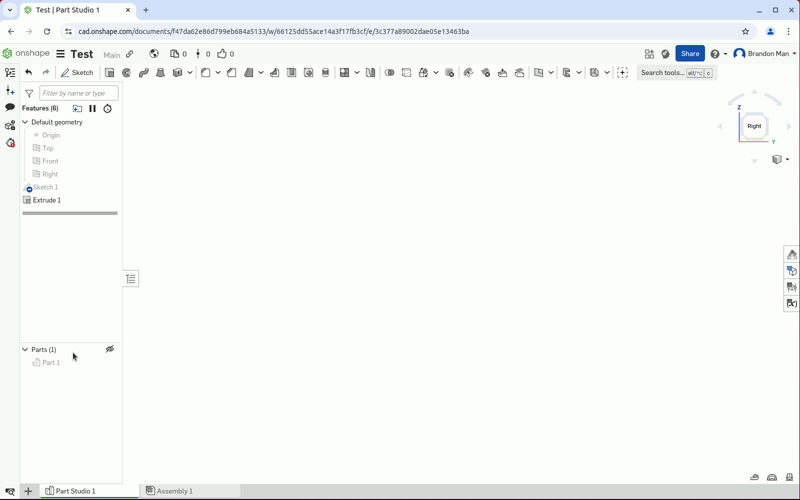
key(right)
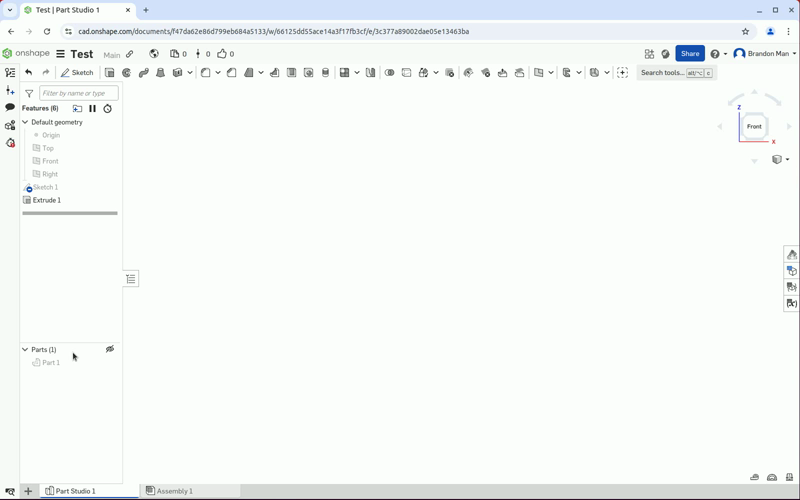
key_up(shift)
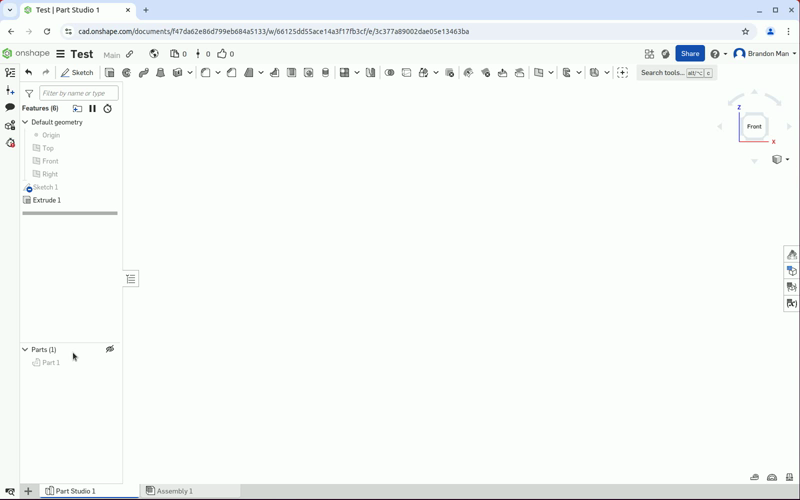
mouse_move(73, 352)
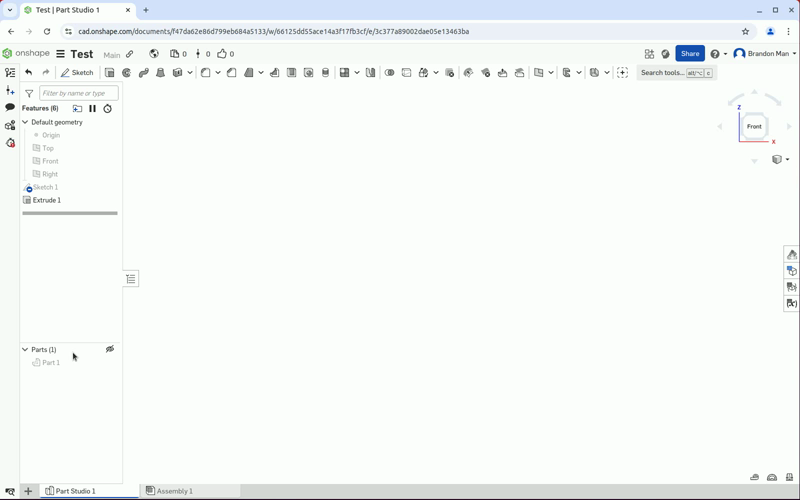
key(shift+y)
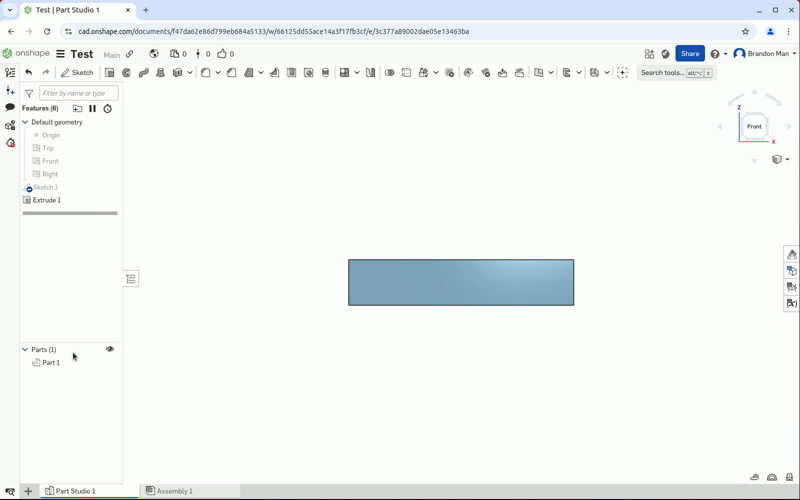
mouse_move(541, 75)
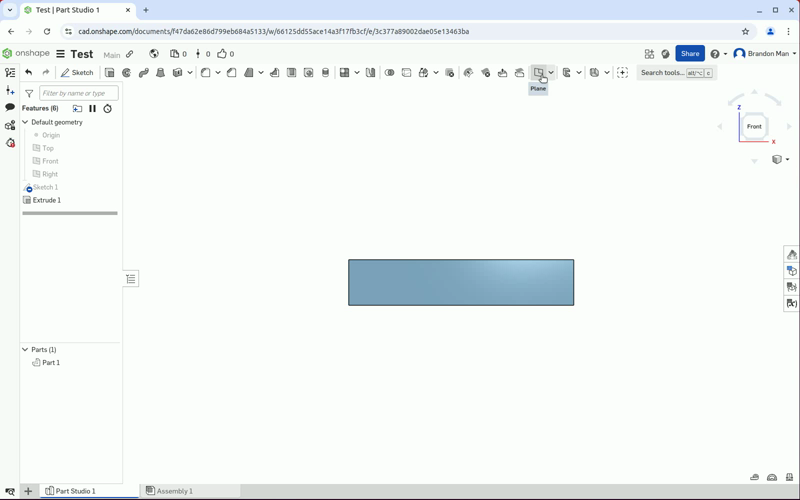
click(541, 75)
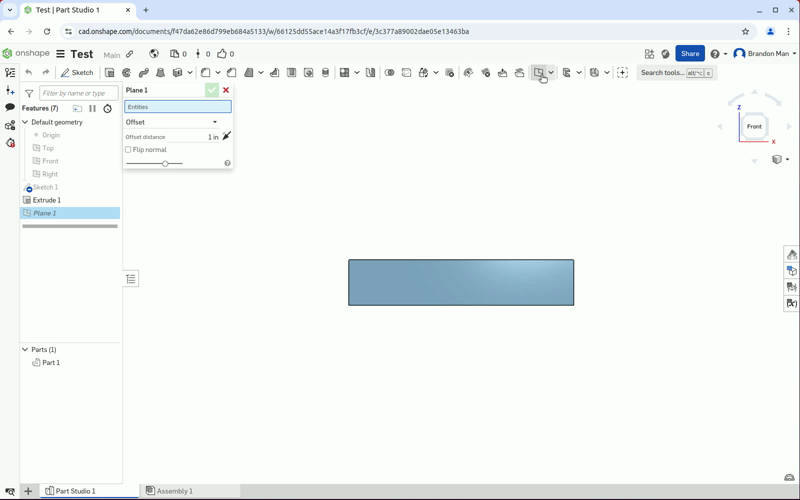
mouse_move(73, 163)
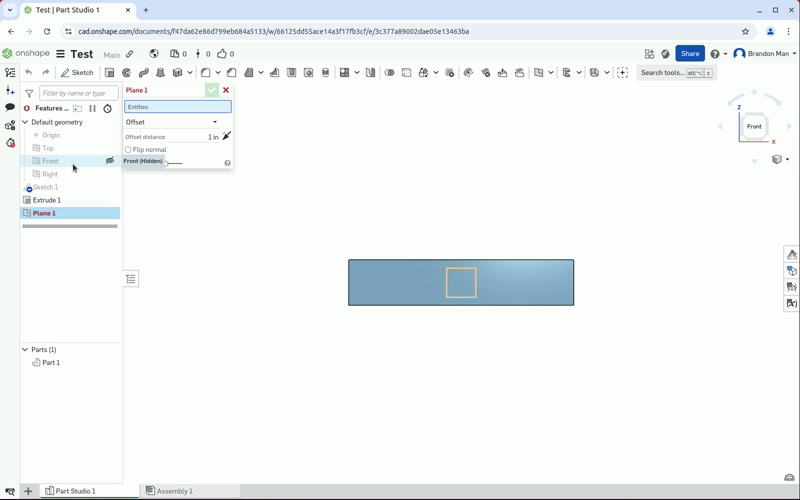
click(73, 163)
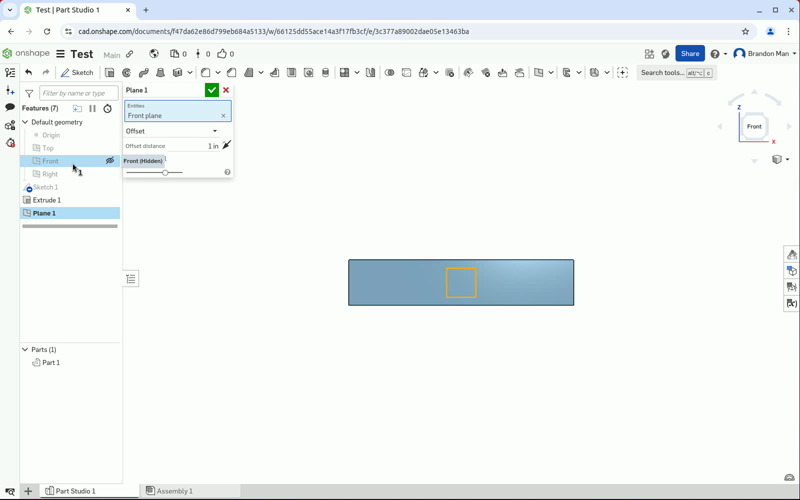
key(tab, 2)
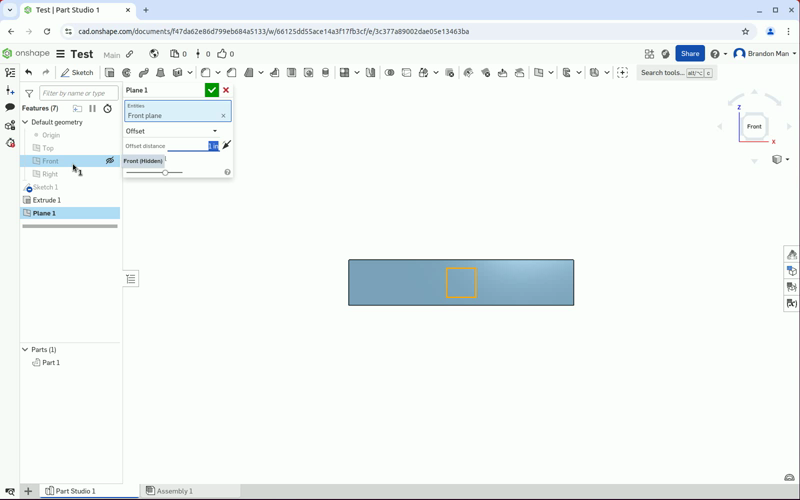
text(4.56)
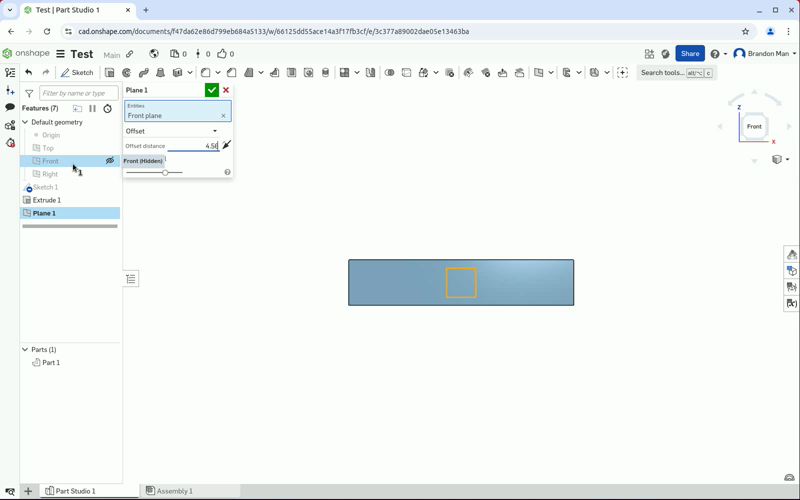
key(enter, 2)
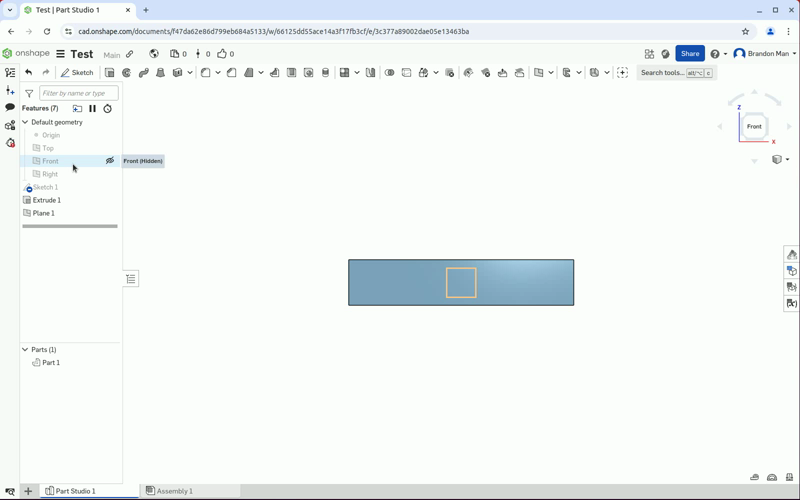
key(shift+s)
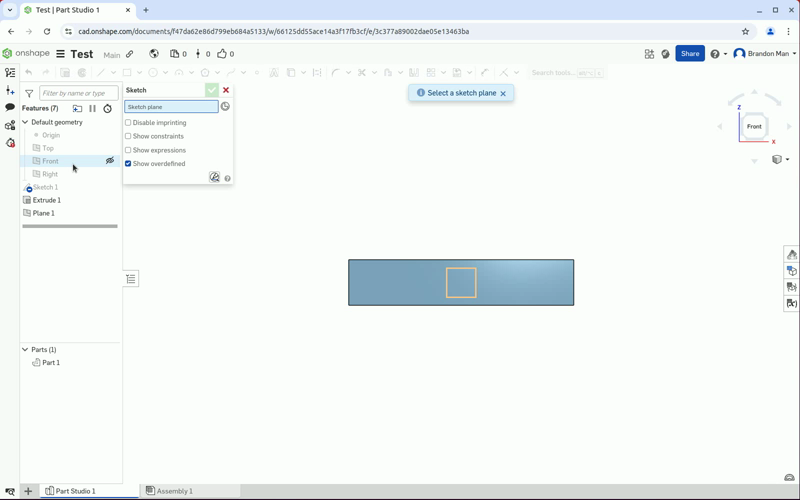
mouse_move(73, 215)
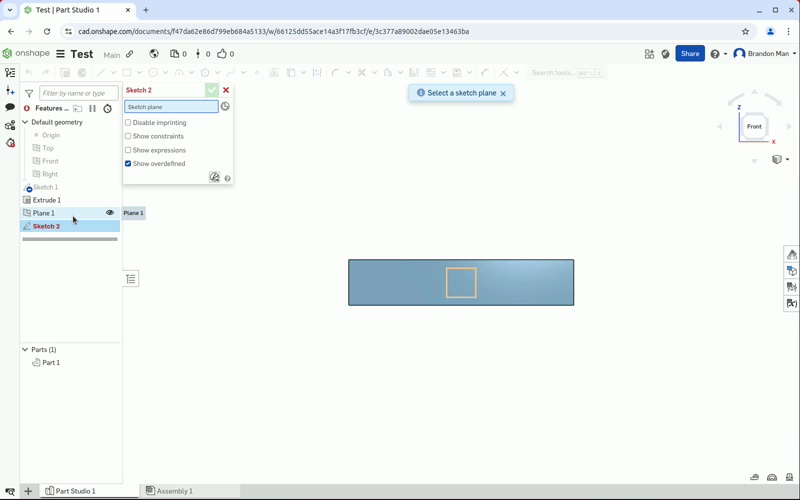
click(73, 215)
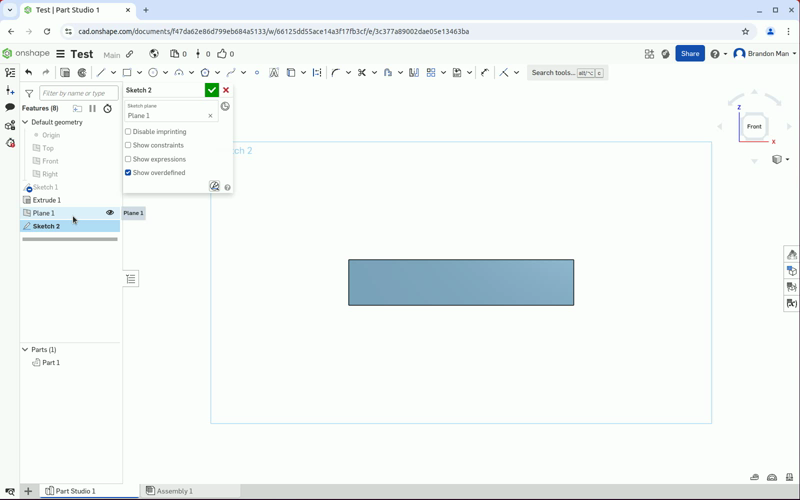
mouse_move(73, 352)
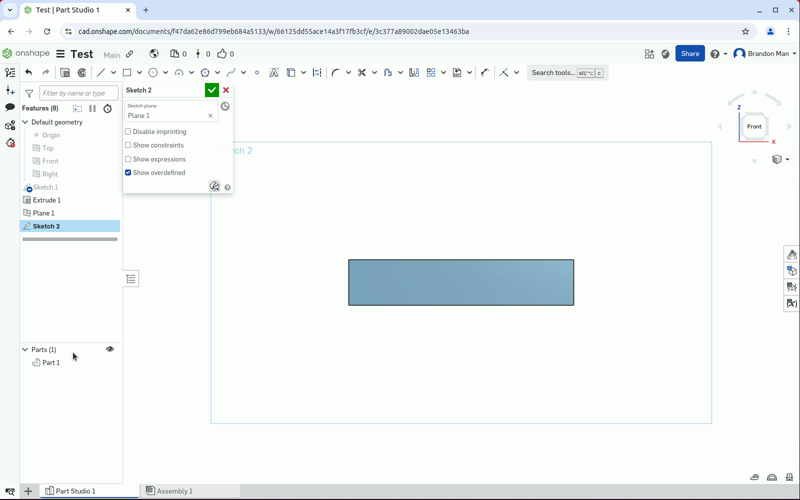
key(y)
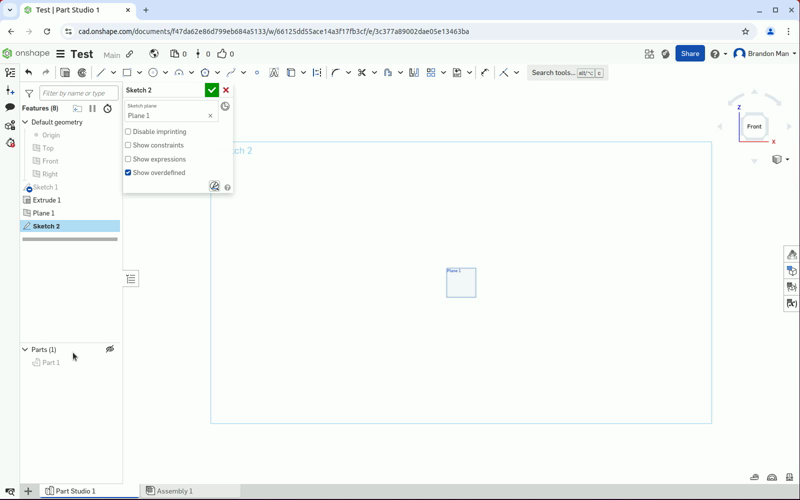
key(l)
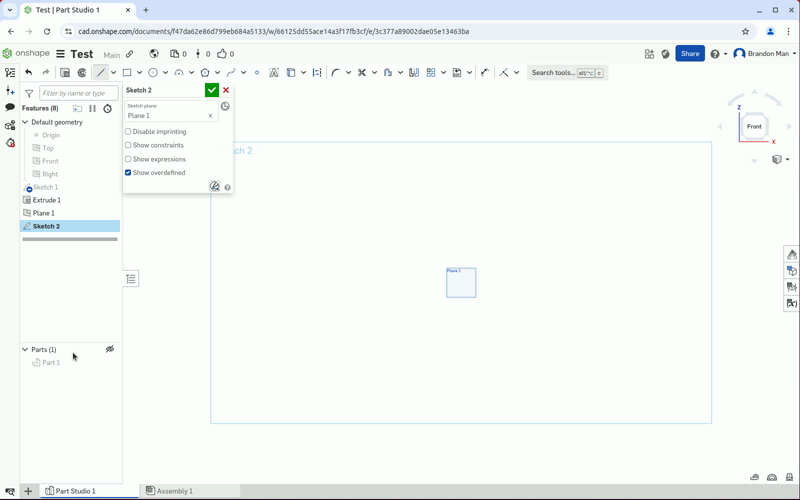
key_down(shift)
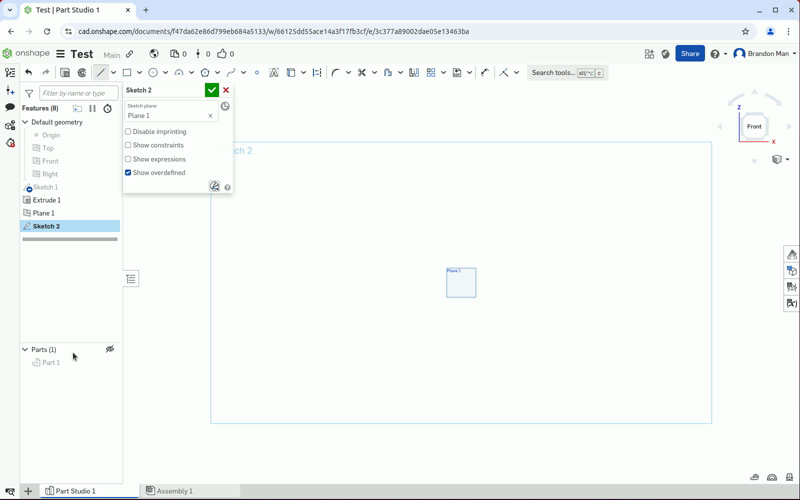
mouse_move(438, 282)
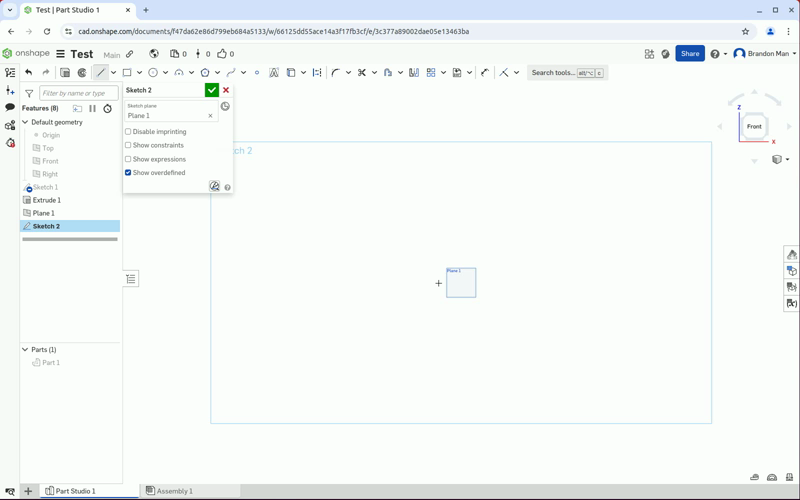
click(438, 282)
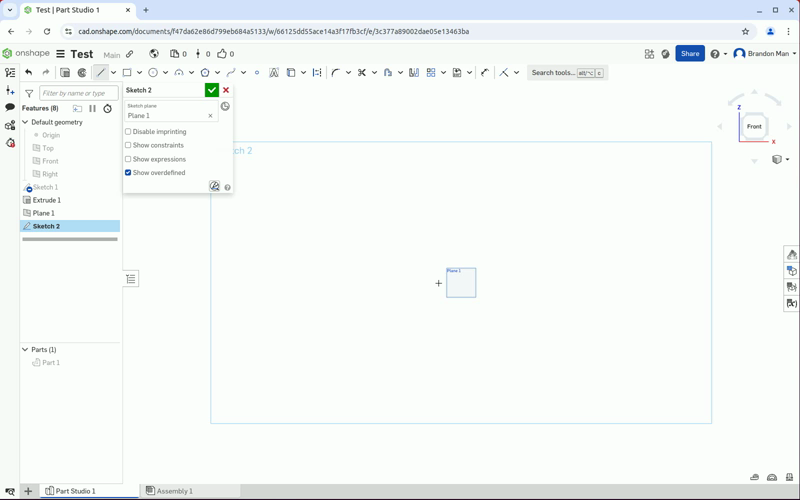
key_up(shift)
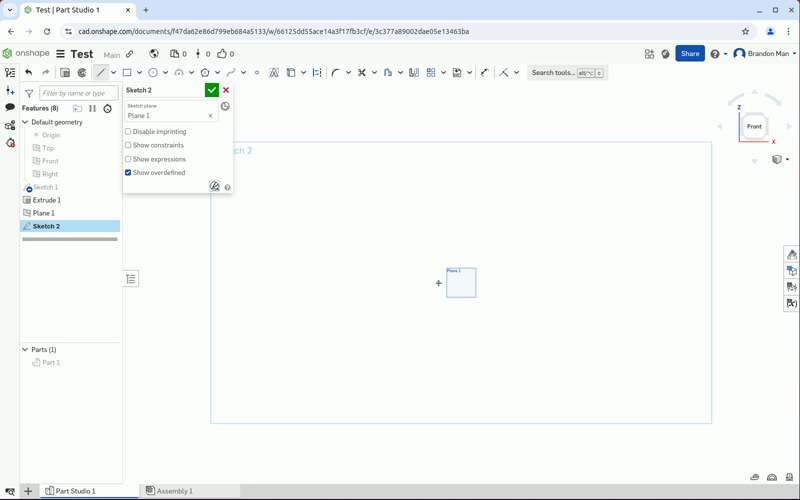
key_down(shift)
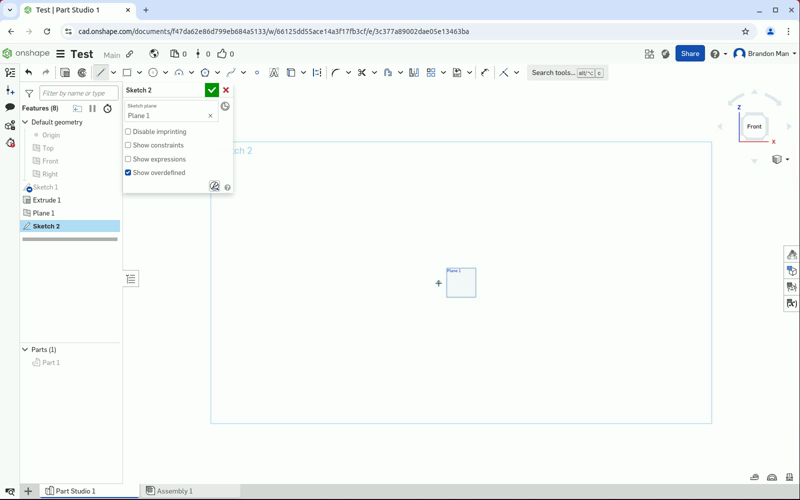
mouse_move(468, 282)
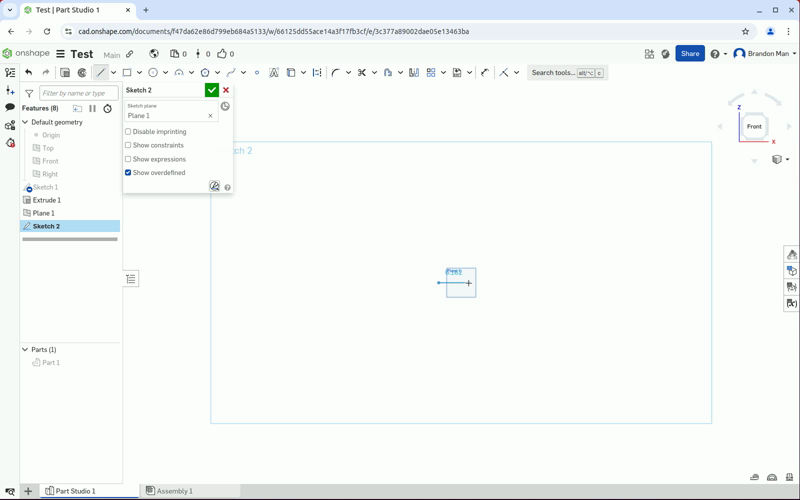
mouse_move(483, 282)
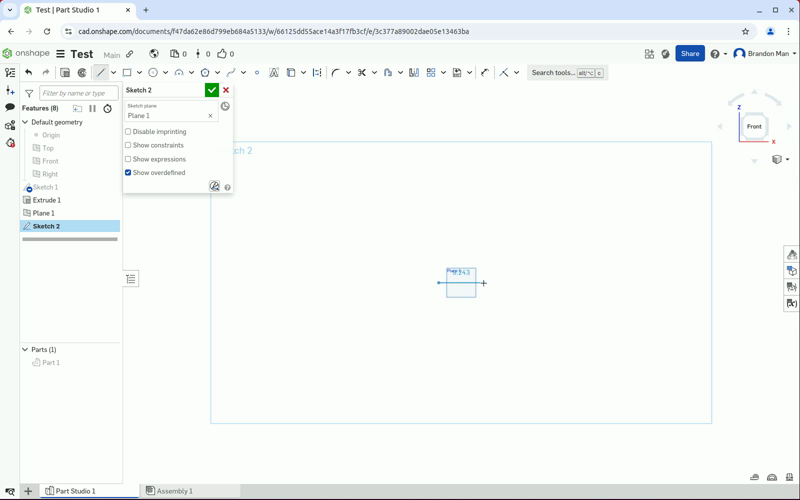
click(483, 282)
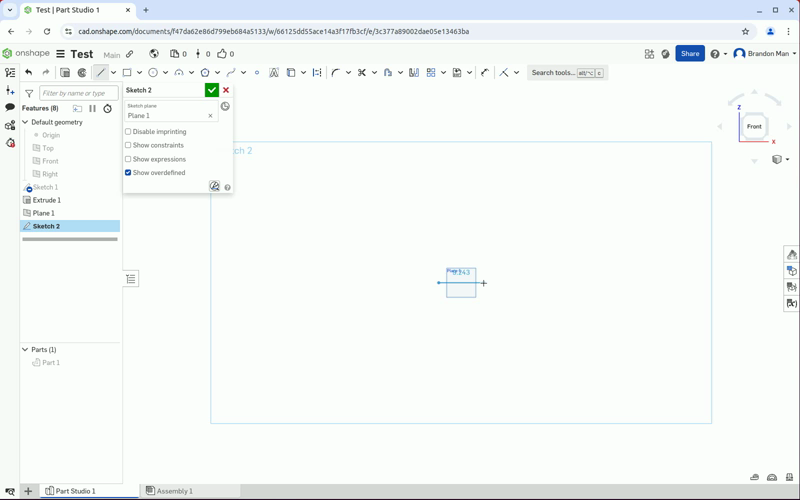
key_up(shift)
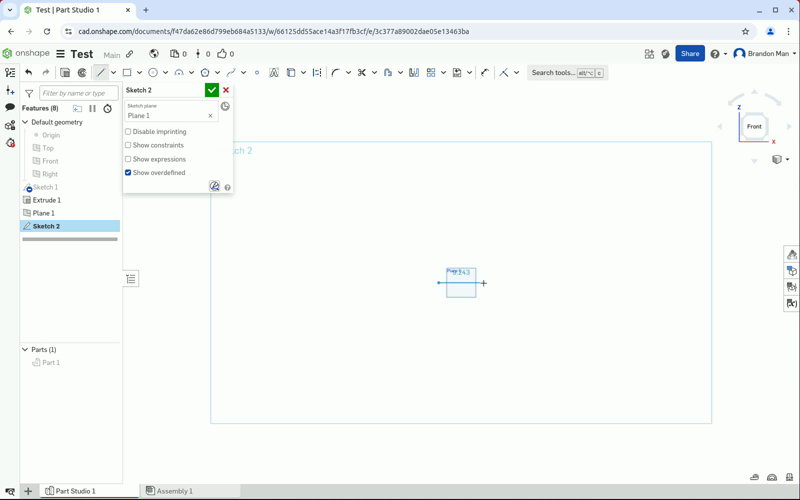
key_down(shift)
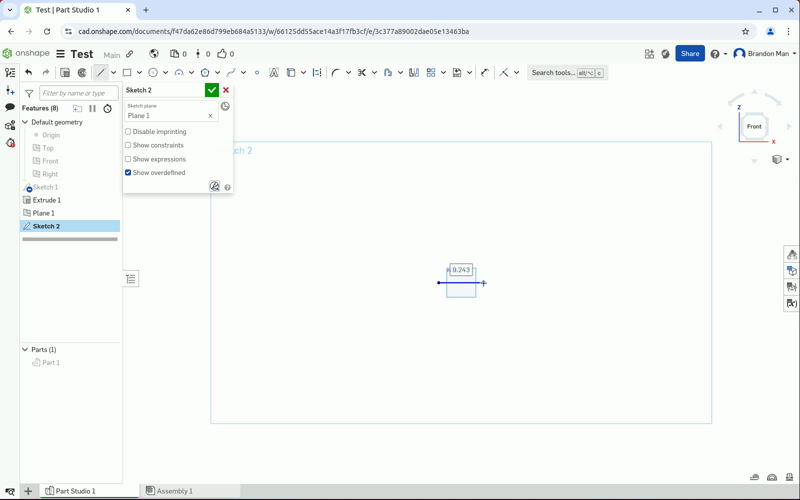
mouse_move(513, 282)
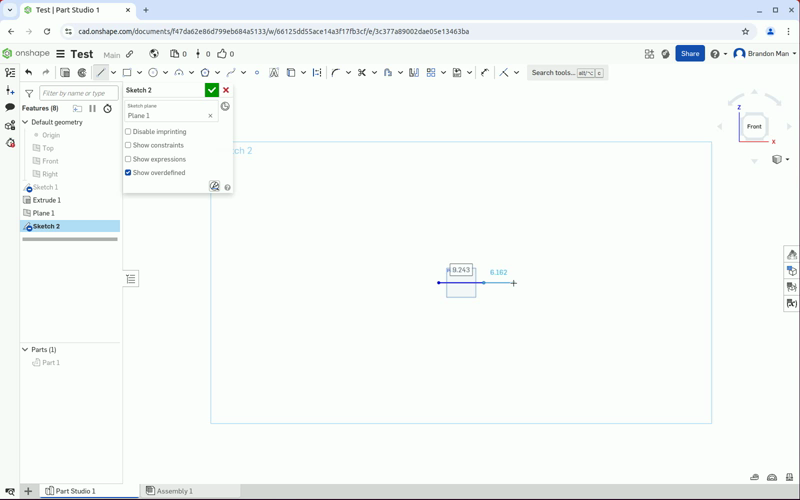
mouse_move(483, 260)
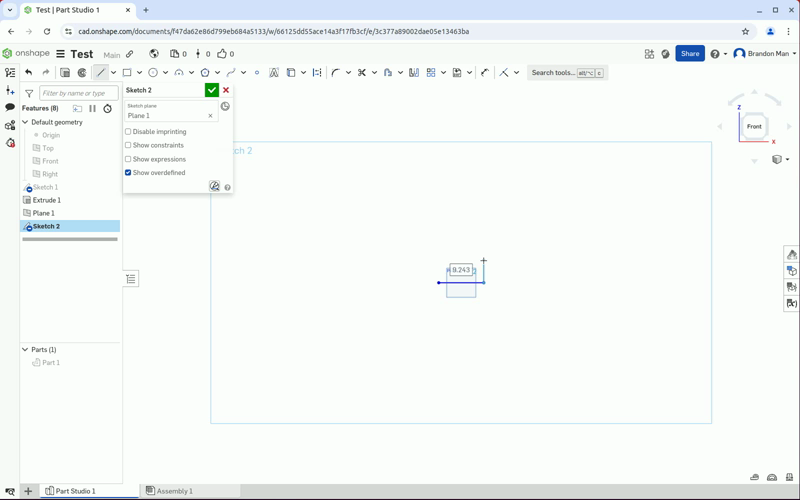
click(483, 260)
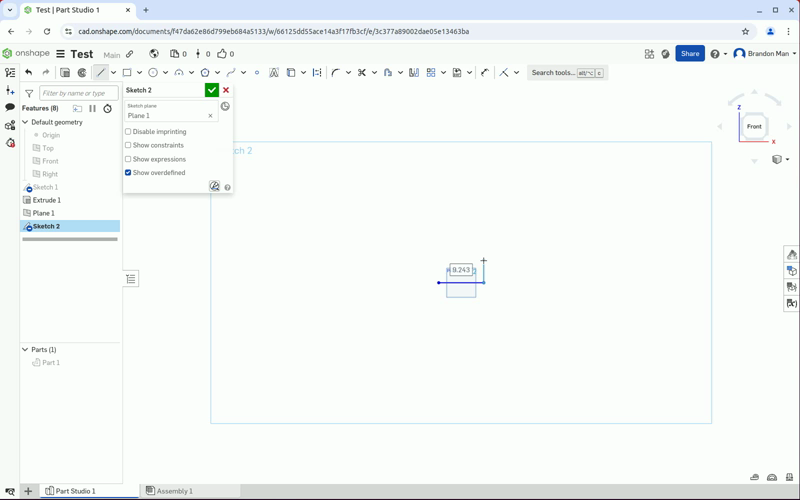
key_up(shift)
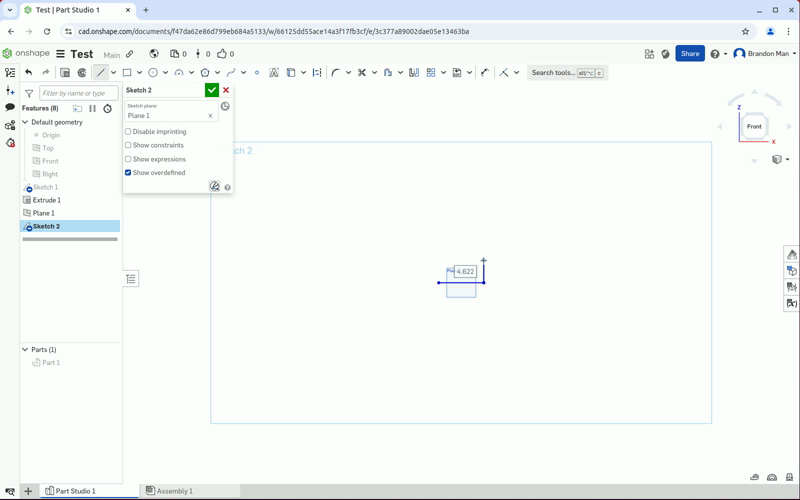
key_down(shift)
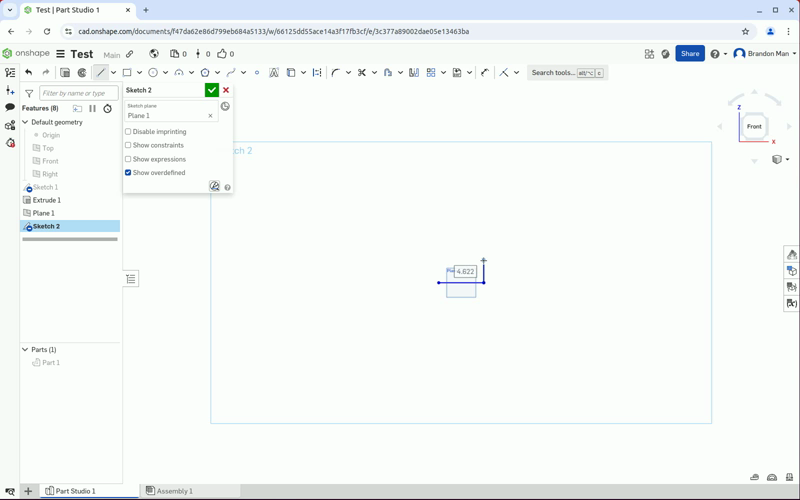
mouse_move(513, 260)
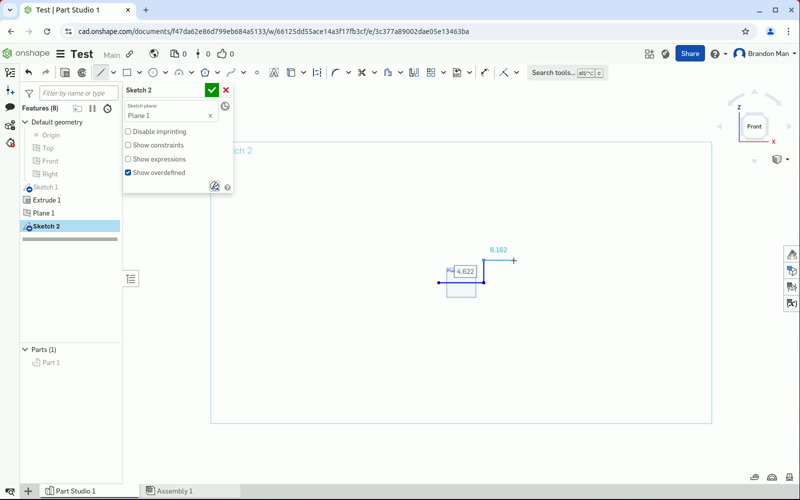
mouse_move(438, 260)
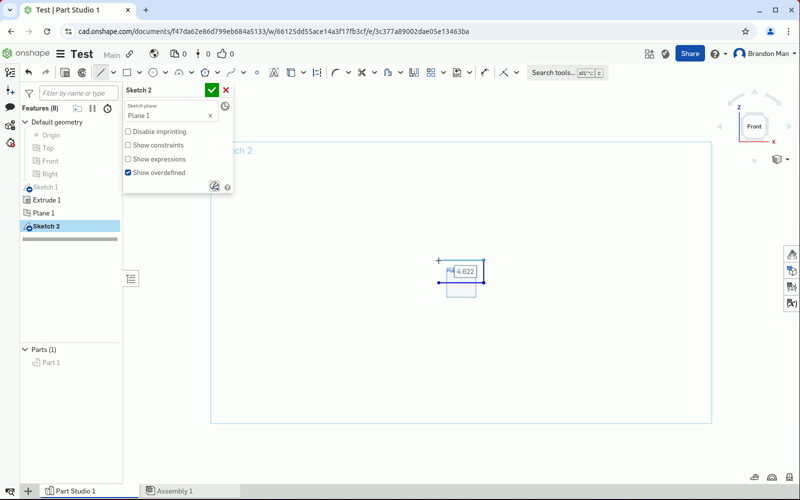
click(438, 260)
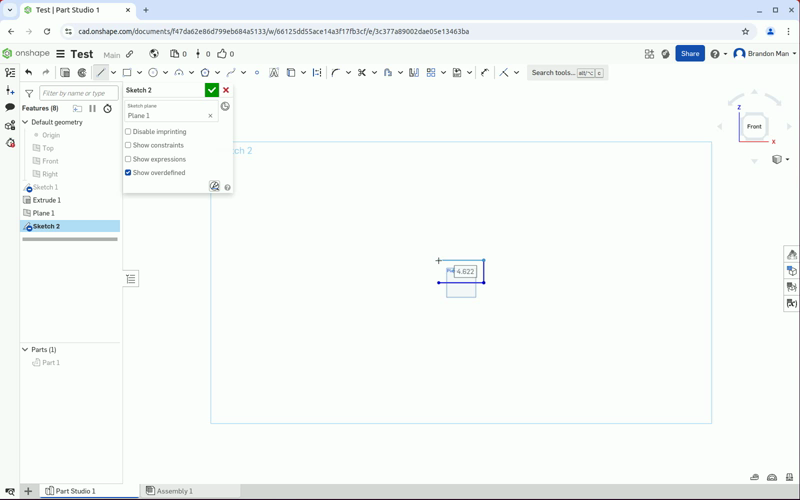
key_up(shift)
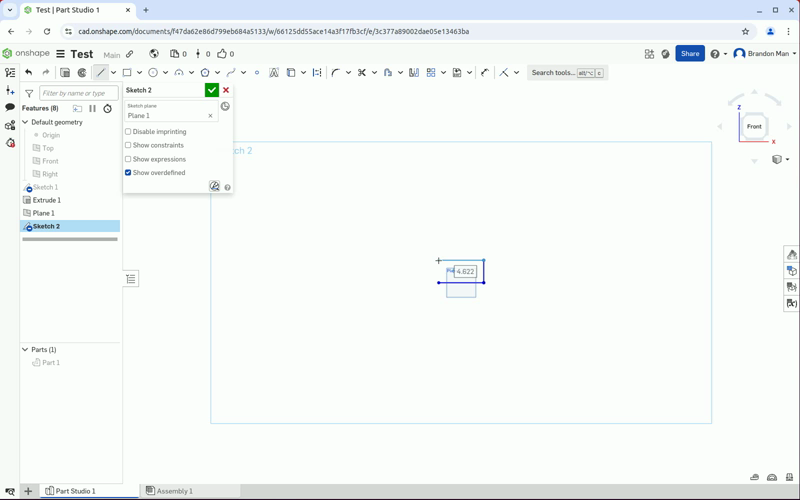
mouse_move(468, 260)
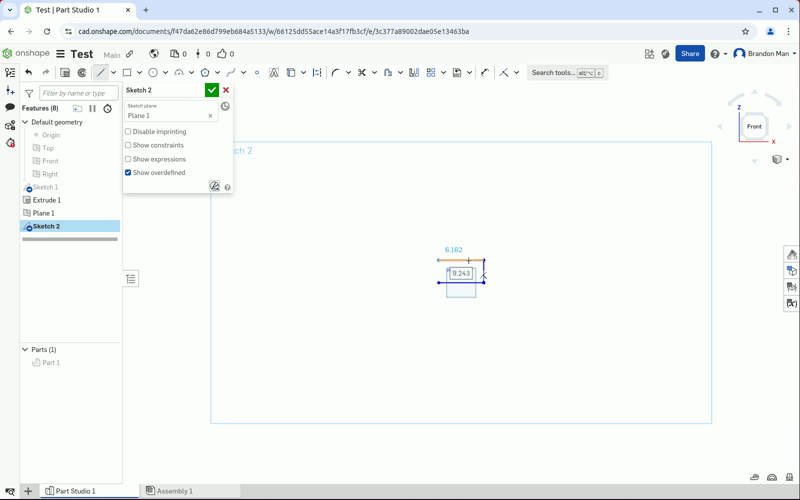
key_down(shift)
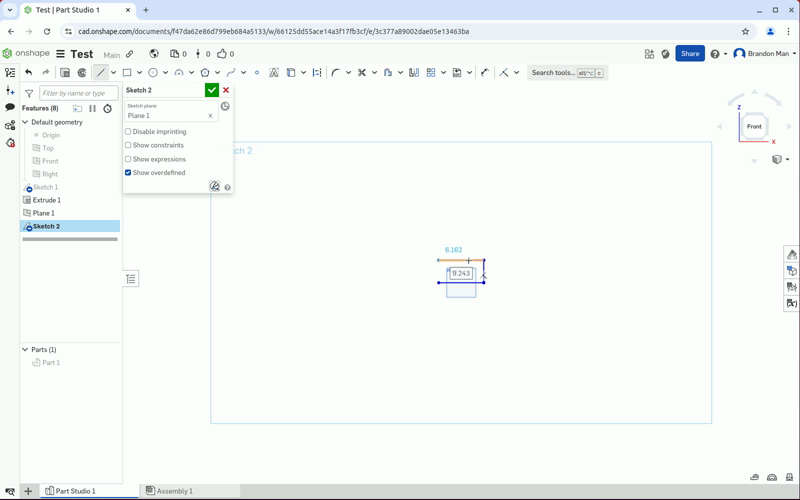
mouse_move(438, 282)
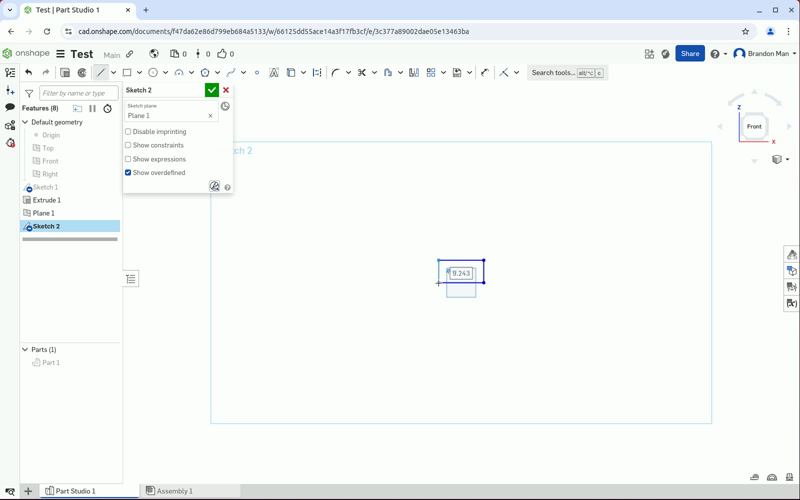
key_up(shift)
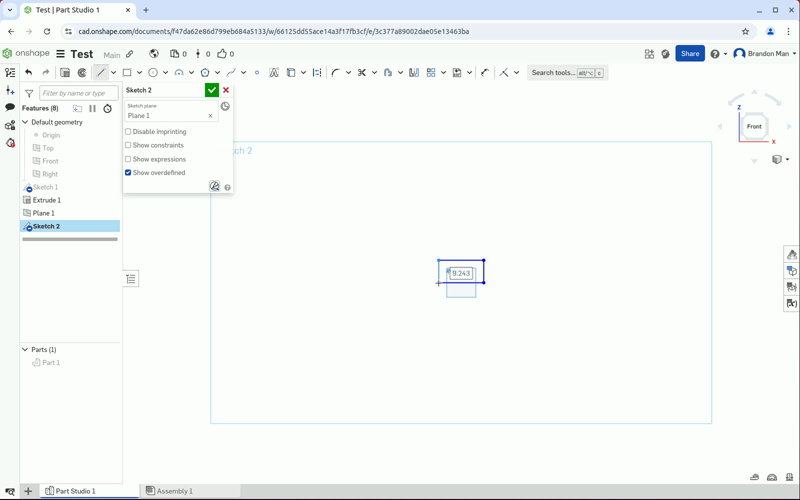
click(438, 282)
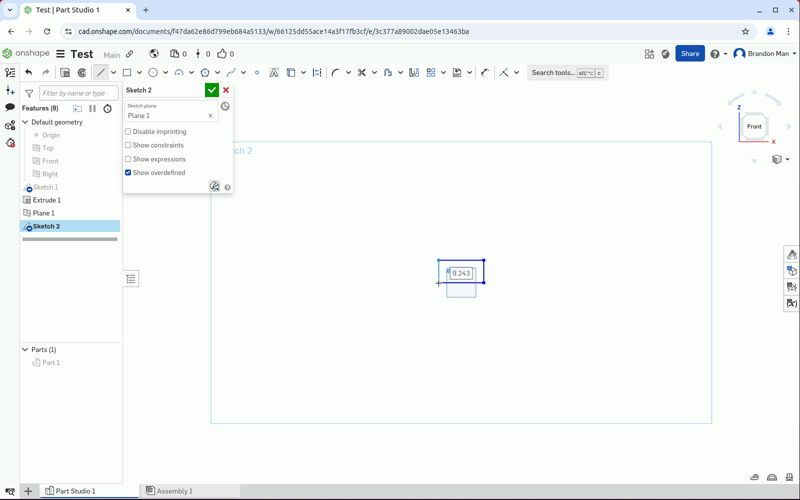
key(esc)
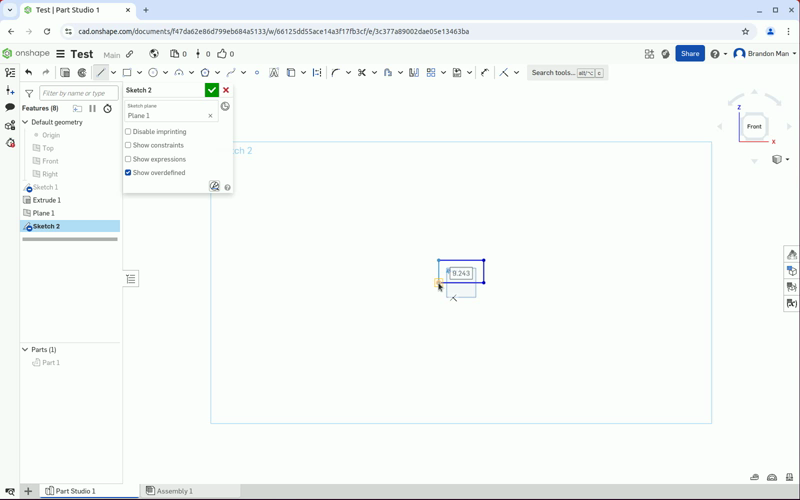
mouse_move(443, 264)
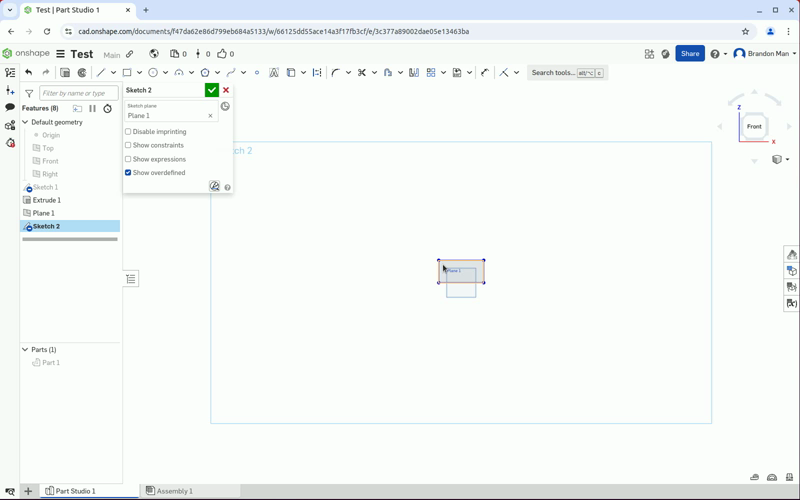
scroll(6)
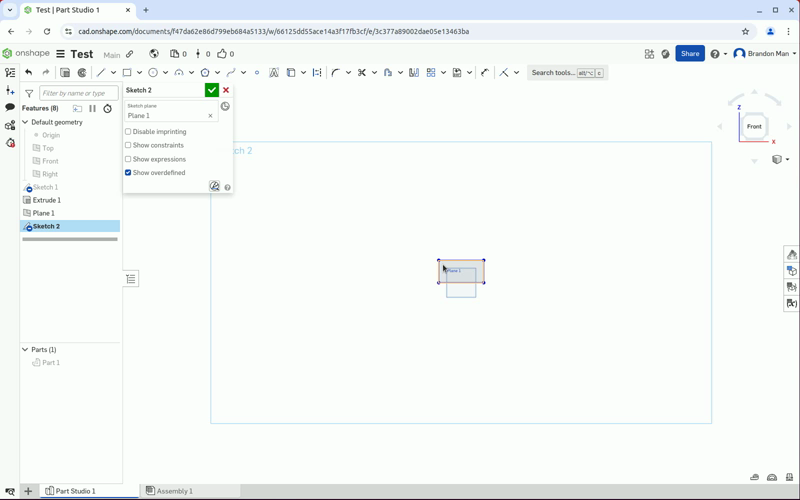
scroll(6)
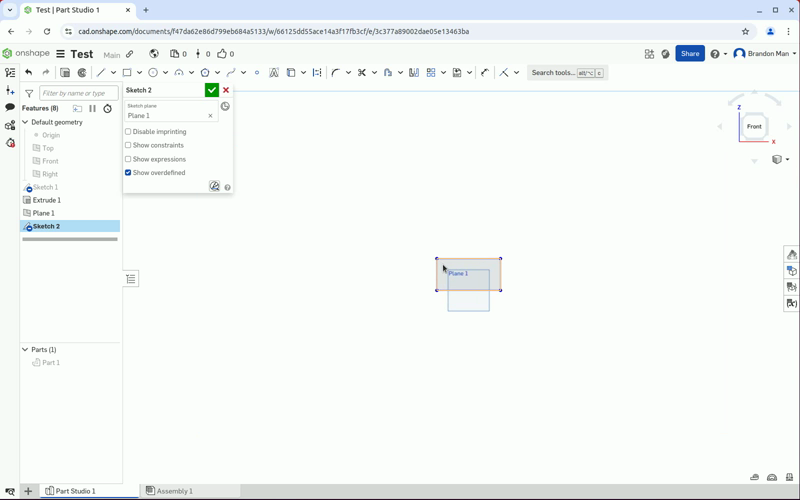
scroll(6)
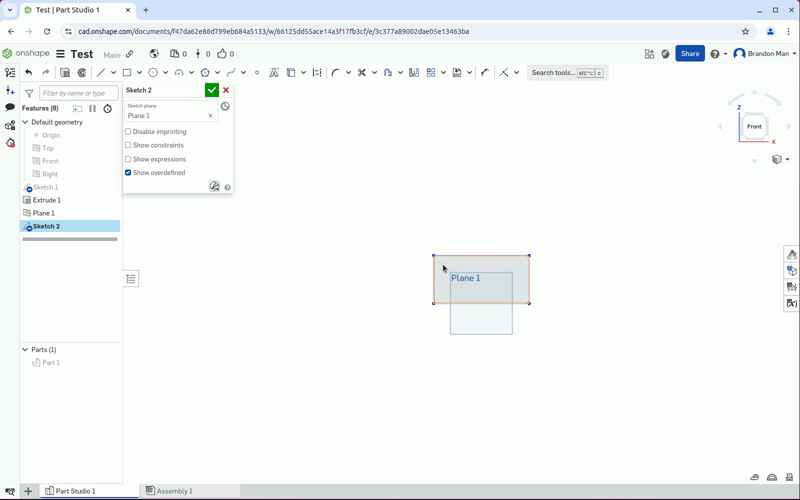
scroll(6)
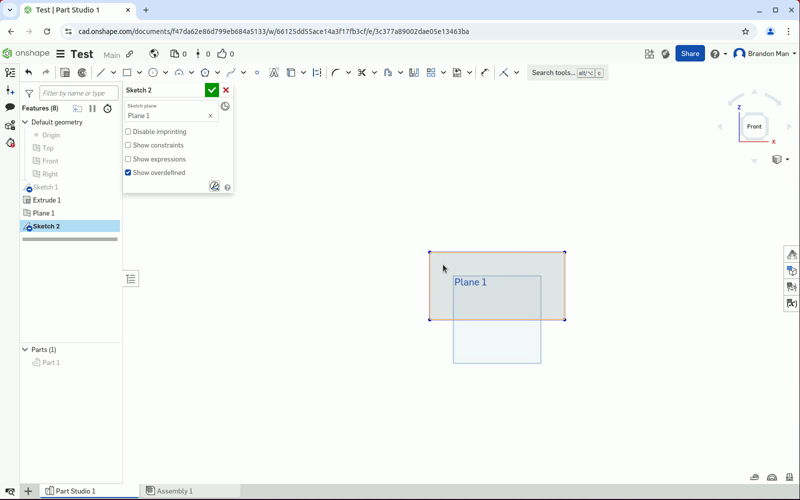
scroll(6)
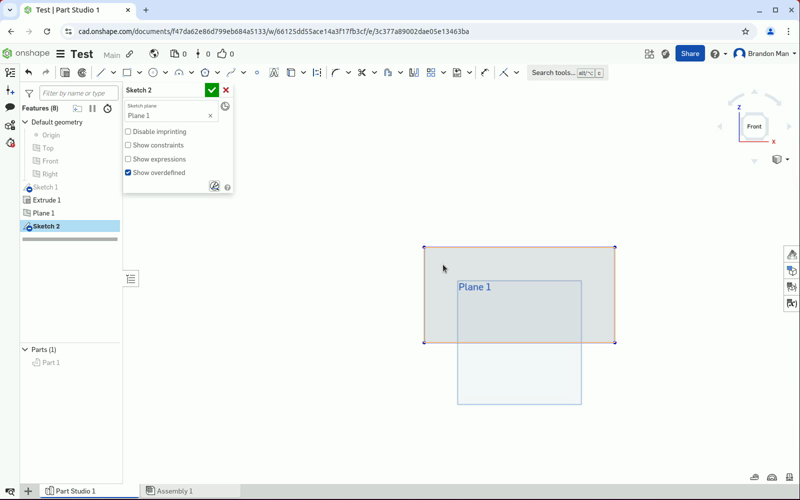
scroll(6)
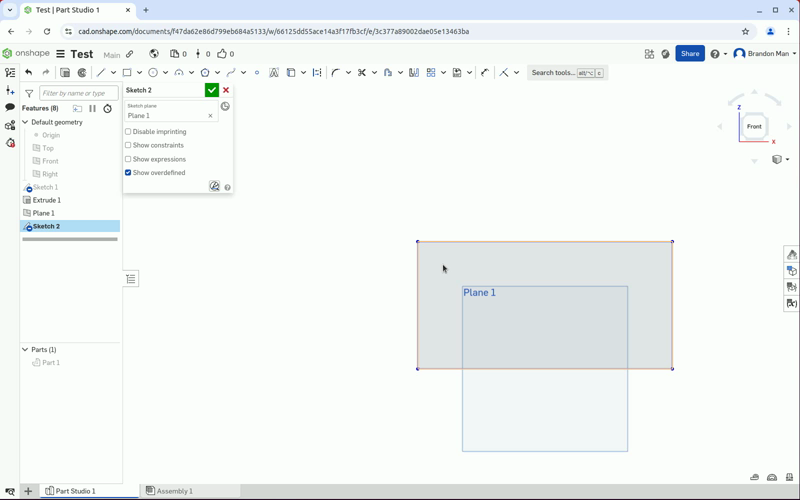
scroll(6)
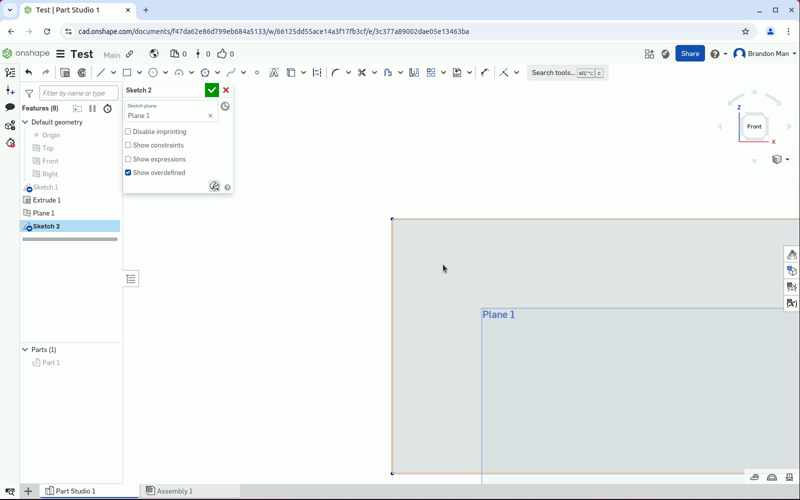
click(443, 264)
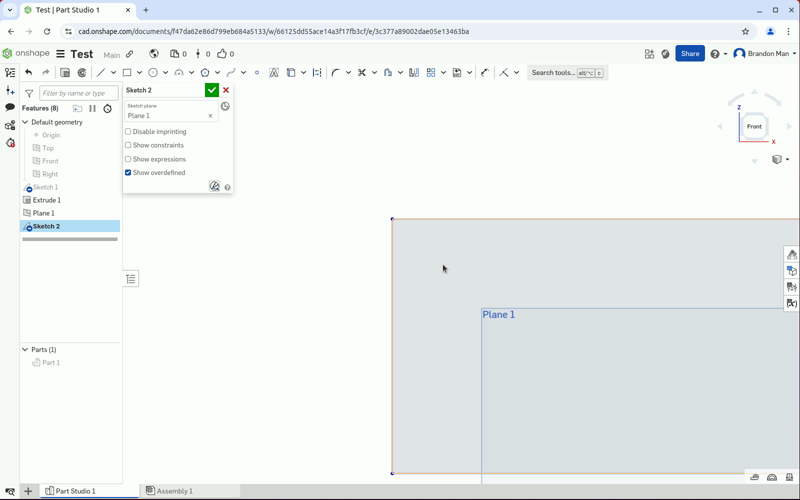
scroll(-6)
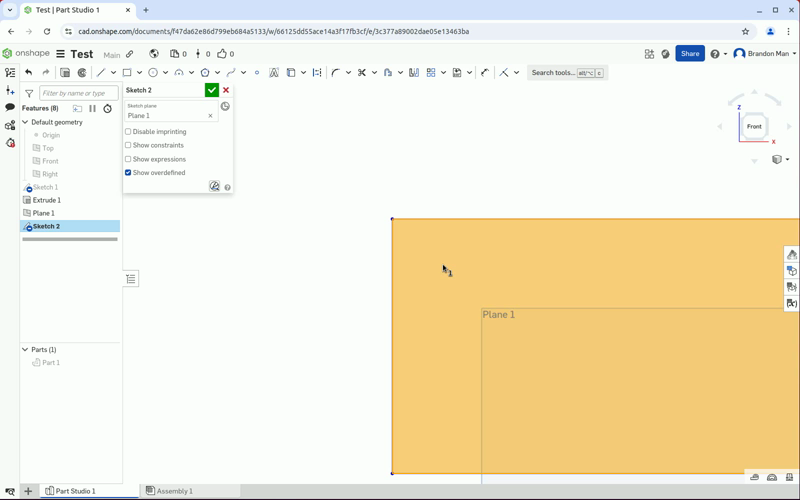
scroll(-6)
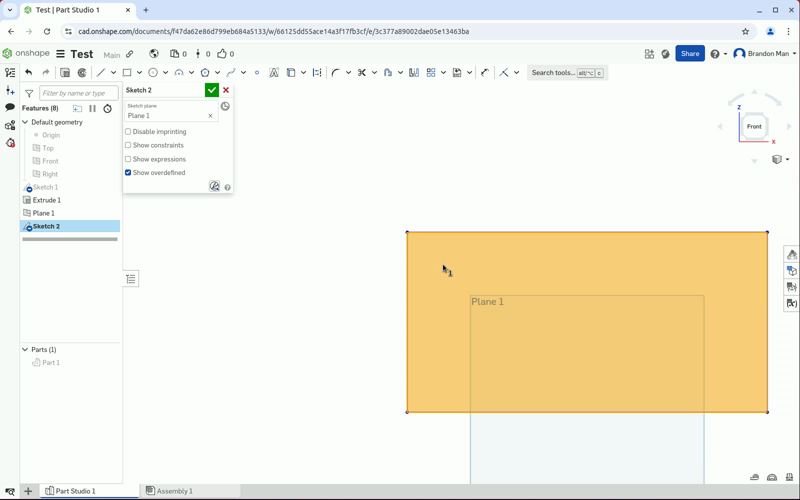
scroll(-6)
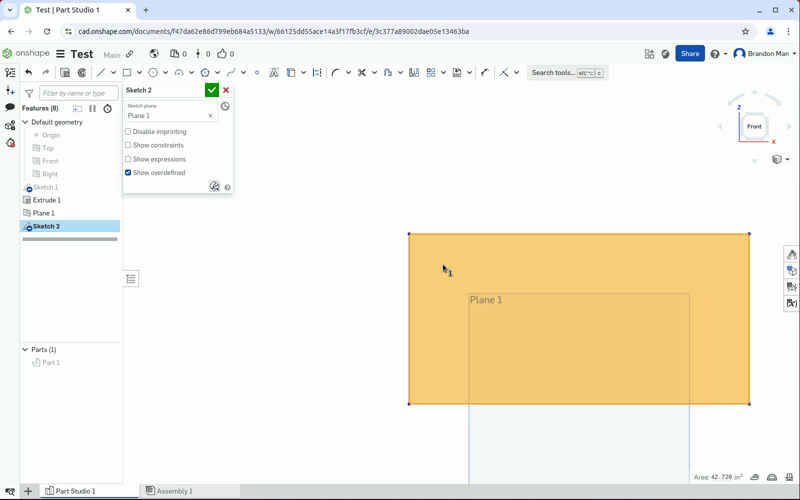
scroll(-6)
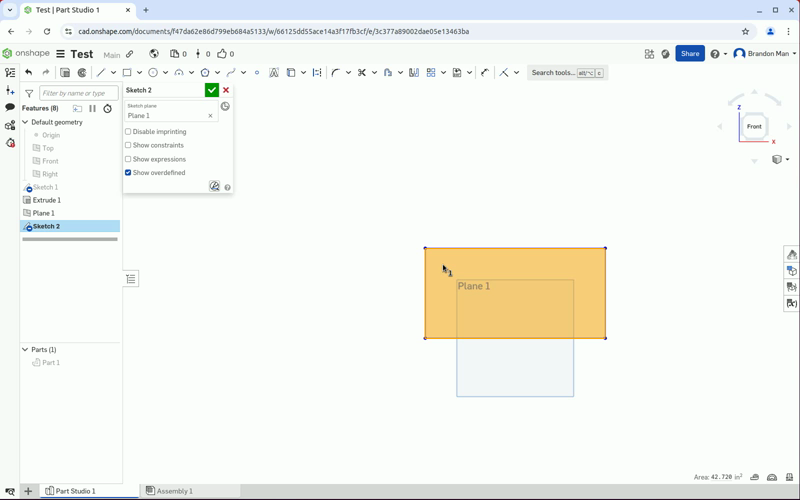
scroll(-6)
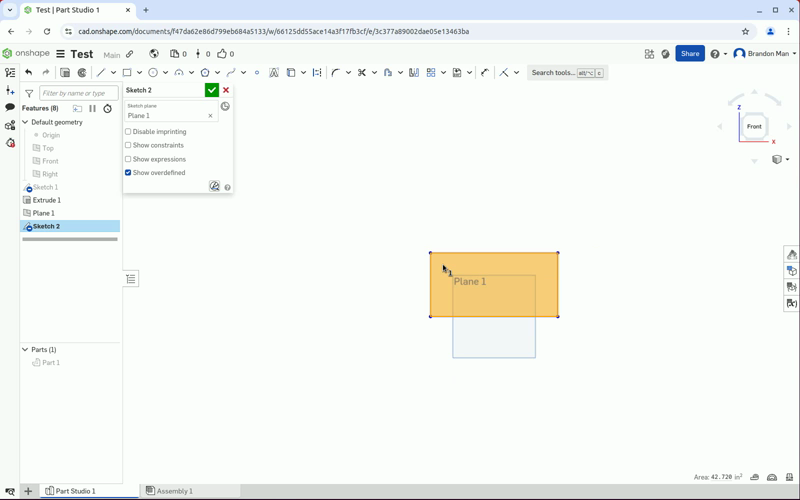
scroll(-6)
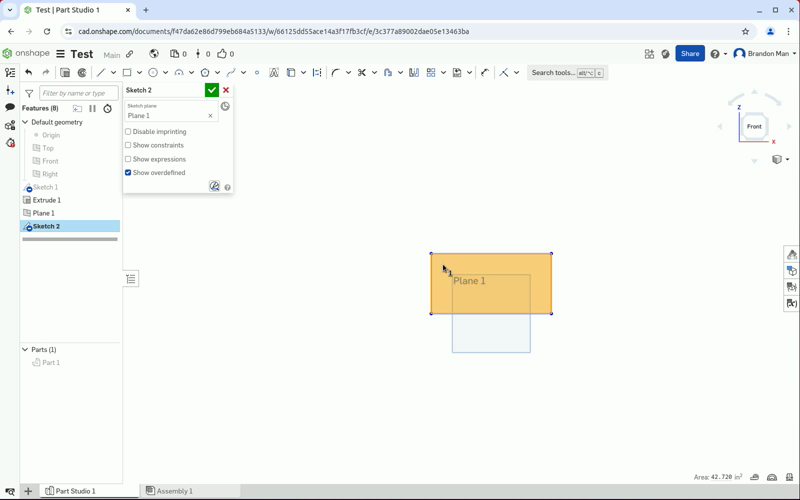
scroll(-6)
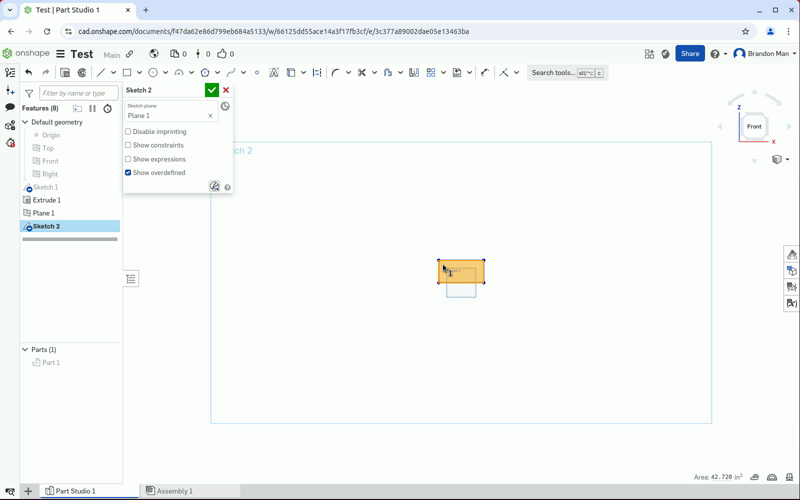
mouse_move(73, 352)
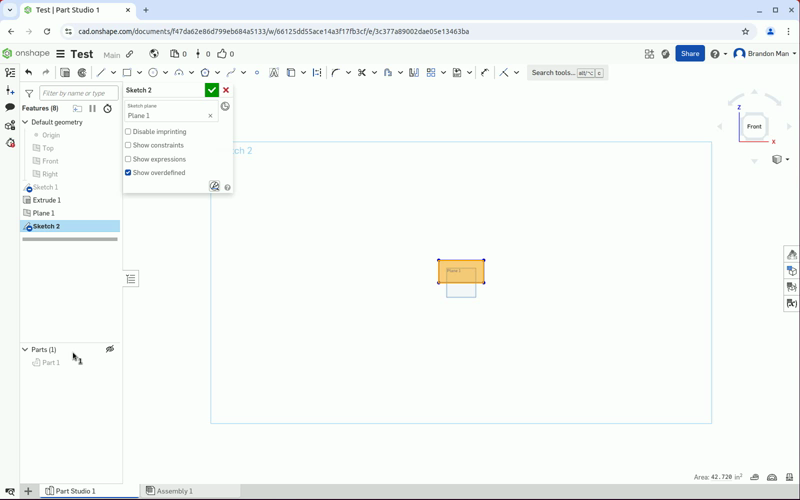
key(shift+y)
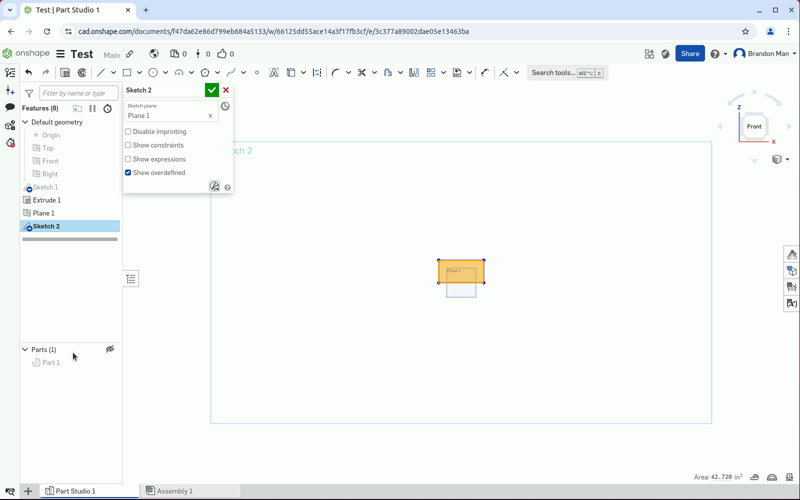
key(shift+e)
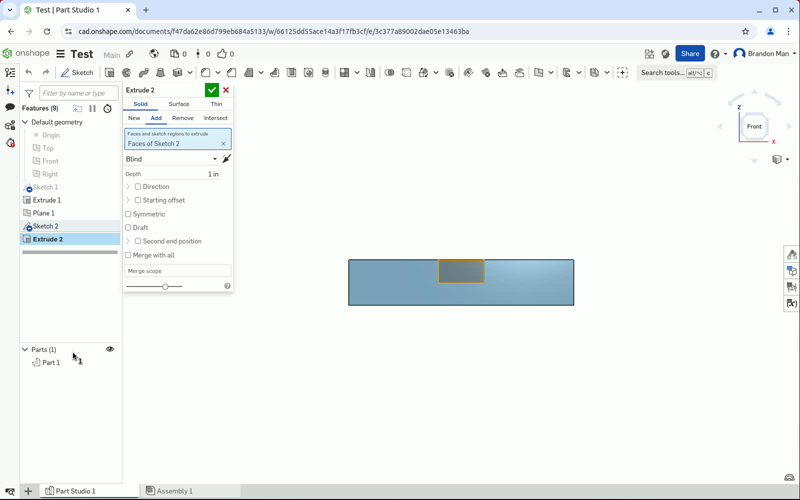
mouse_move(143, 106)
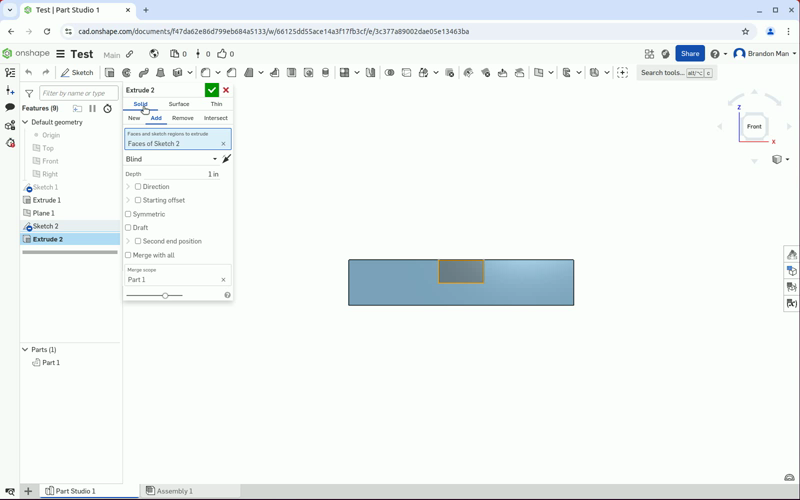
click(143, 106)
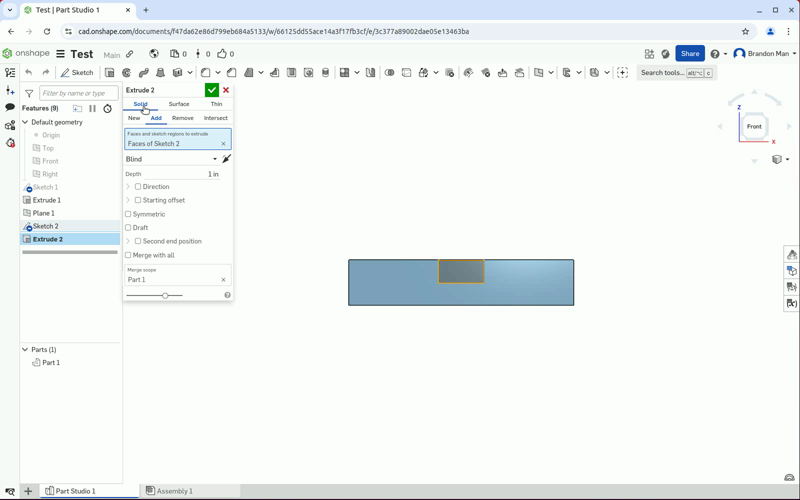
mouse_move(186, 120)
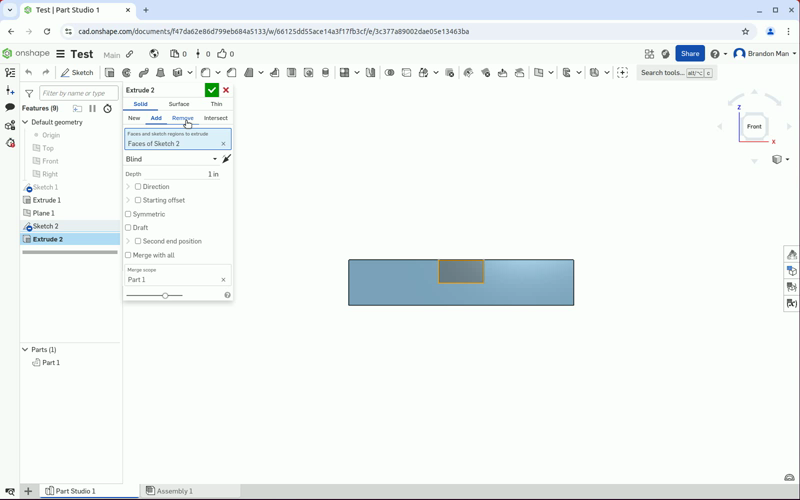
click(186, 120)
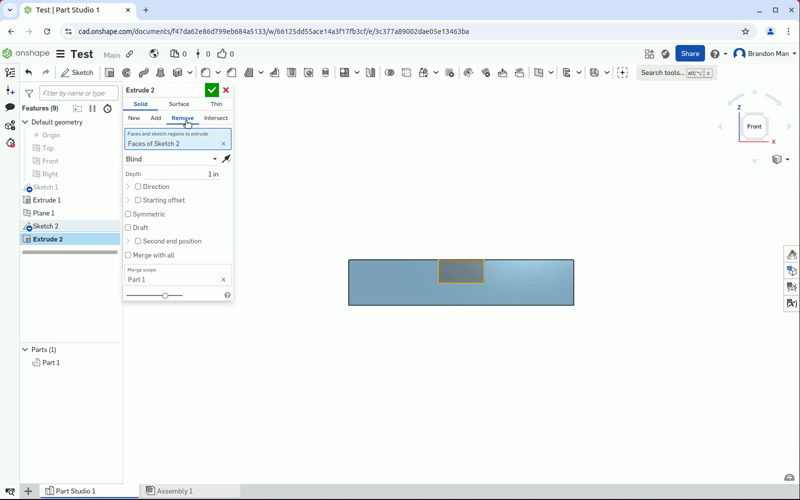
key(tab, 4)
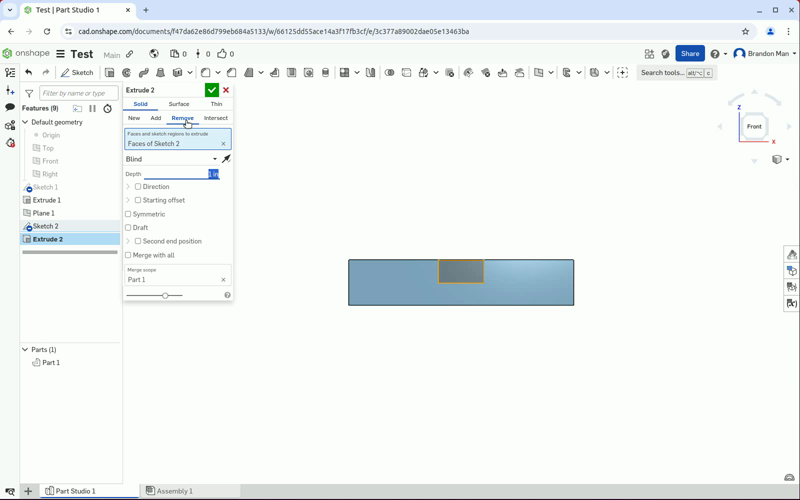
text(9.147)
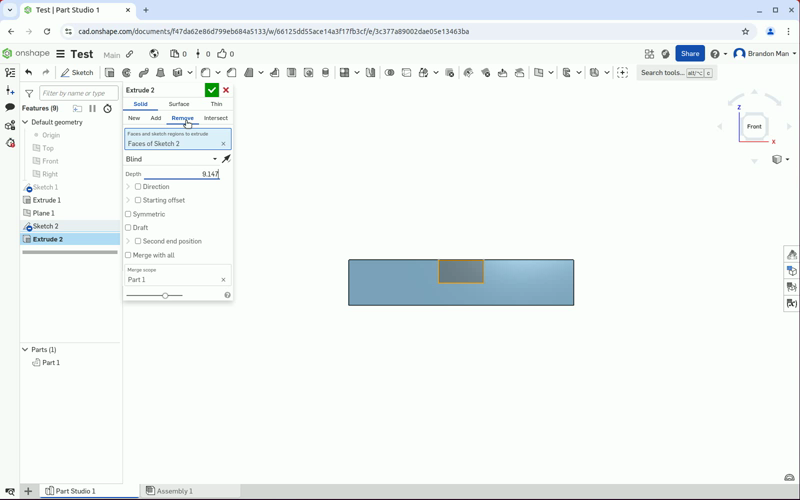
key(tab, 6)
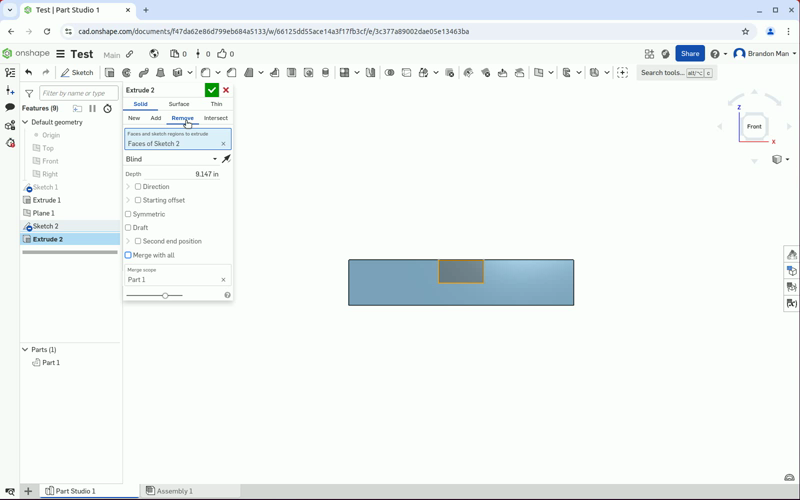
key(space)
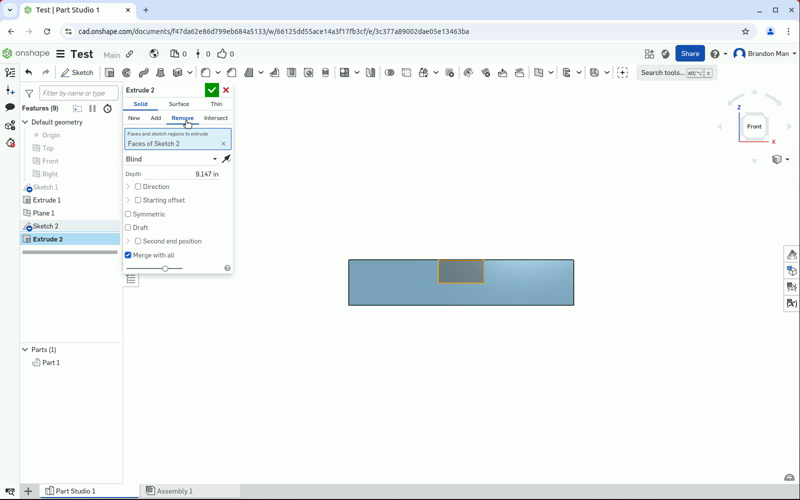
key(enter)
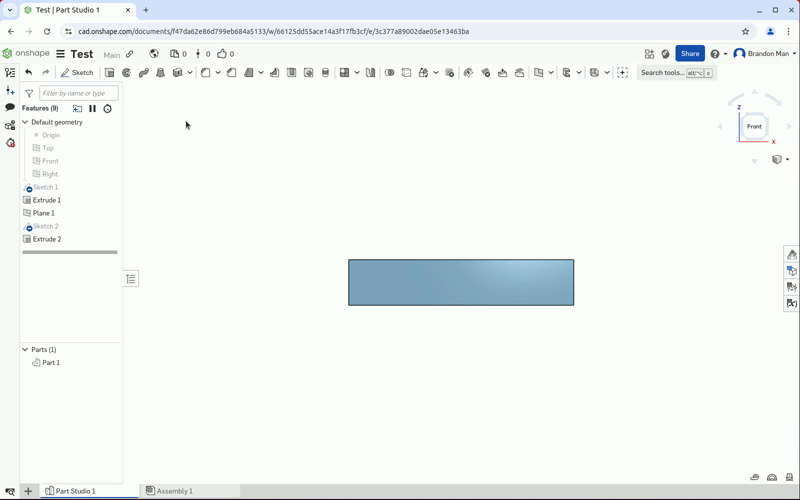
key(shift+h)
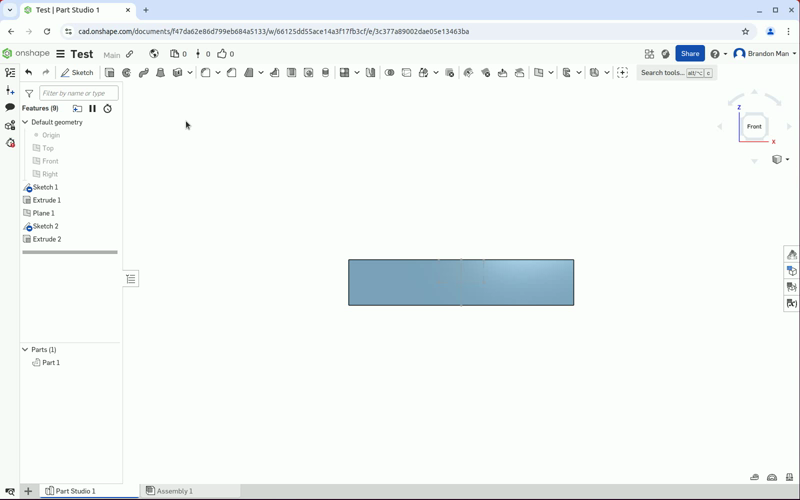
key(shift+h)
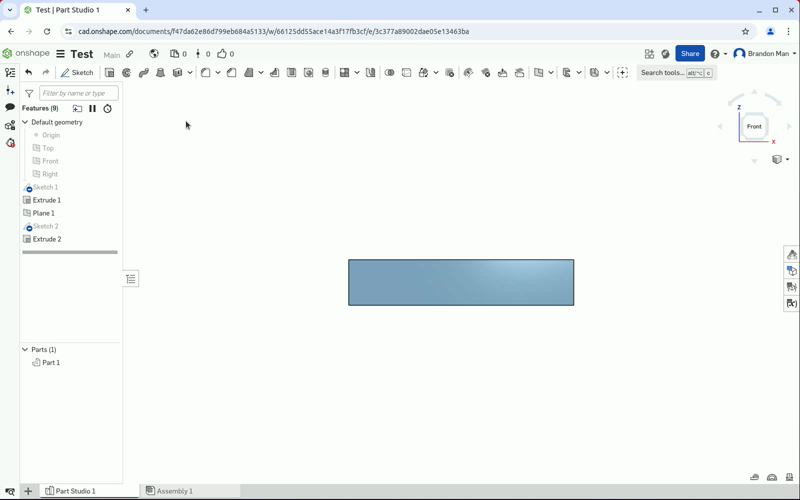
mouse_move(73, 189)
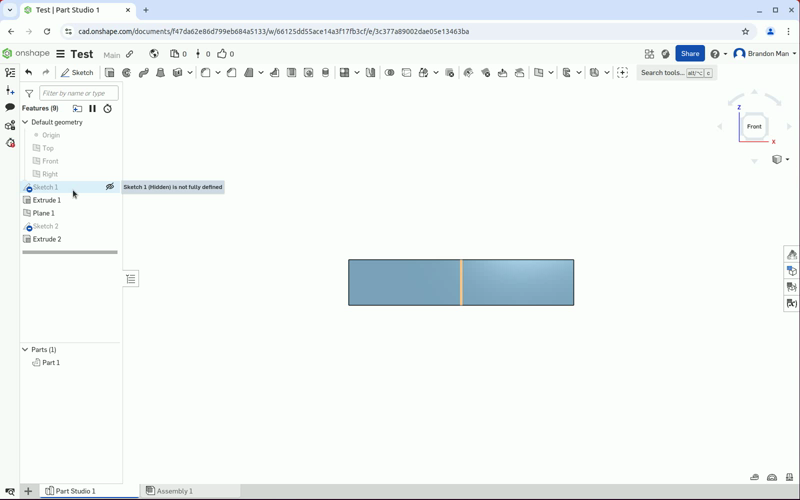
click(73, 189)
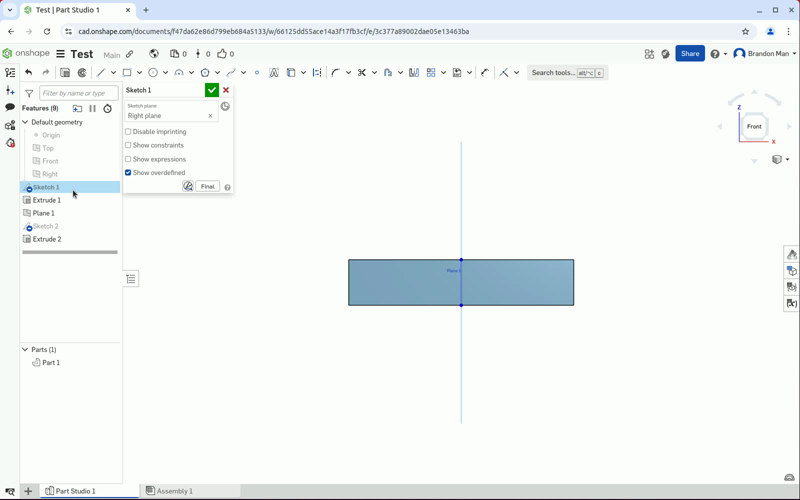
mouse_move(229, 92)
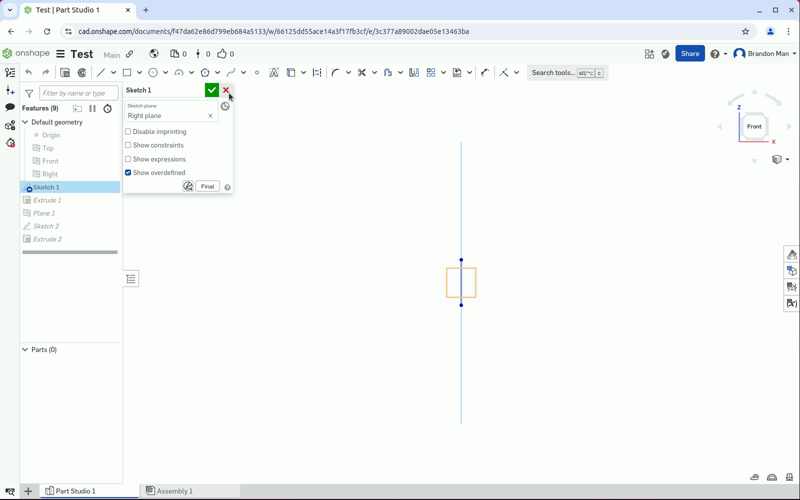
click(229, 92)
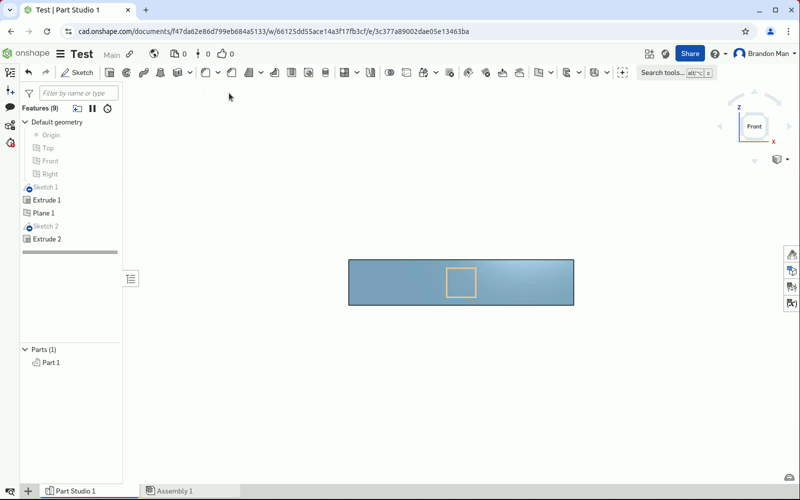
mouse_move(73, 352)
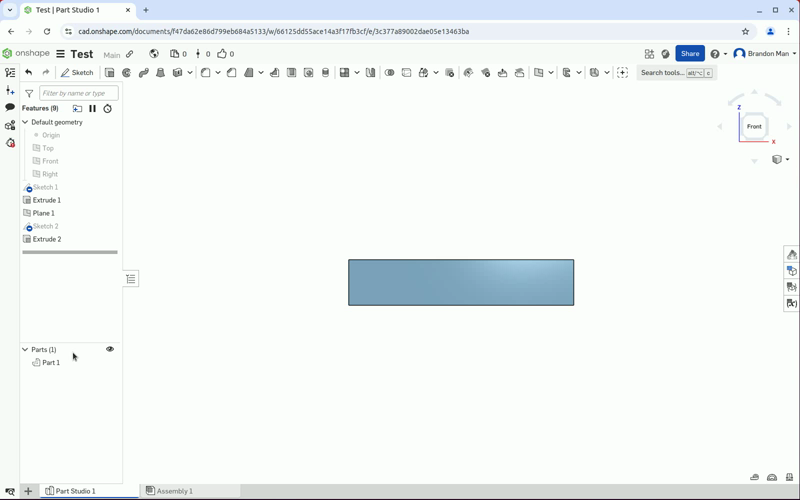
key(y)
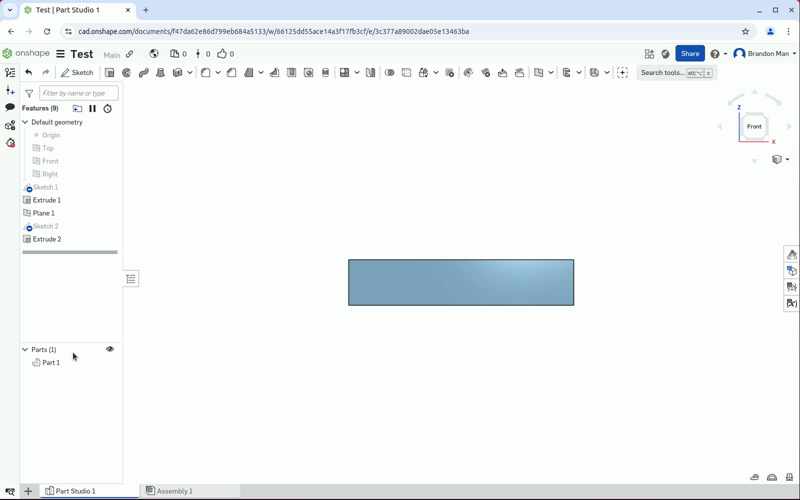
key(shift+p)
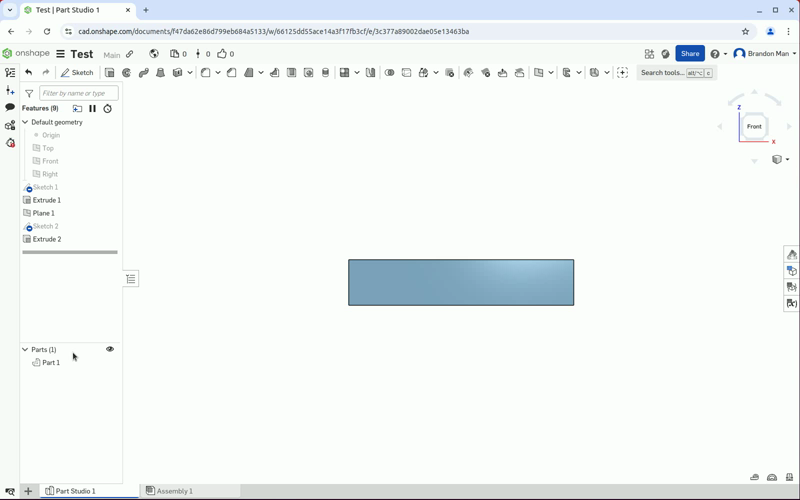
key(space)
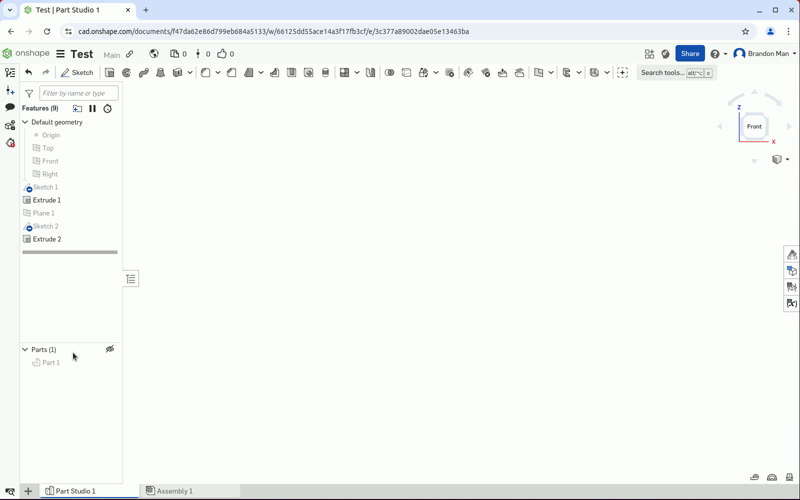
key_down(shift)
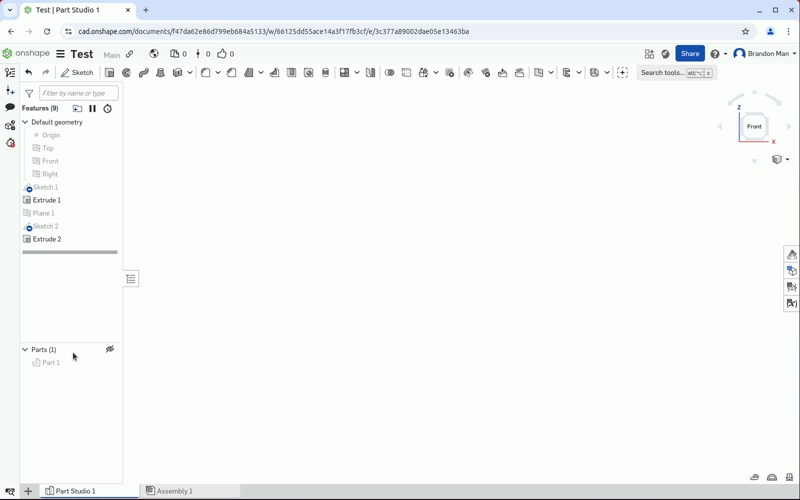
key(down)
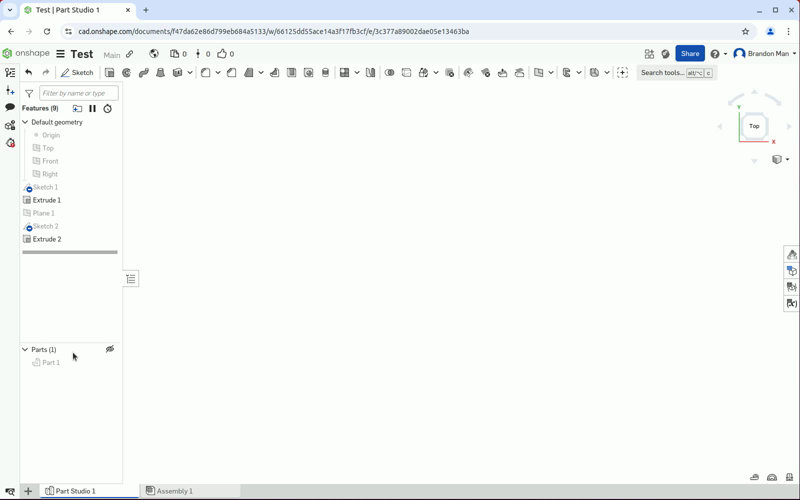
key_up(shift)
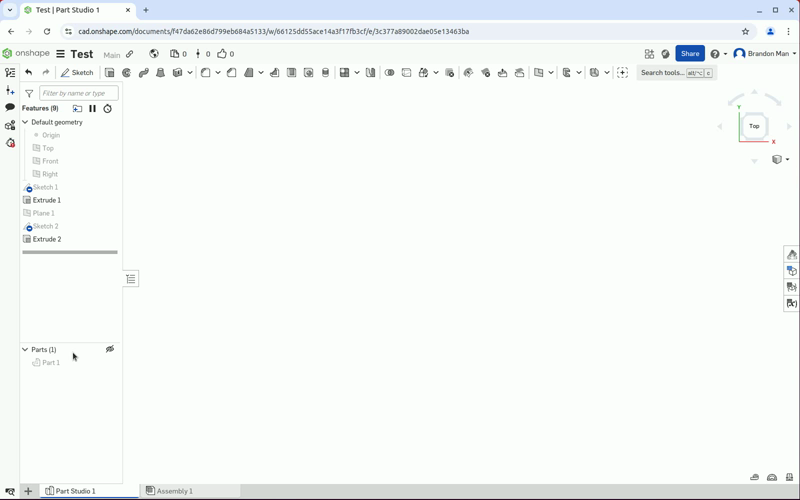
mouse_move(73, 352)
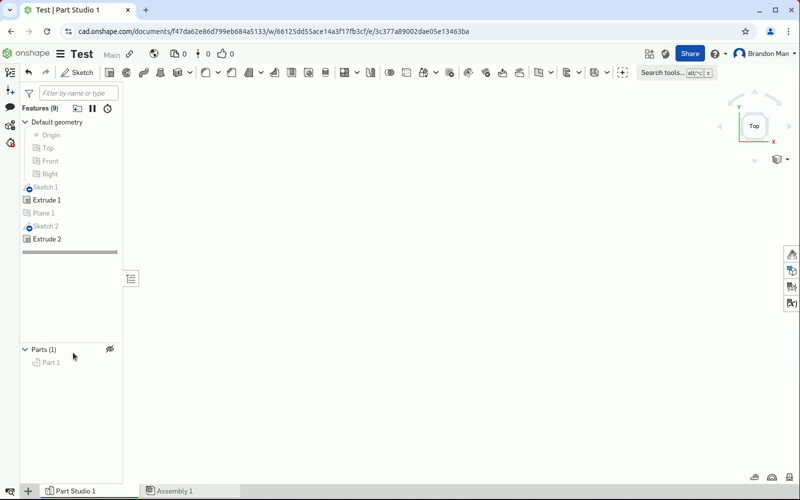
key(shift+y)
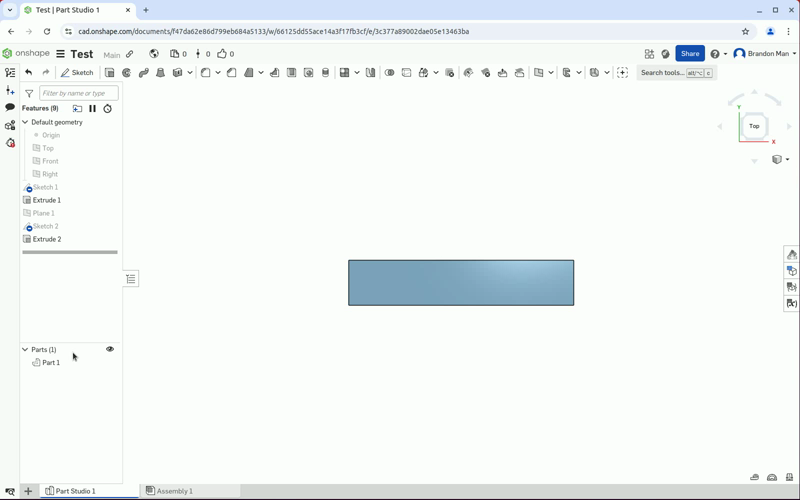
mouse_move(541, 75)
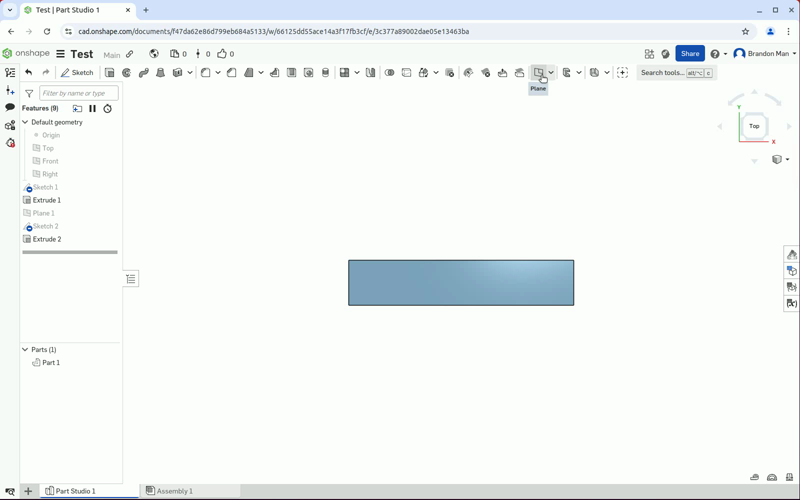
click(541, 75)
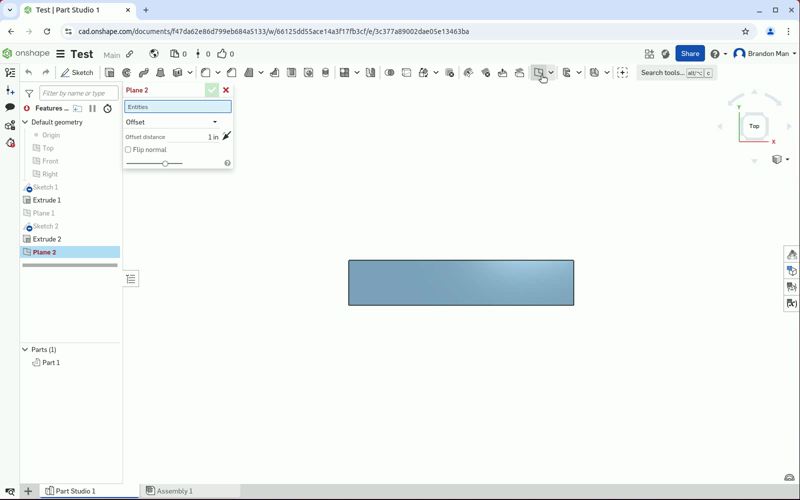
mouse_move(73, 150)
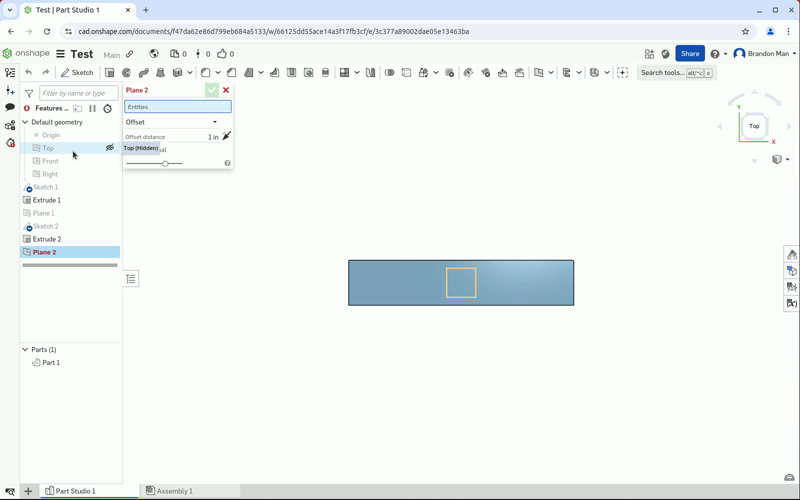
click(73, 150)
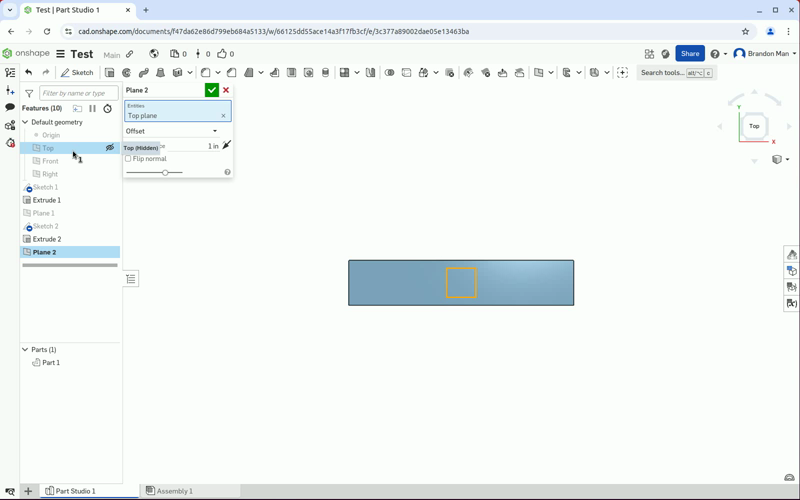
key(tab, 2)
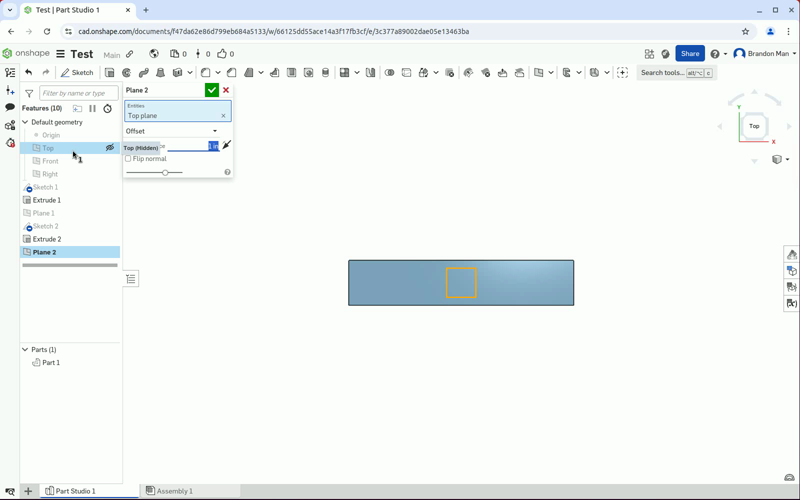
text(4.56)
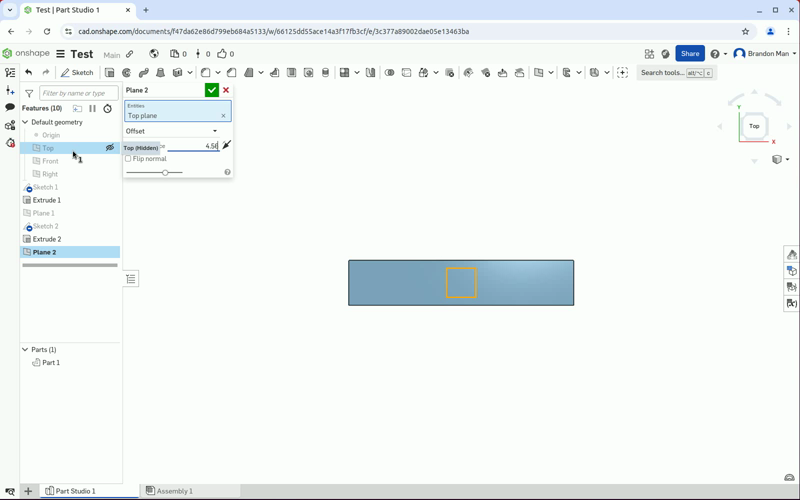
key(enter, 2)
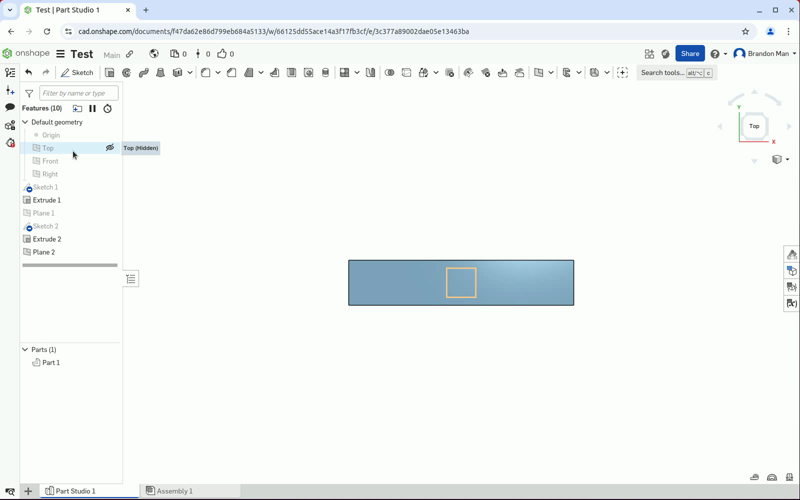
key(shift+s)
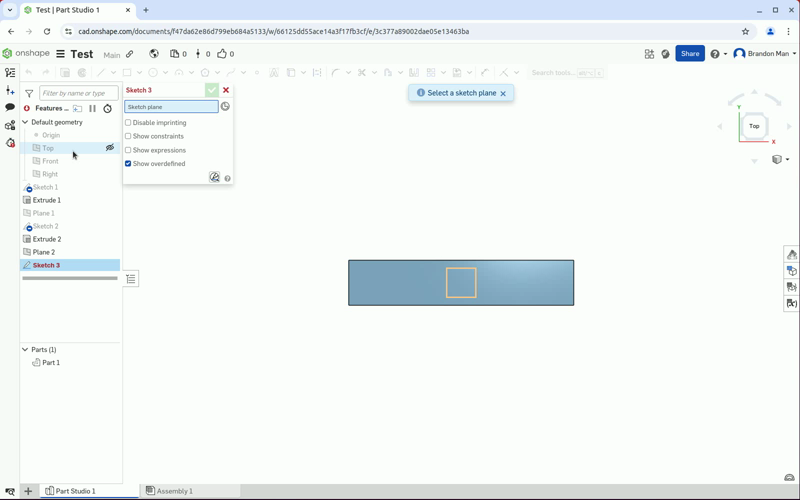
mouse_move(73, 254)
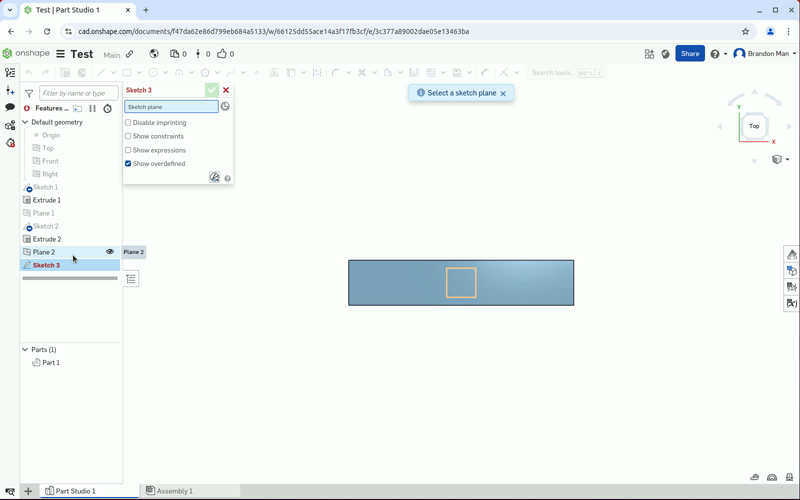
click(73, 254)
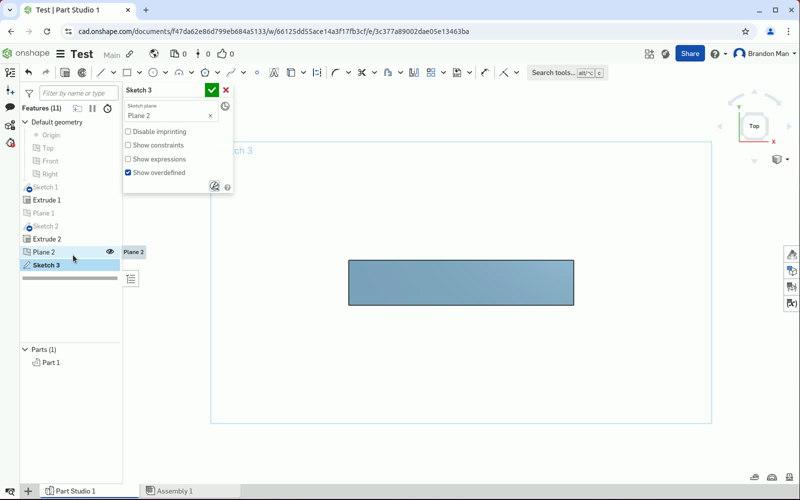
mouse_move(73, 352)
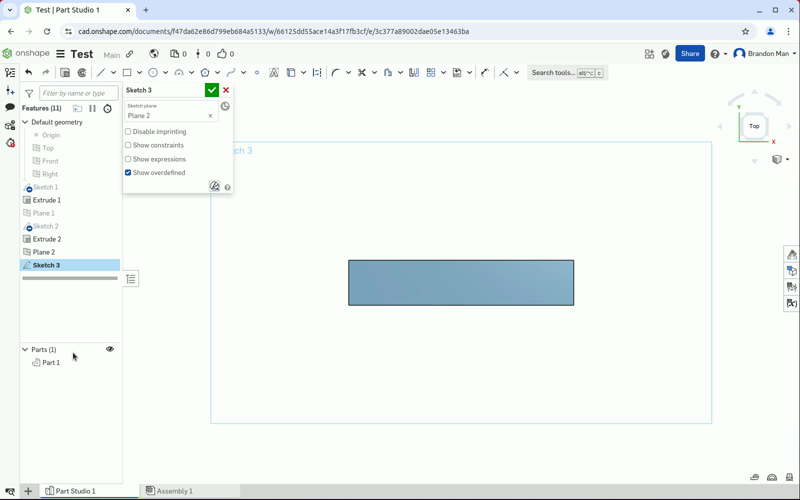
key(y)
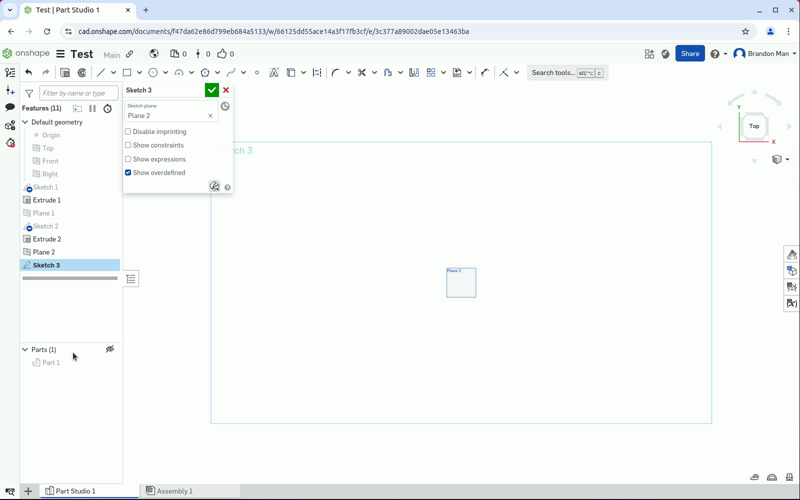
key(l)
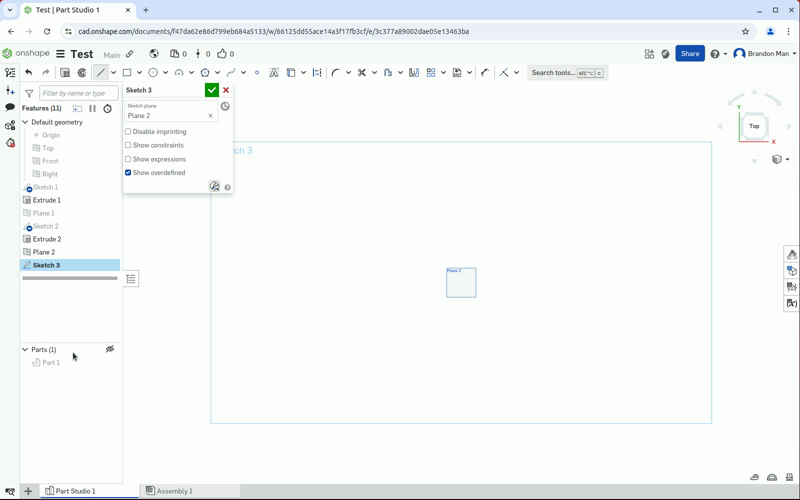
key_down(shift)
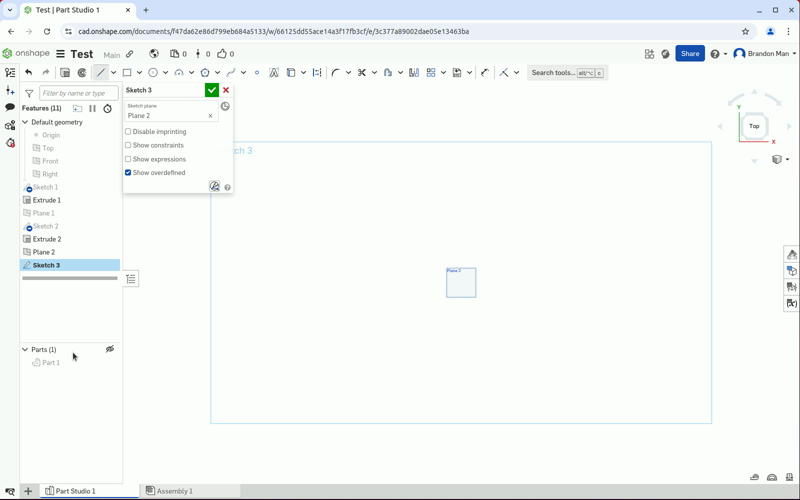
mouse_move(392, 282)
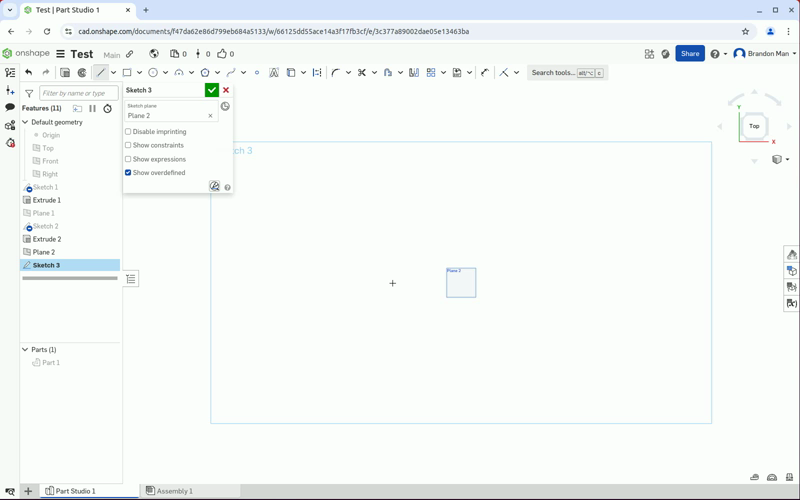
click(392, 282)
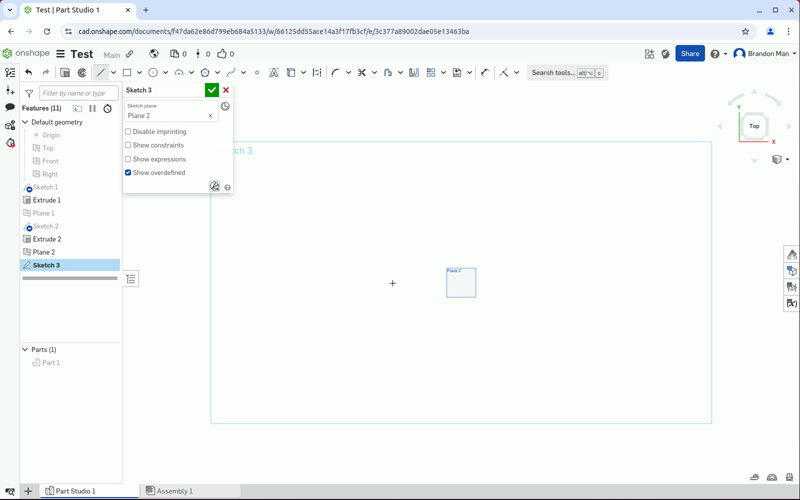
key_up(shift)
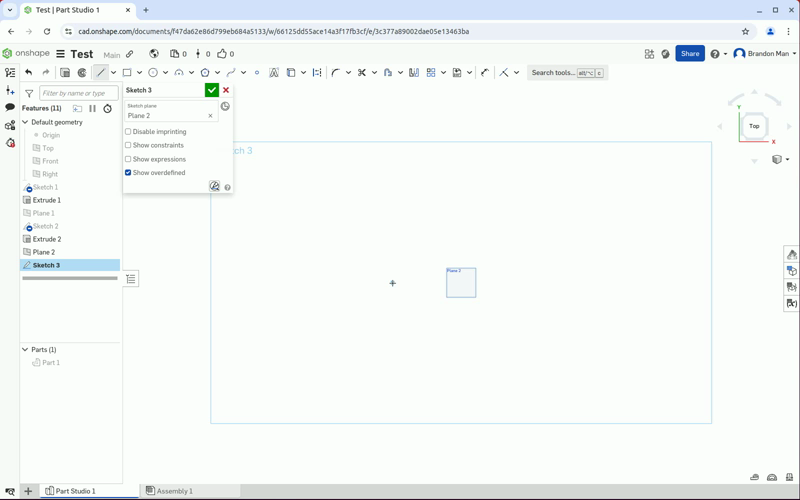
key_down(shift)
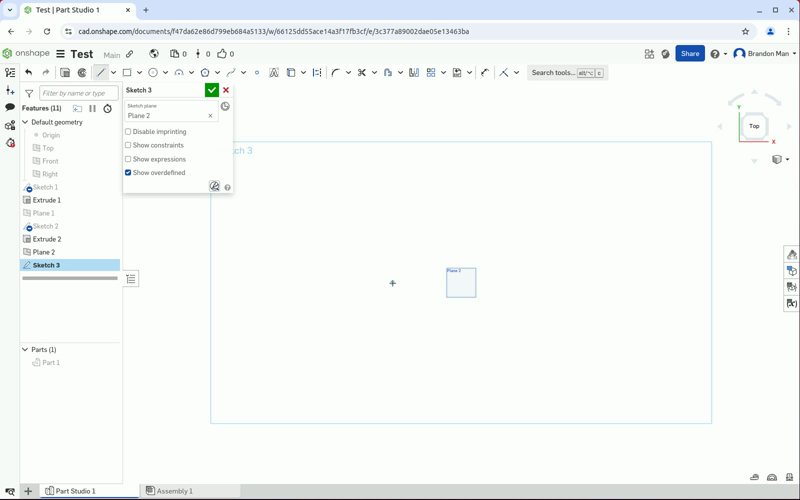
mouse_move(422, 282)
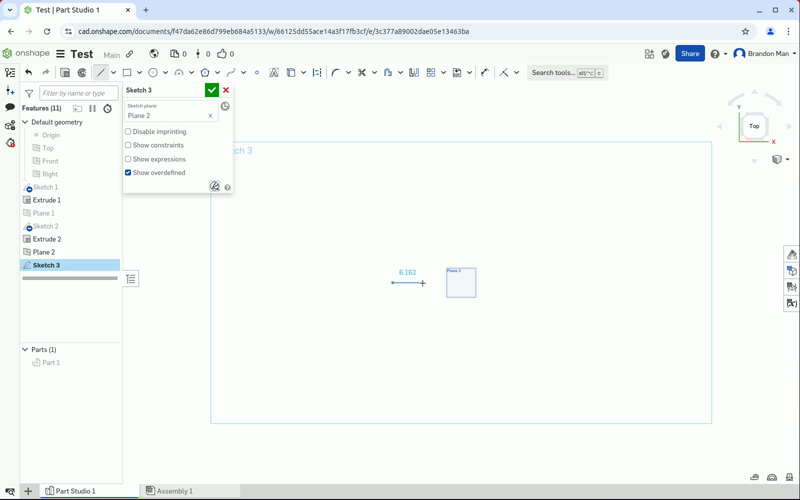
mouse_move(437, 282)
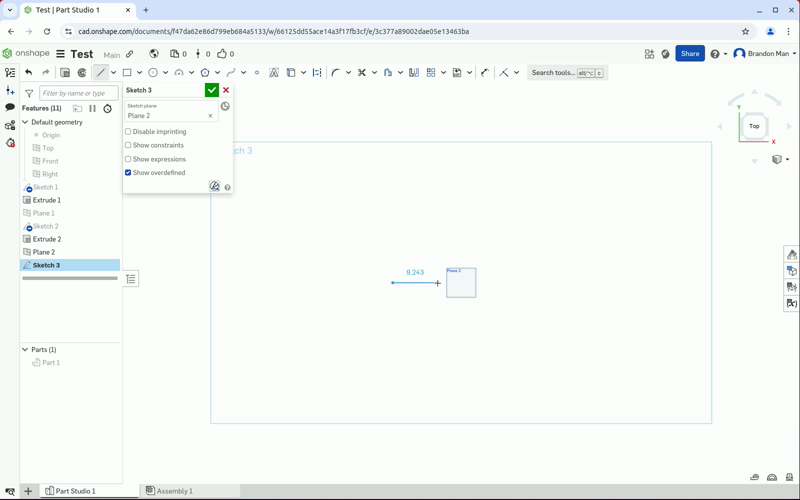
click(437, 282)
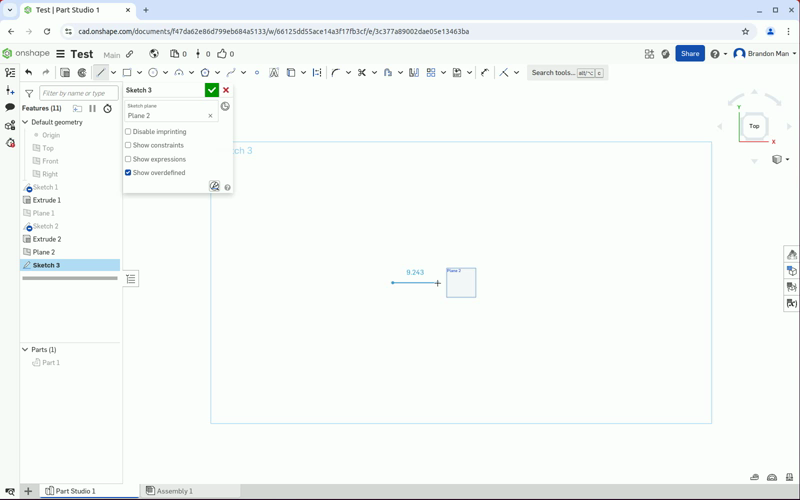
key_up(shift)
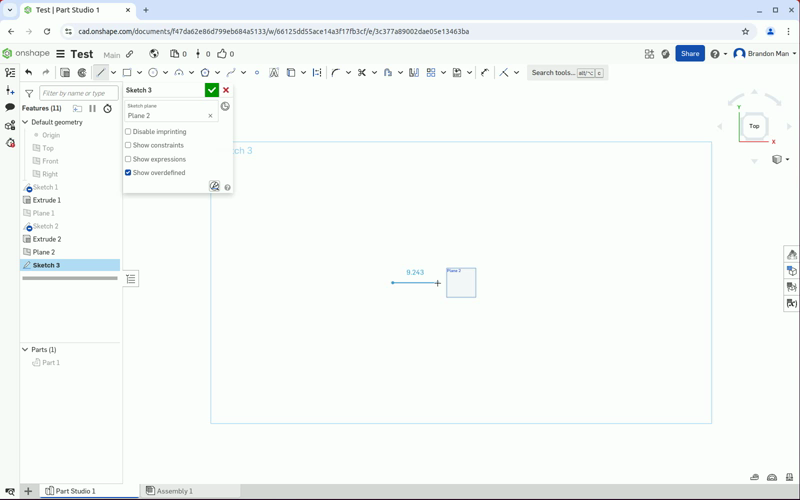
key_down(shift)
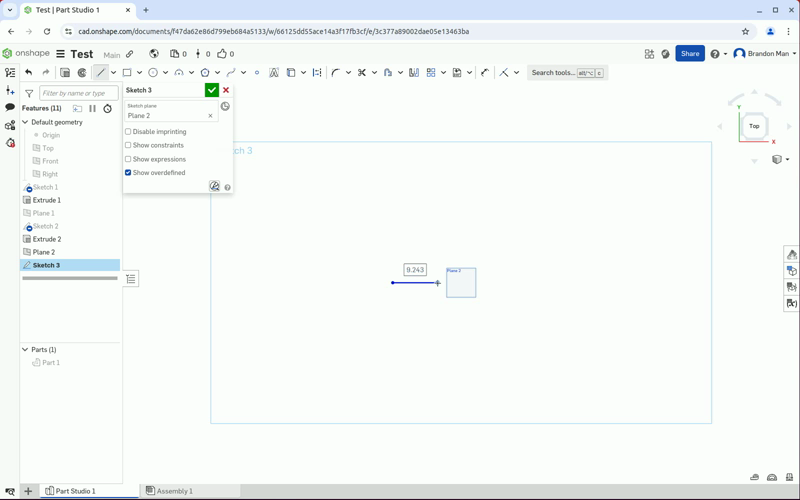
mouse_move(467, 282)
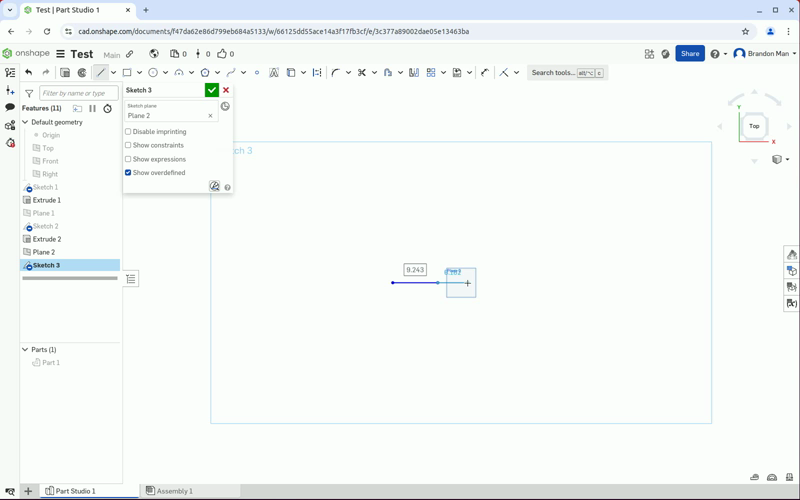
mouse_move(437, 260)
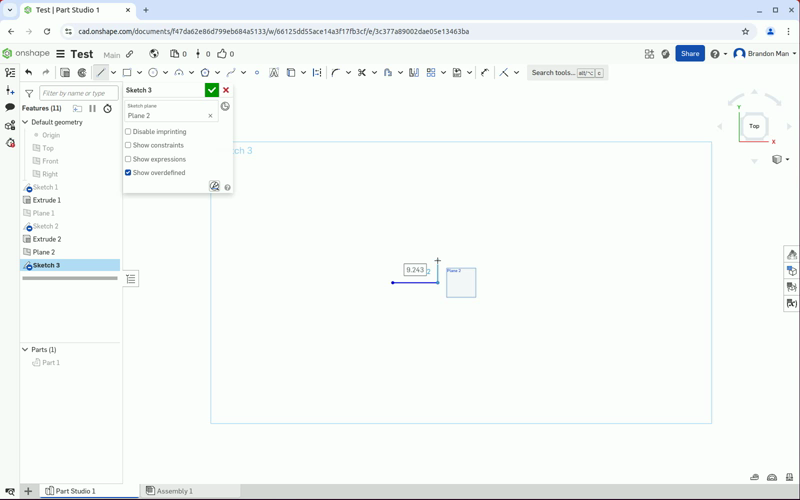
click(437, 260)
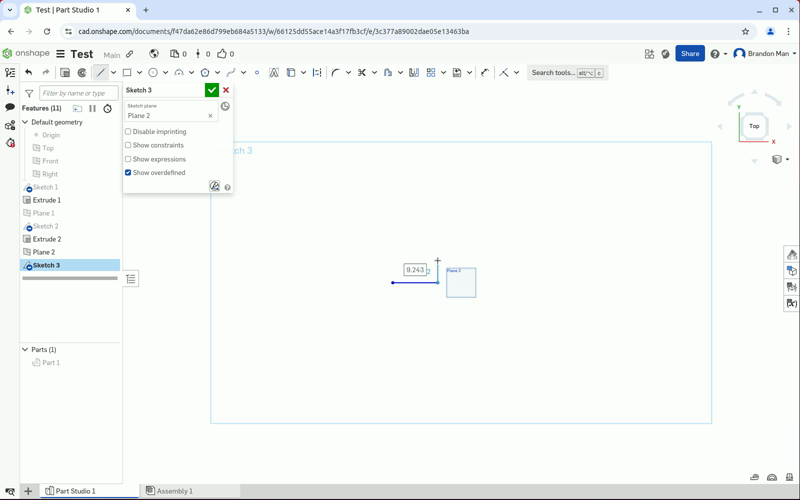
key_up(shift)
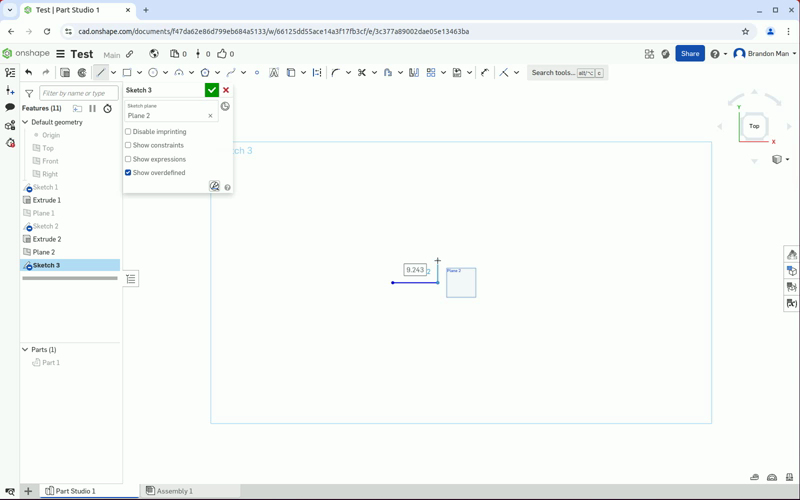
key_down(shift)
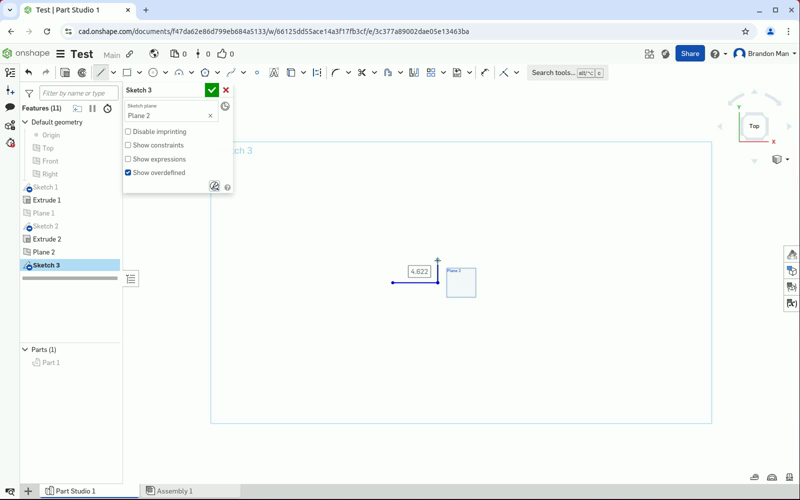
mouse_move(467, 260)
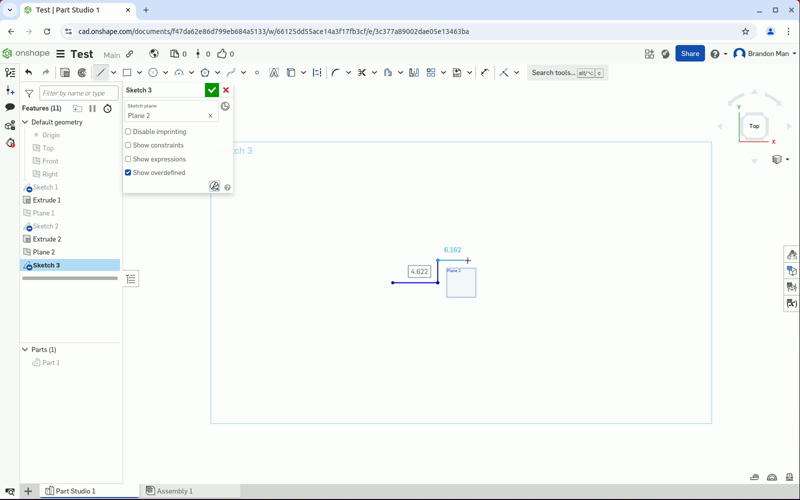
mouse_move(392, 260)
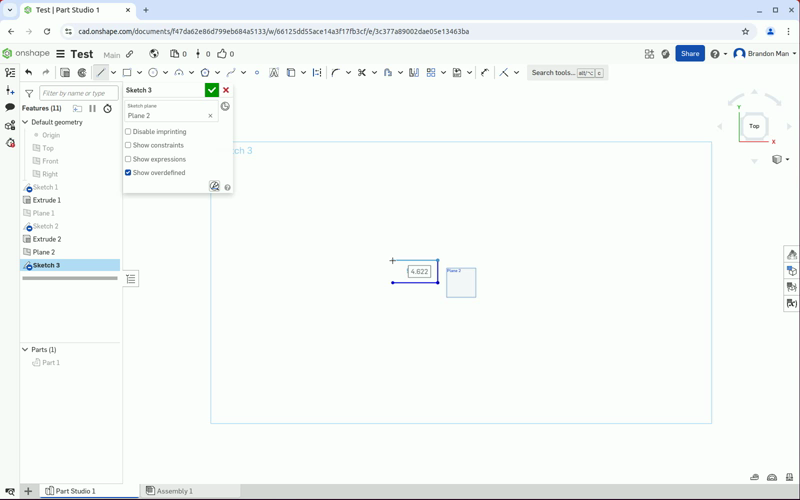
click(392, 260)
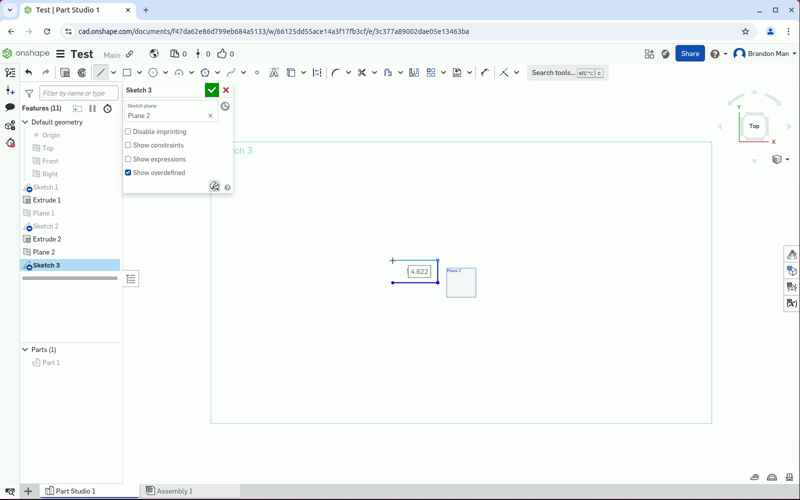
key_up(shift)
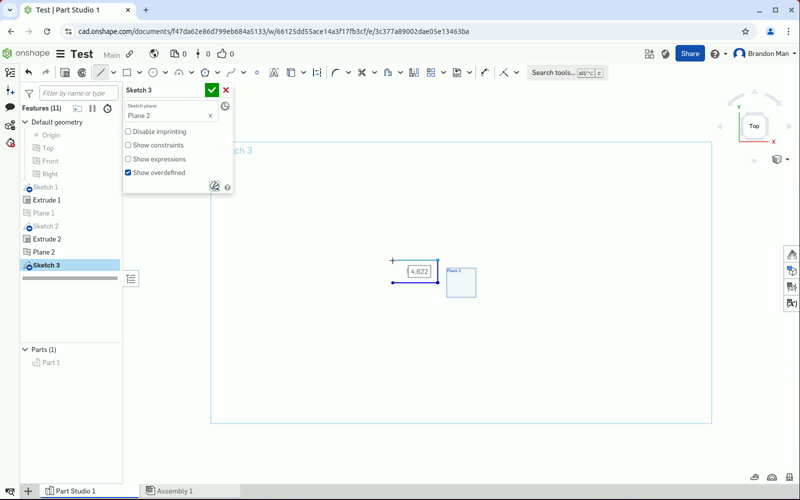
mouse_move(422, 260)
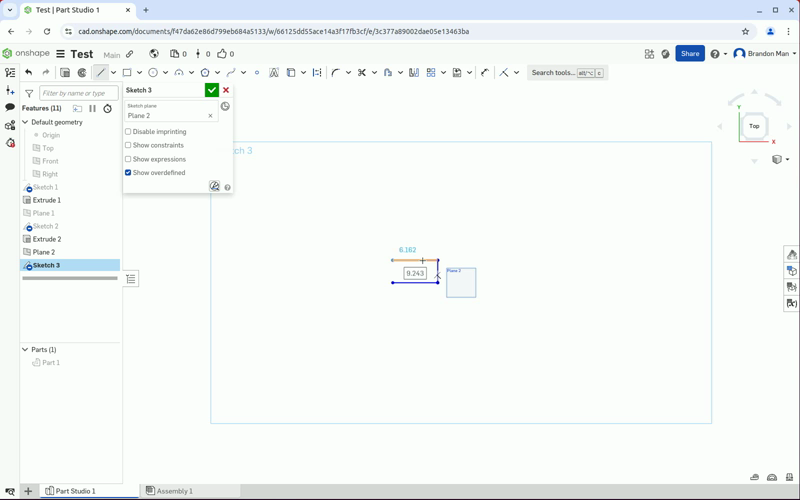
key_down(shift)
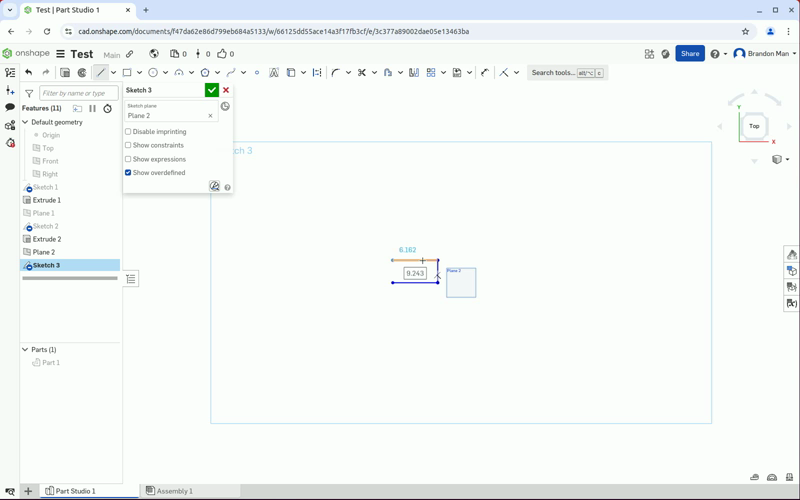
mouse_move(392, 282)
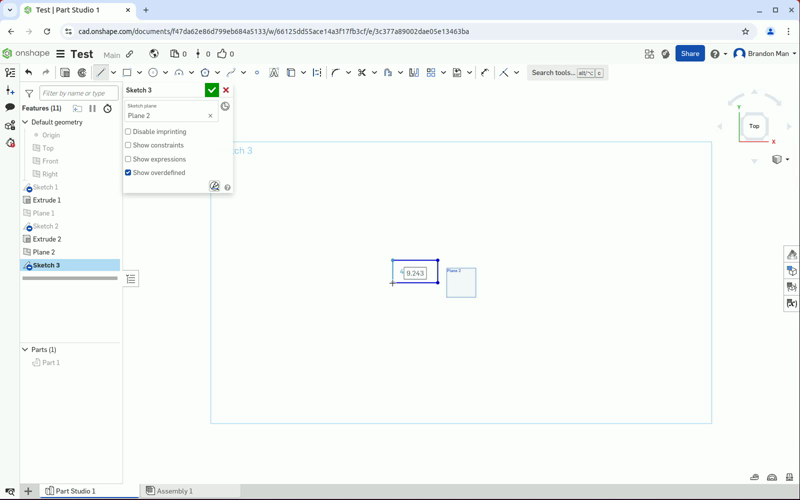
key_up(shift)
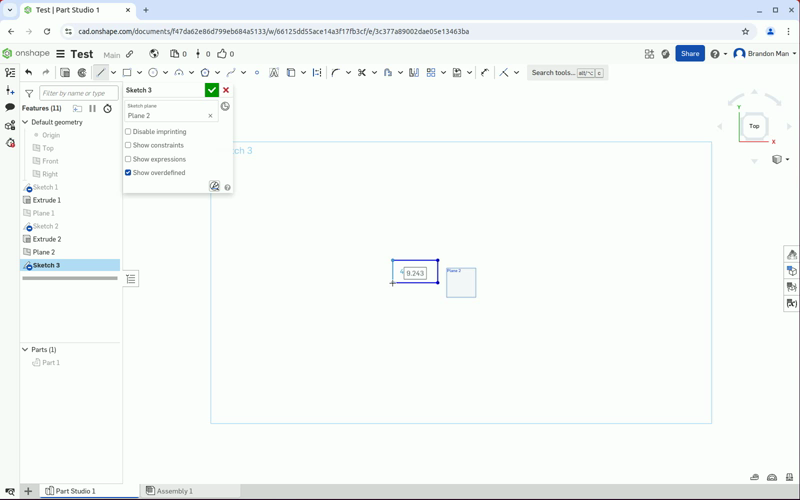
click(392, 282)
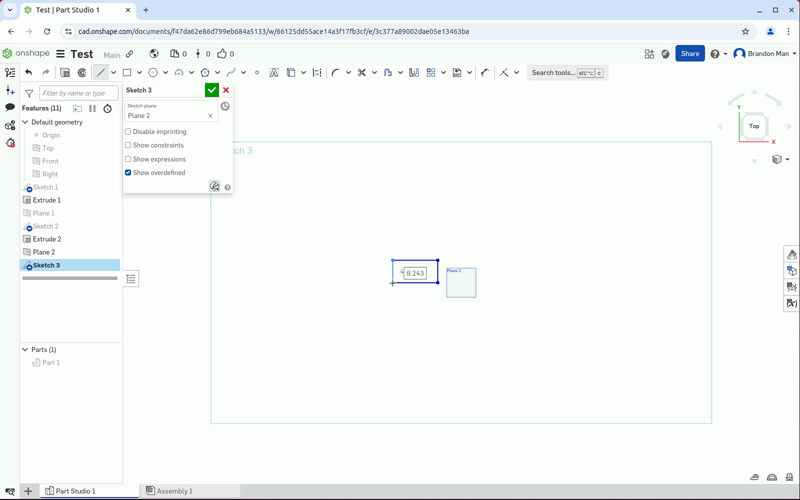
key(esc)
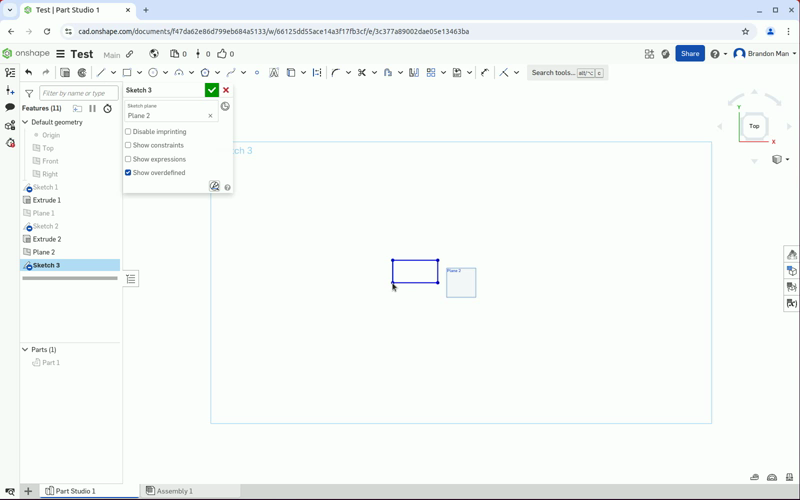
mouse_move(404, 281)
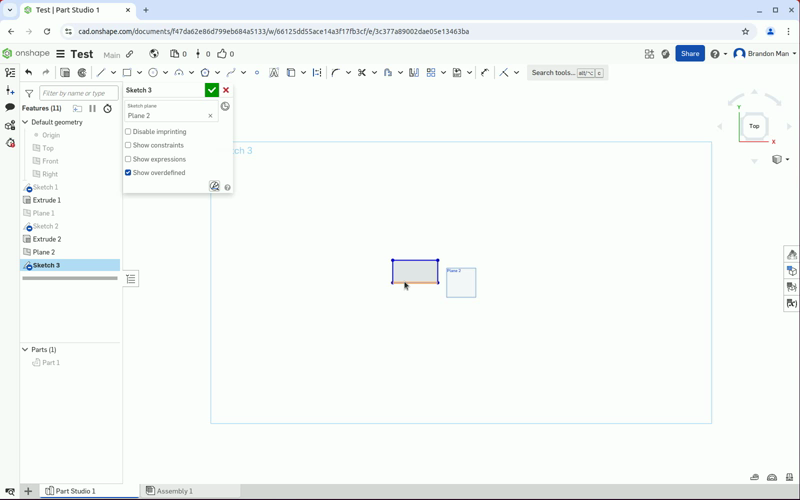
scroll(6)
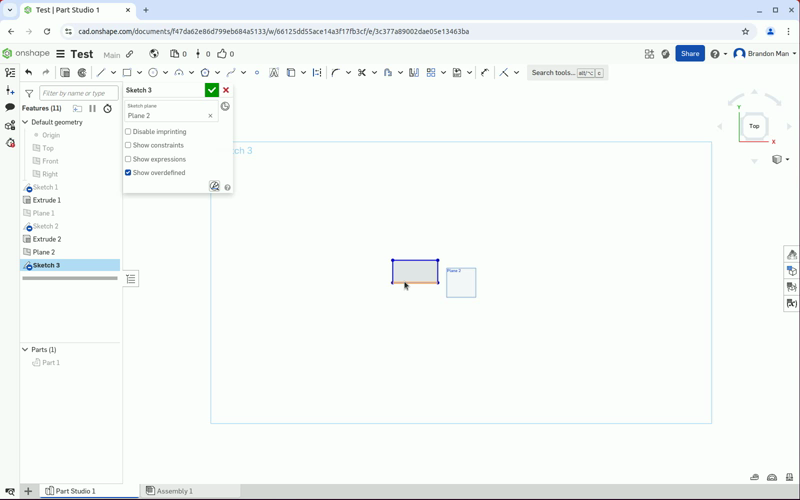
scroll(6)
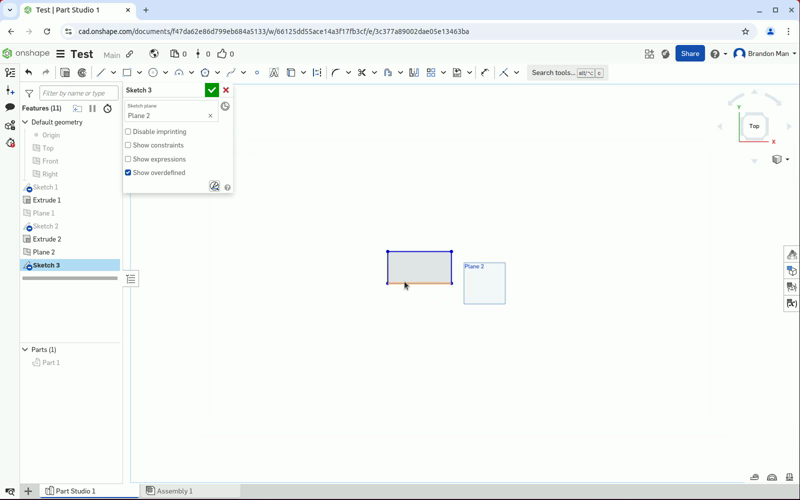
scroll(6)
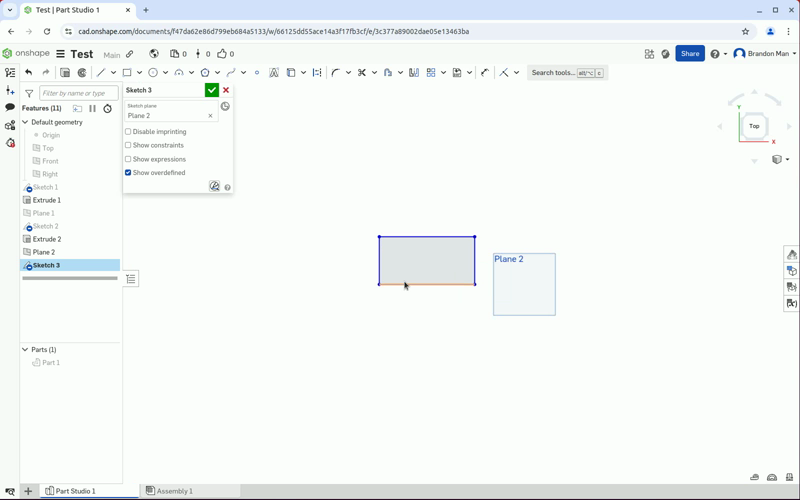
scroll(6)
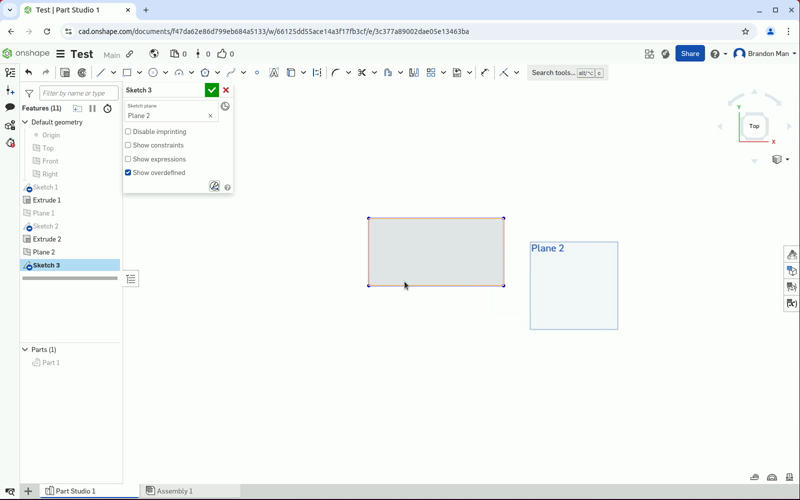
scroll(6)
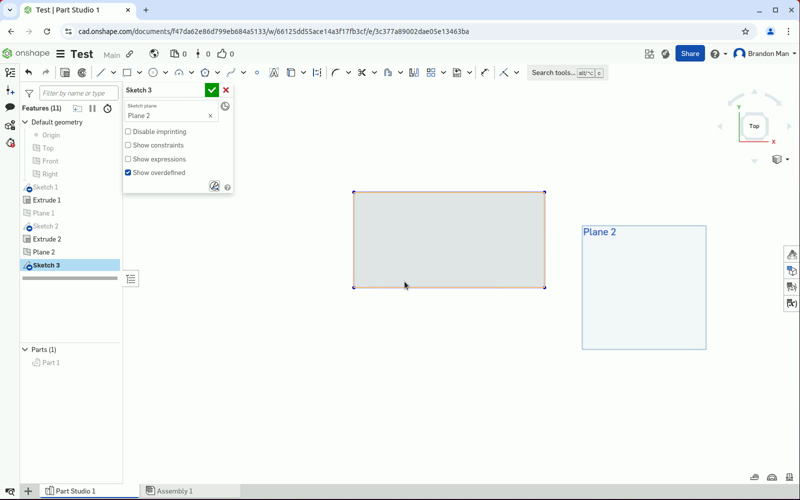
scroll(6)
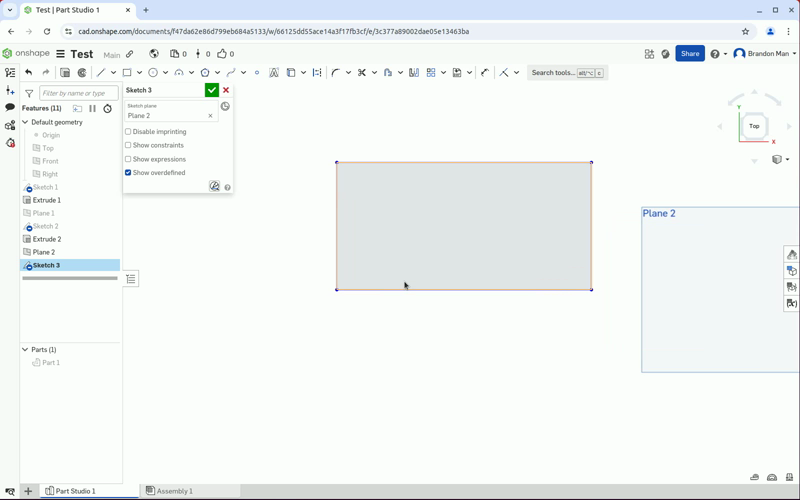
scroll(6)
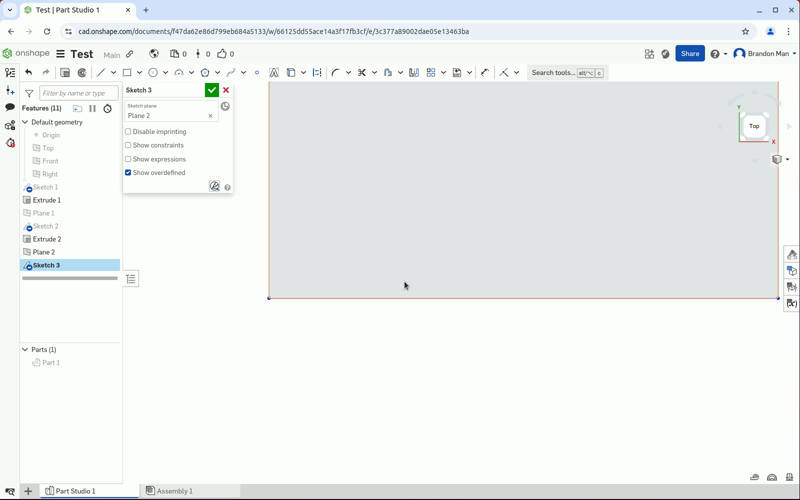
click(404, 281)
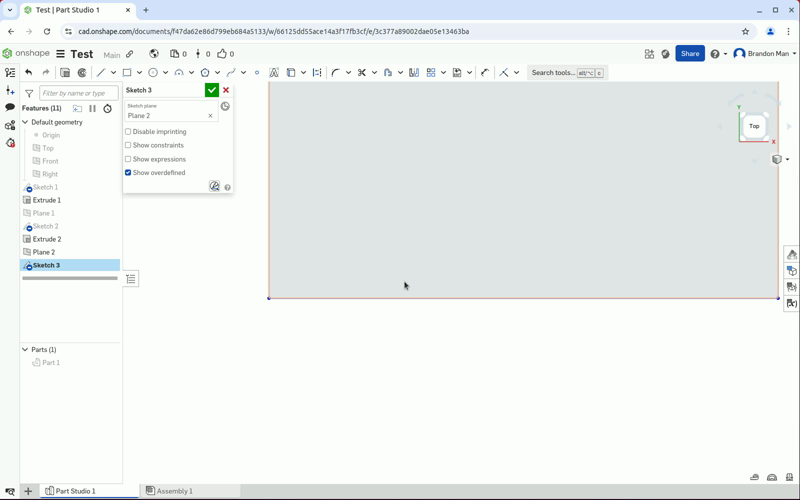
scroll(-6)
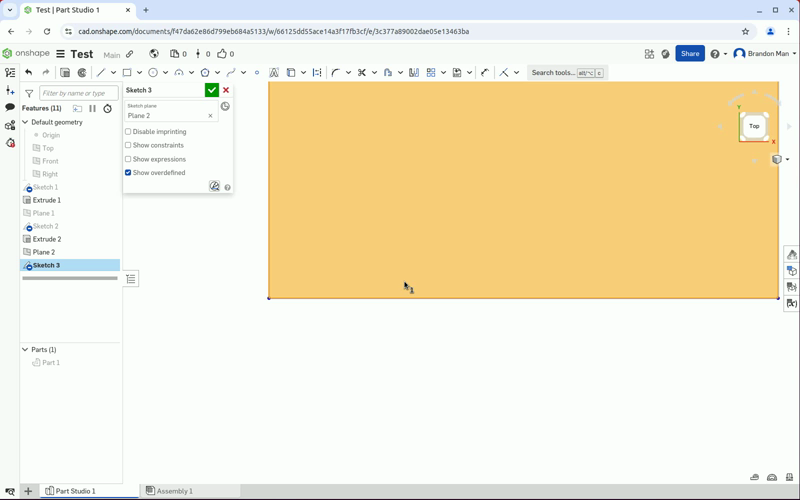
scroll(-6)
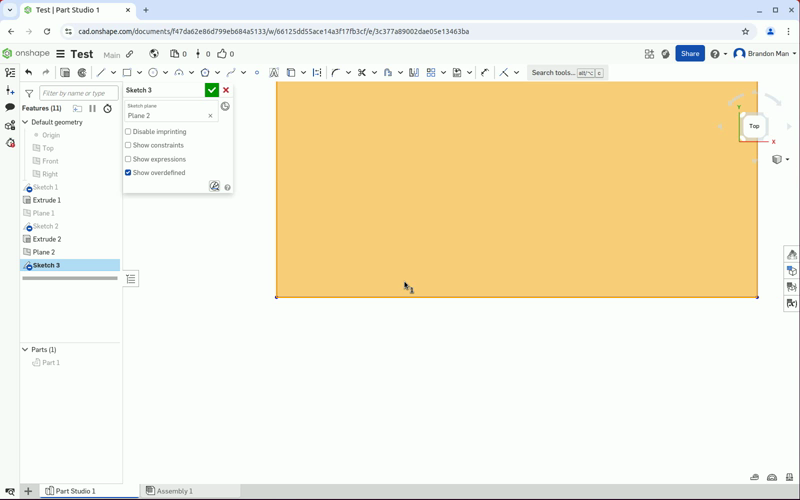
scroll(-6)
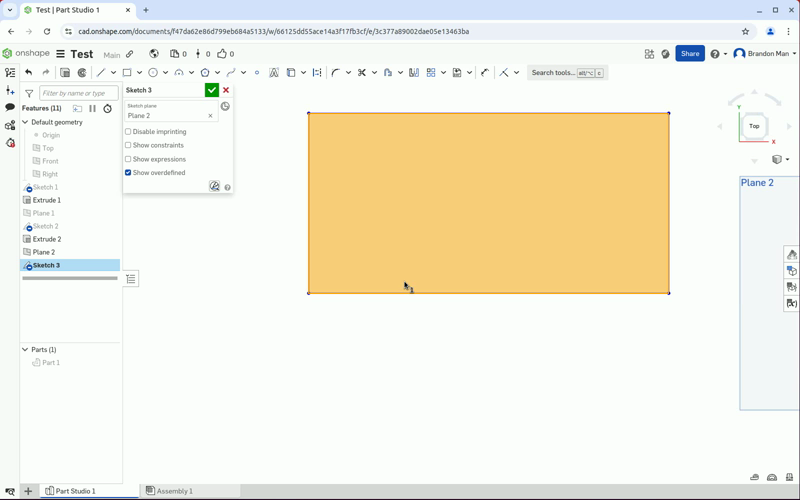
scroll(-6)
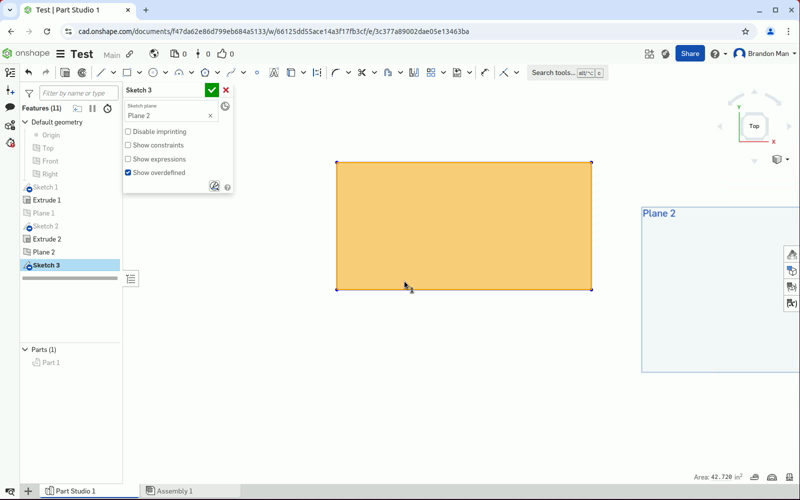
scroll(-6)
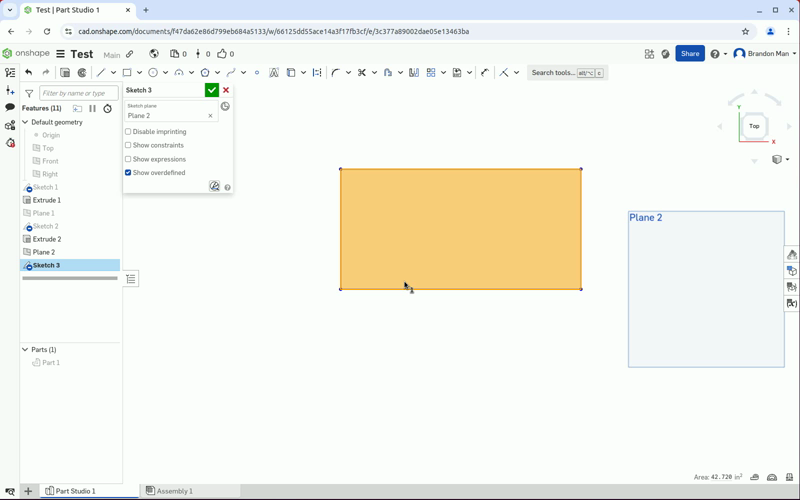
scroll(-6)
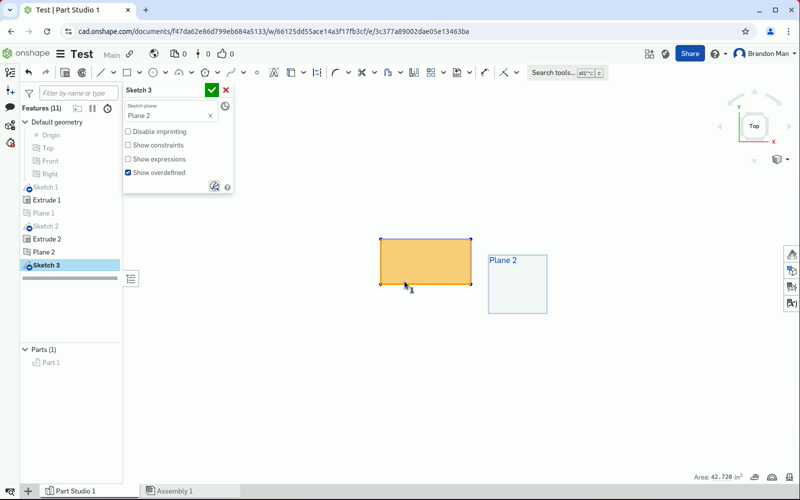
scroll(-6)
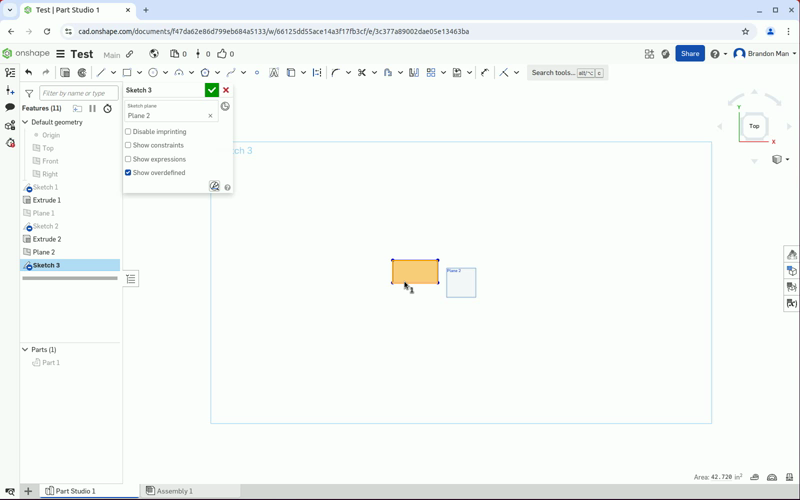
mouse_move(73, 352)
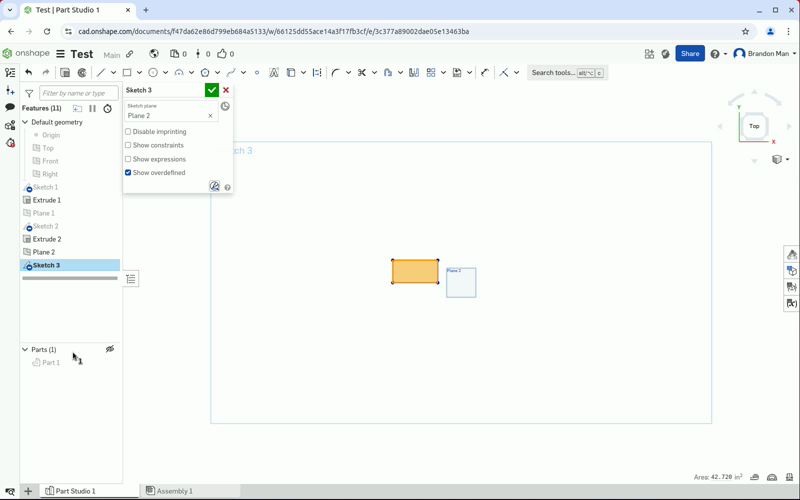
key(shift+y)
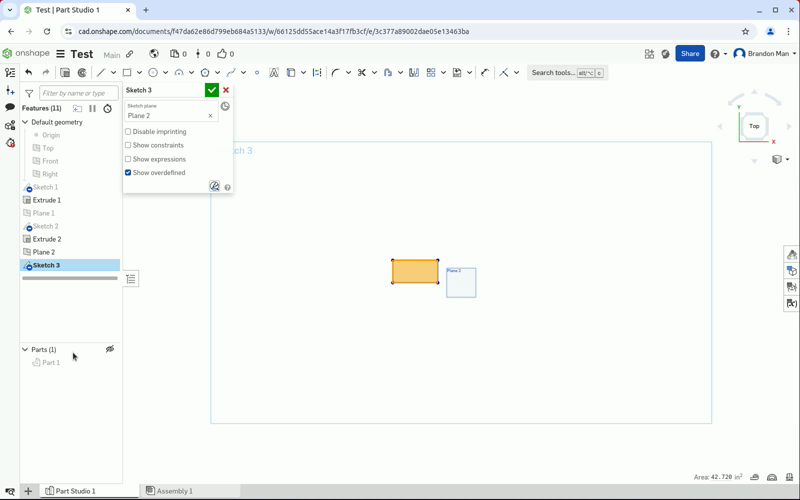
key(shift+e)
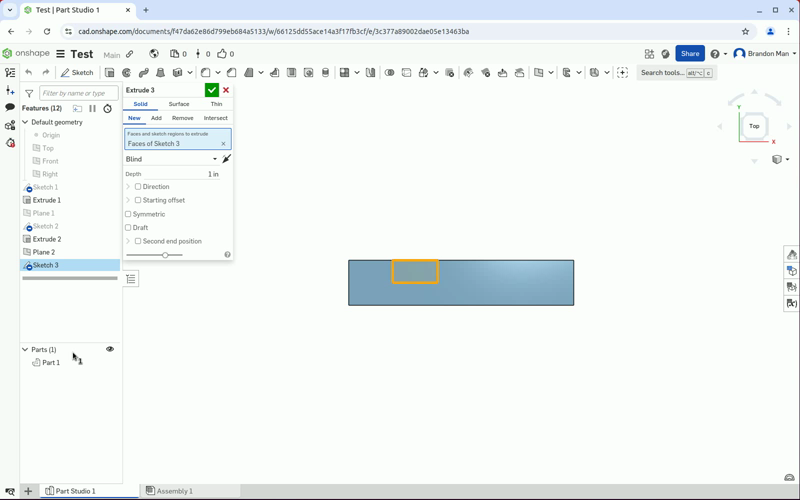
mouse_move(143, 106)
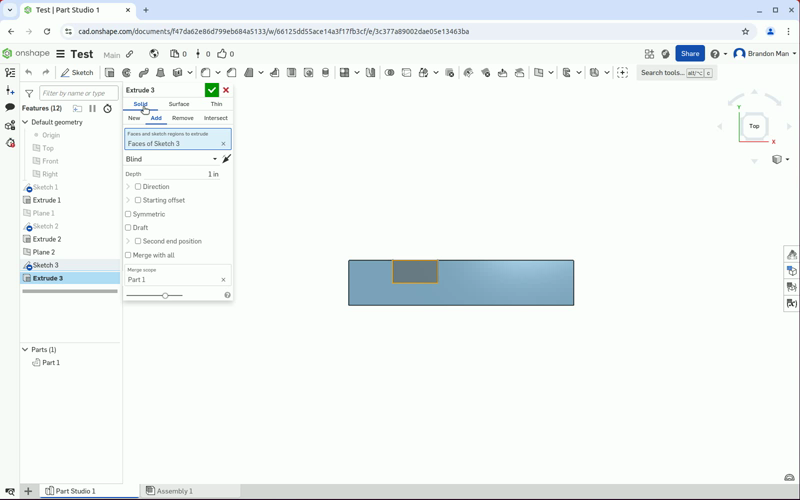
click(143, 106)
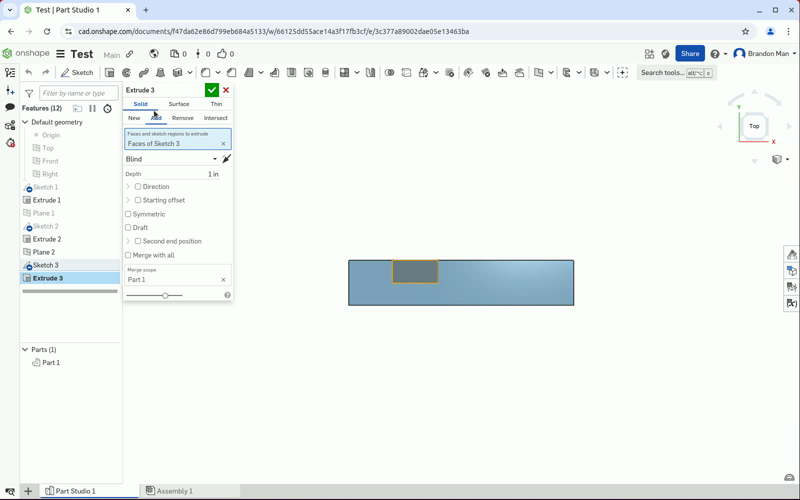
mouse_move(186, 120)
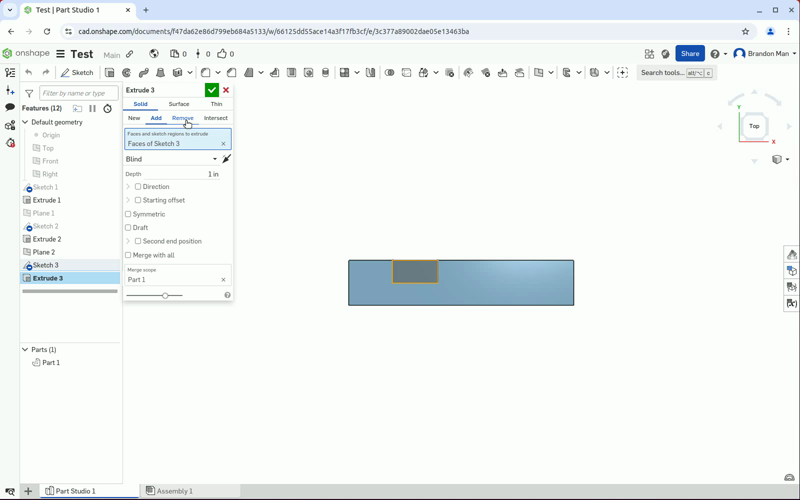
click(186, 120)
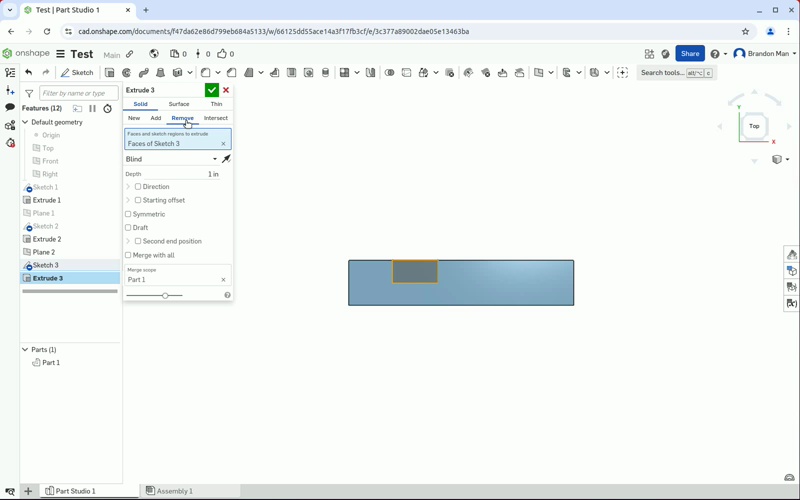
key(tab, 4)
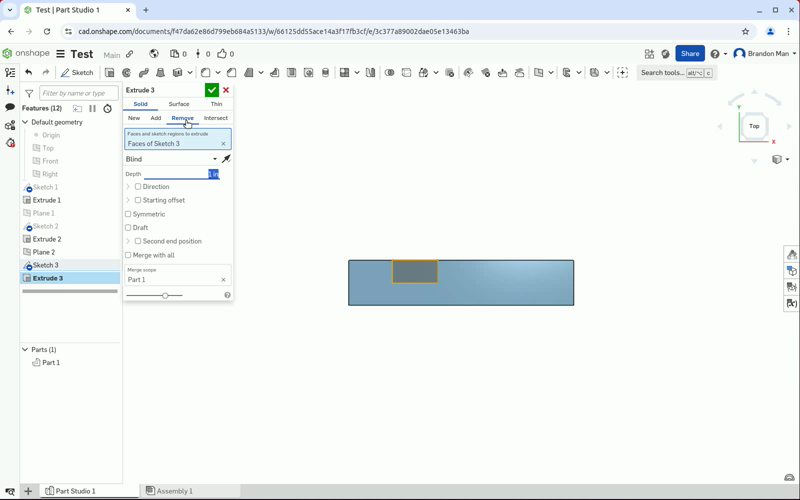
text(9.147)
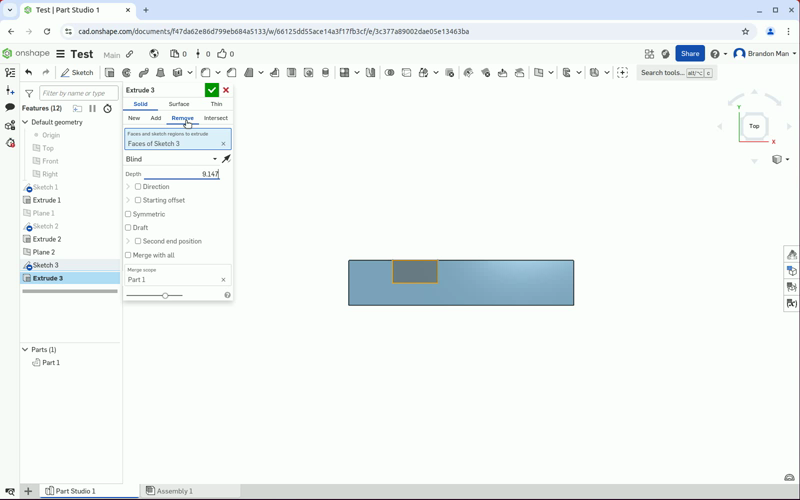
key(tab, 6)
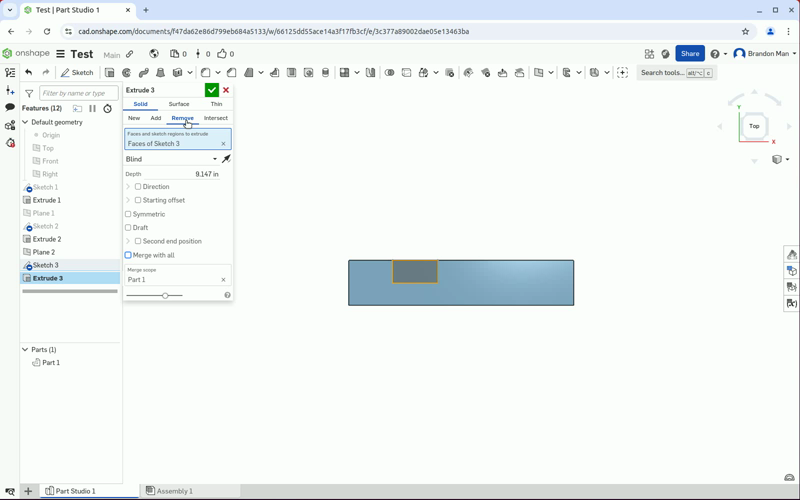
key(space)
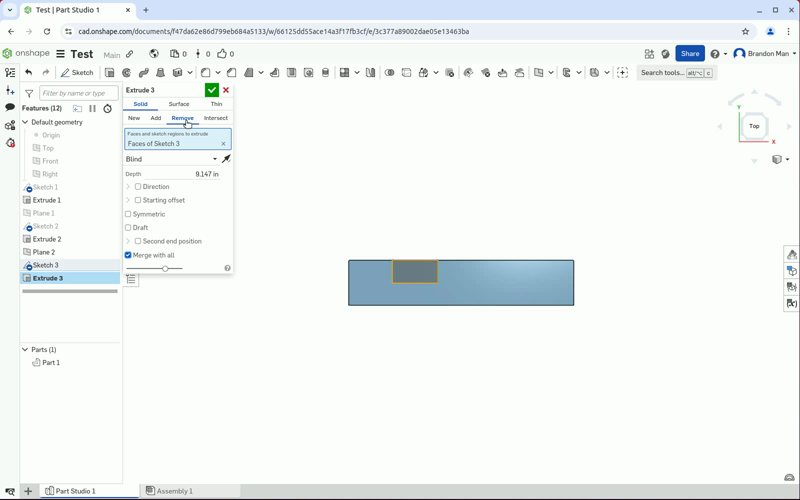
key(enter)
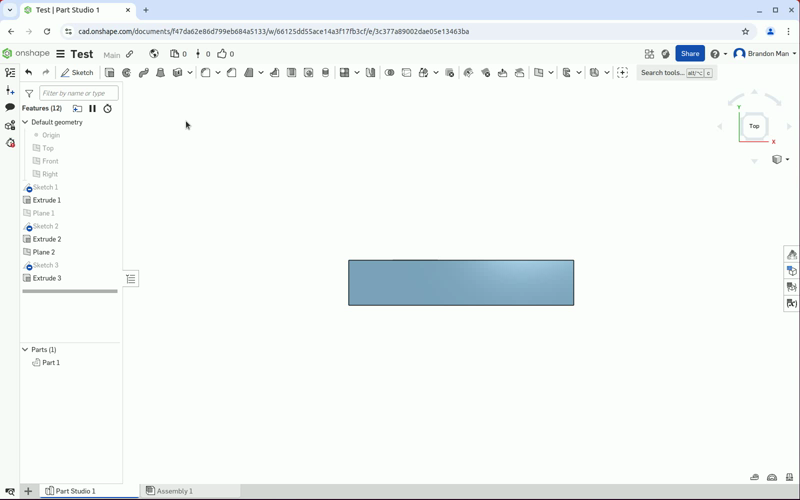
key(shift+h)
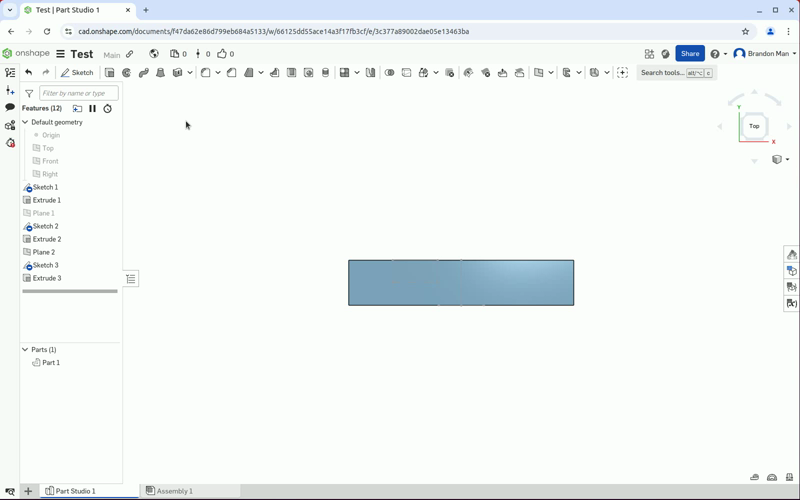
key(shift+h)
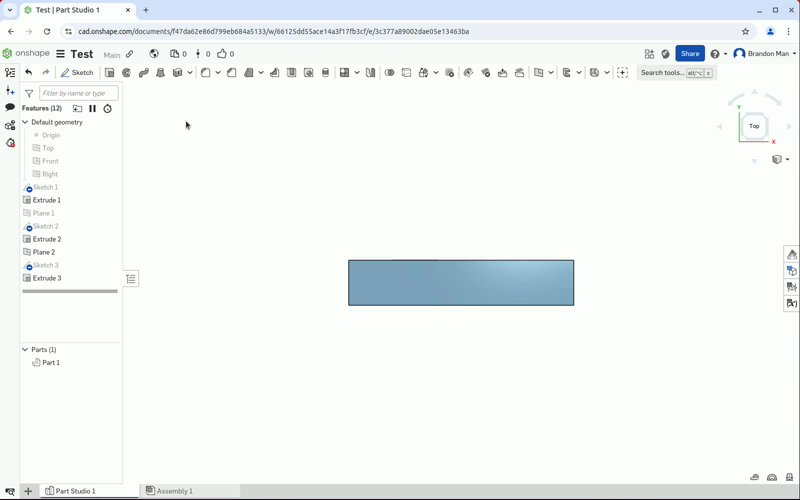
mouse_move(73, 189)
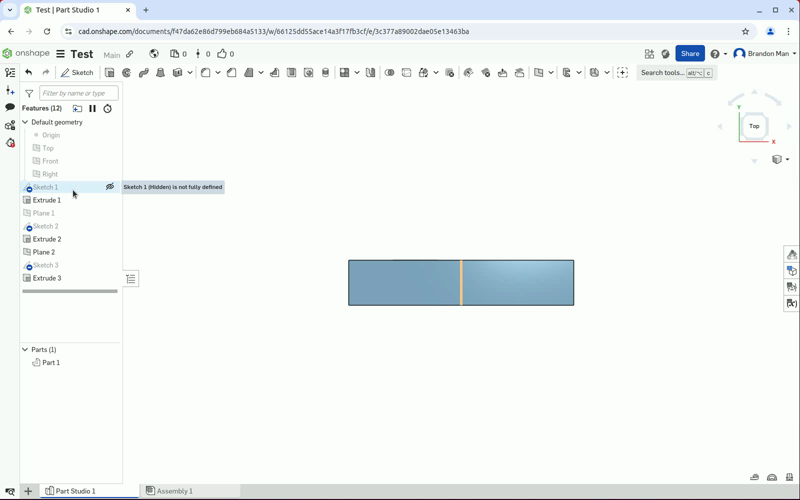
click(73, 189)
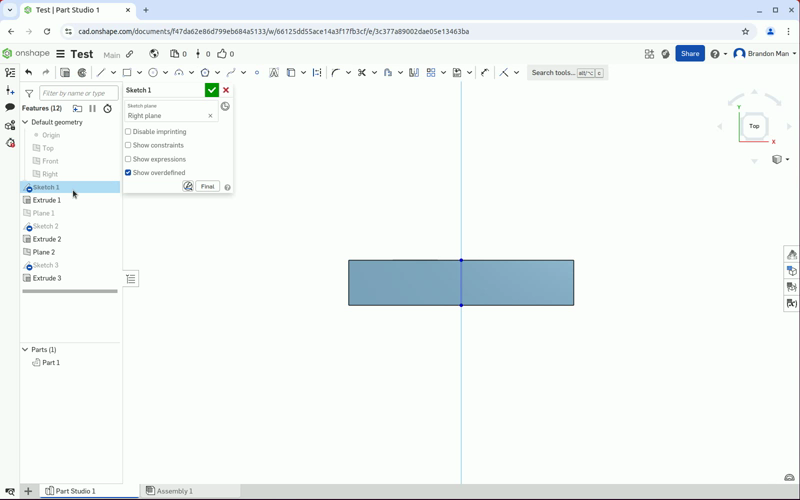
mouse_move(229, 92)
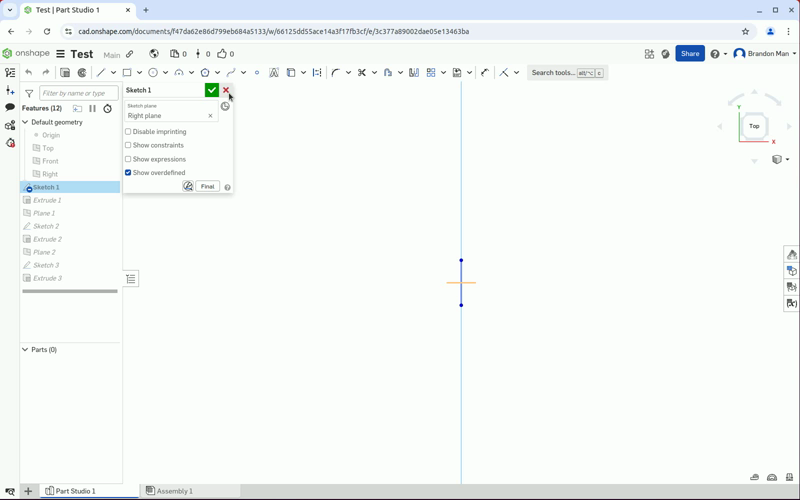
click(229, 92)
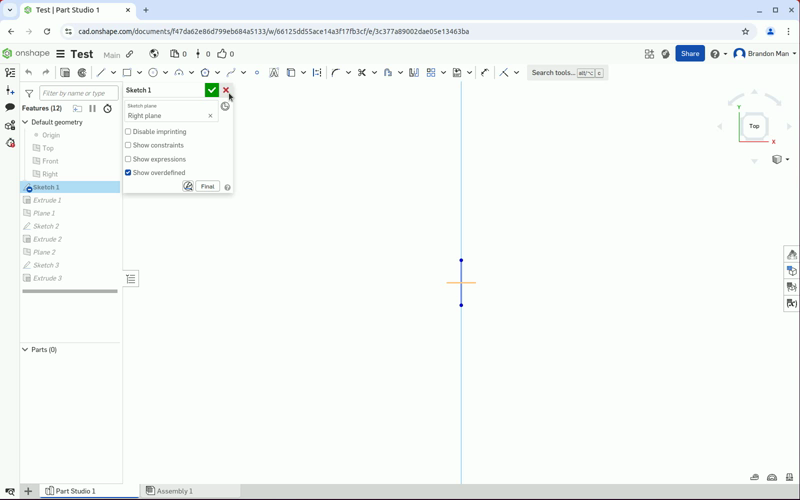
key(shift+s)
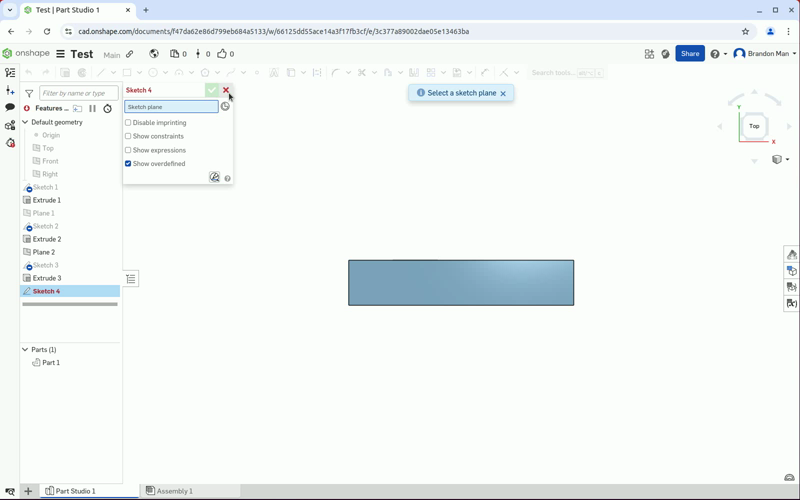
mouse_move(73, 254)
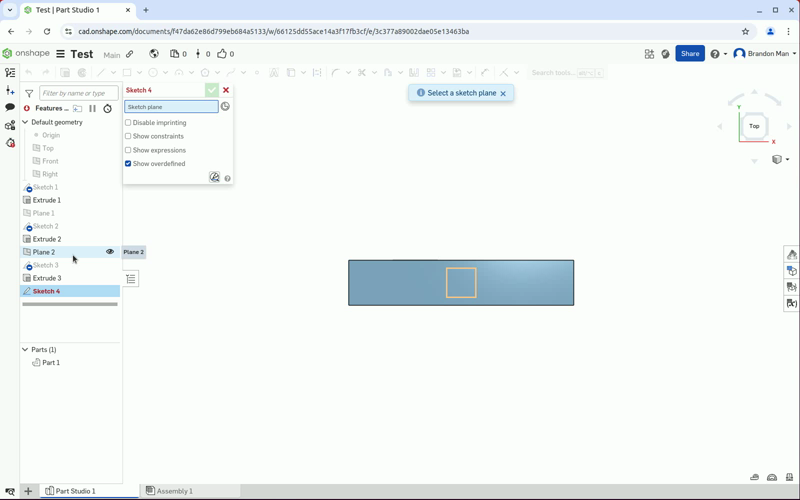
click(73, 254)
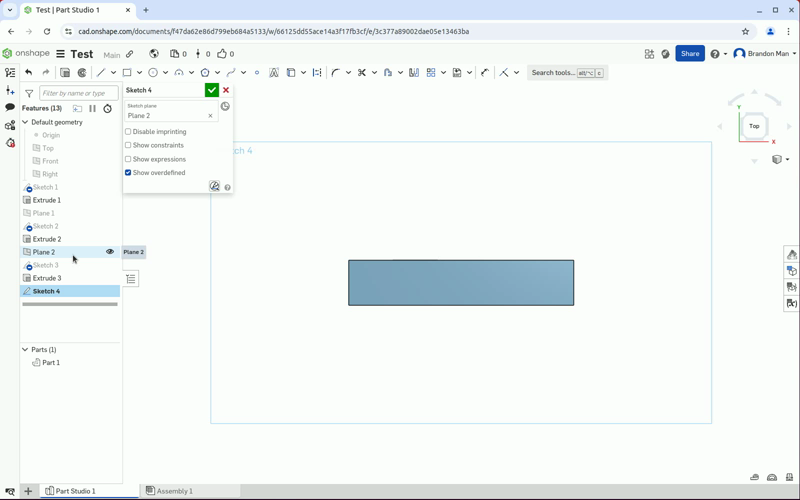
mouse_move(73, 352)
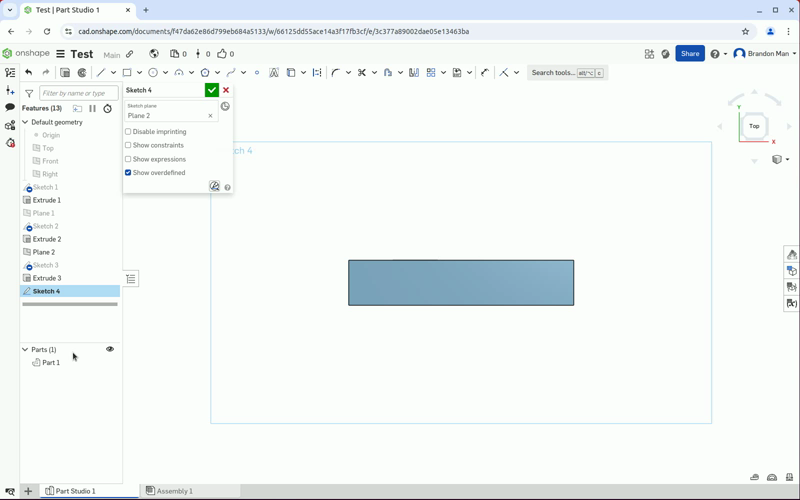
key(y)
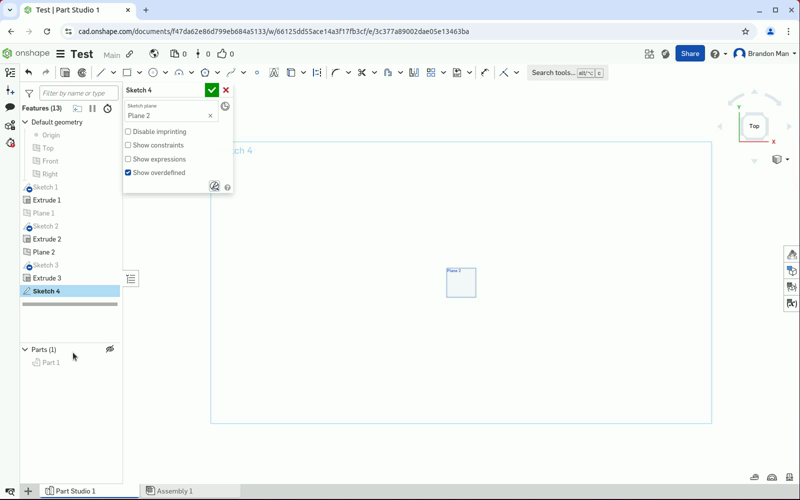
key(l)
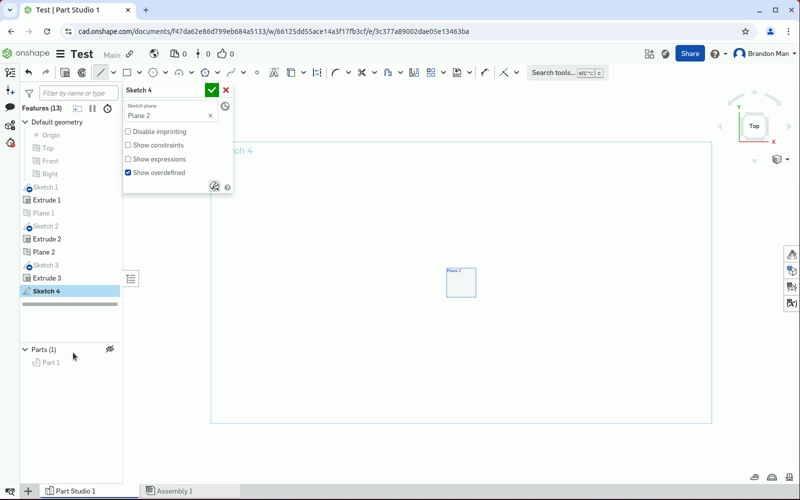
key_down(shift)
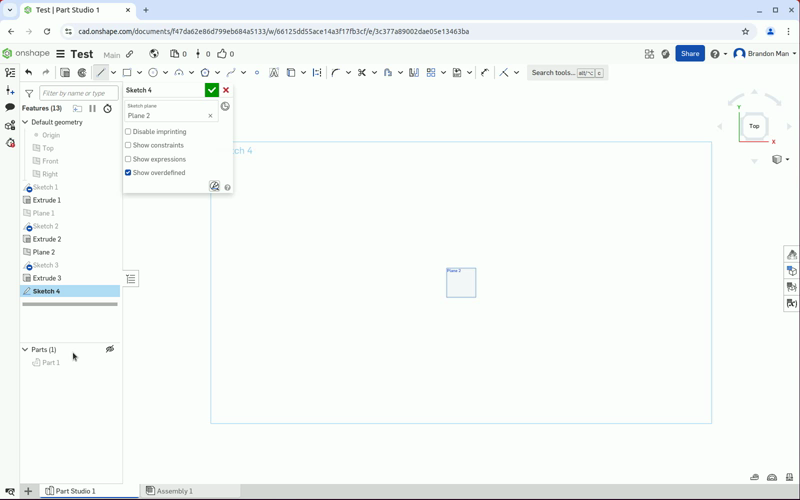
mouse_move(483, 282)
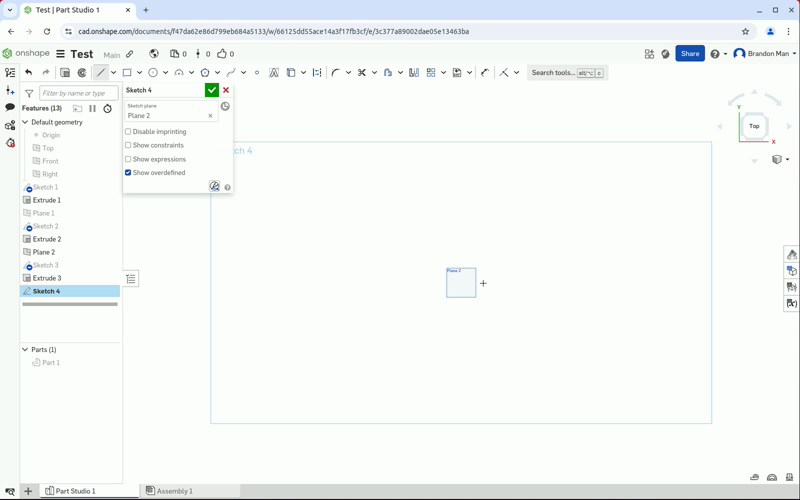
click(483, 282)
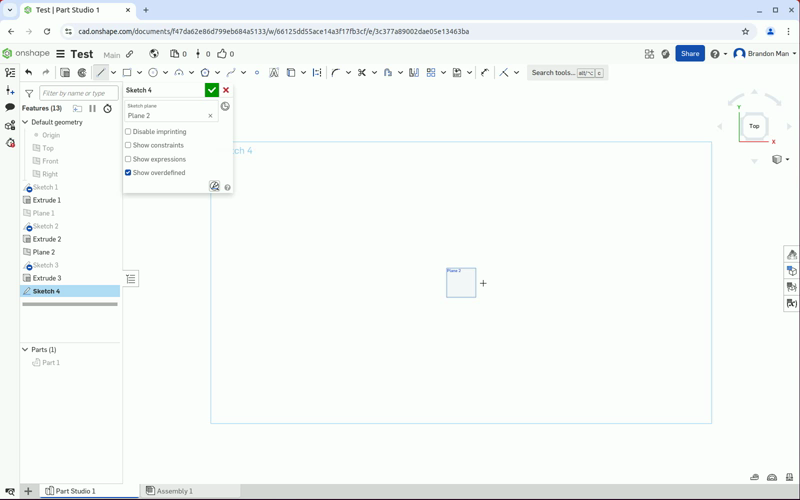
key_up(shift)
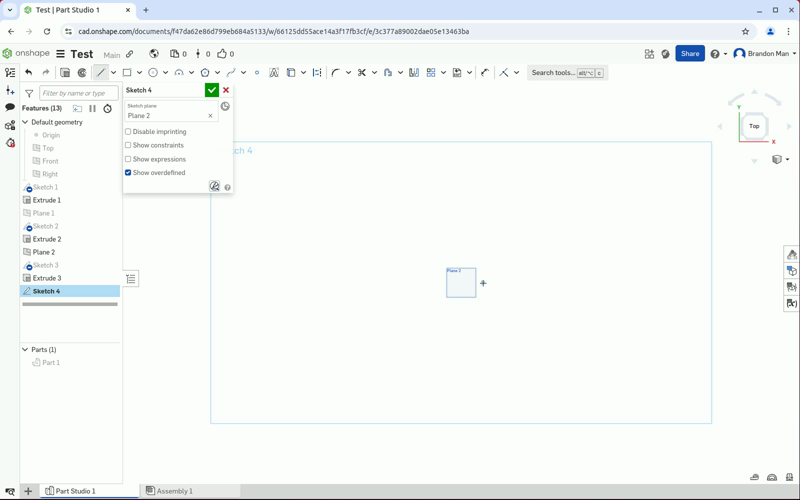
key_down(shift)
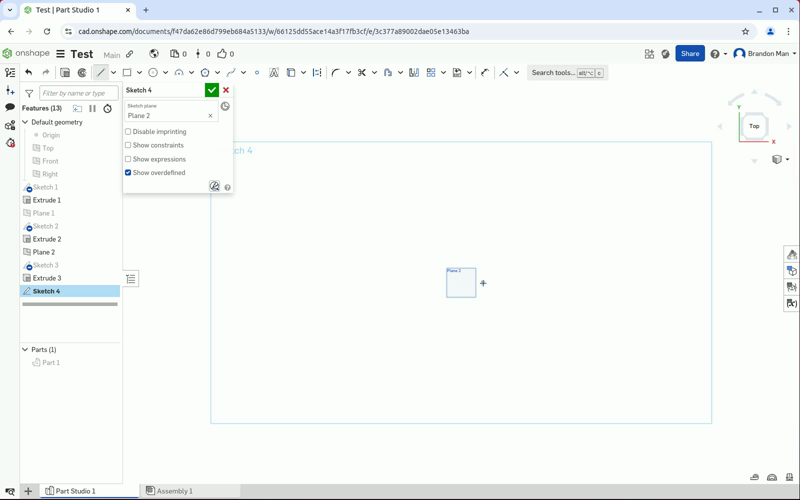
mouse_move(513, 282)
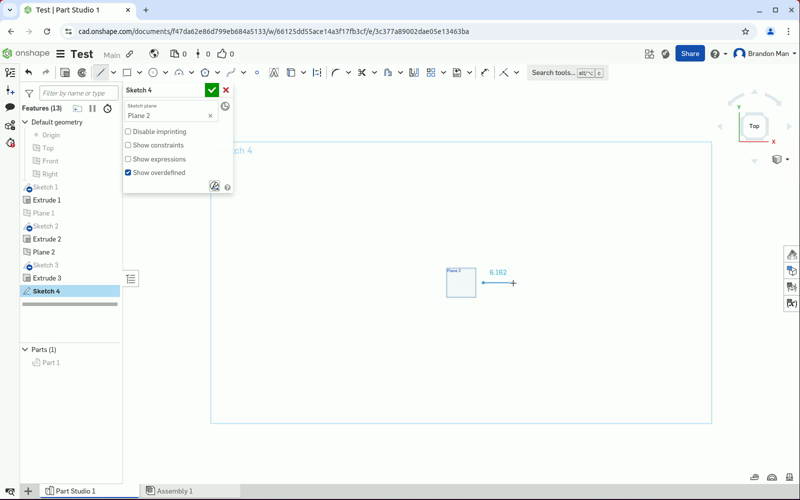
mouse_move(528, 282)
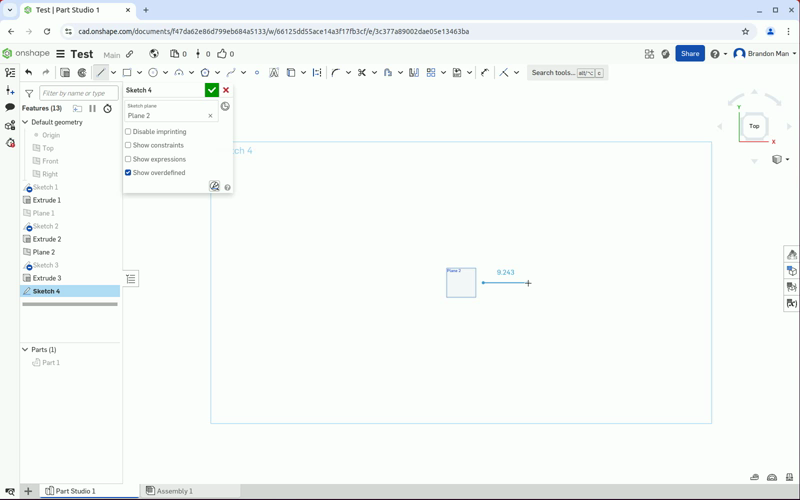
click(528, 282)
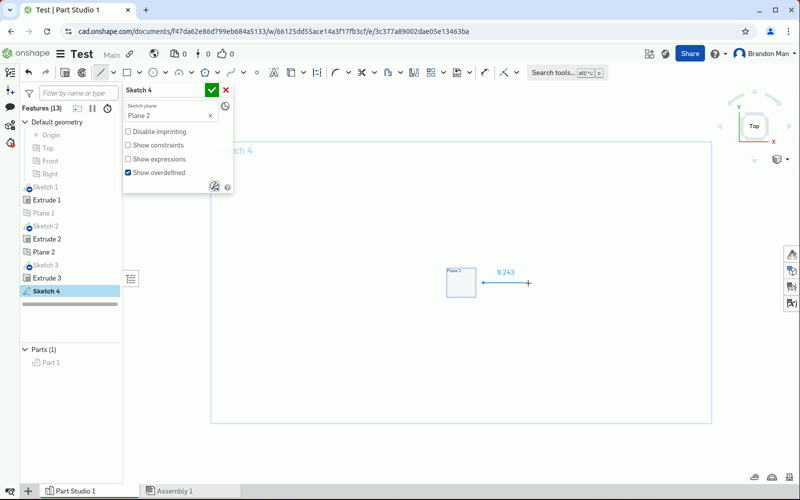
key_up(shift)
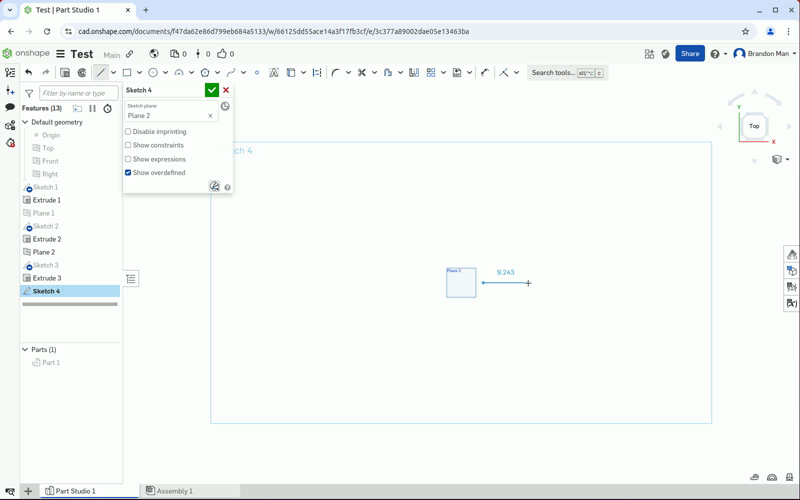
key_down(shift)
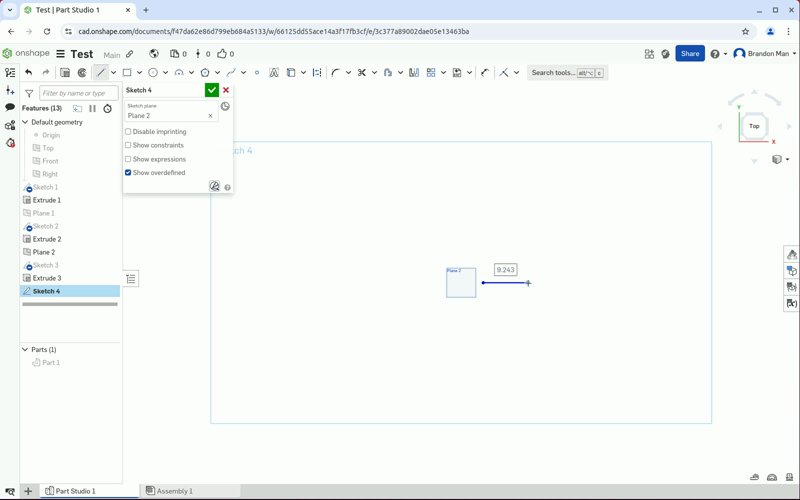
mouse_move(558, 282)
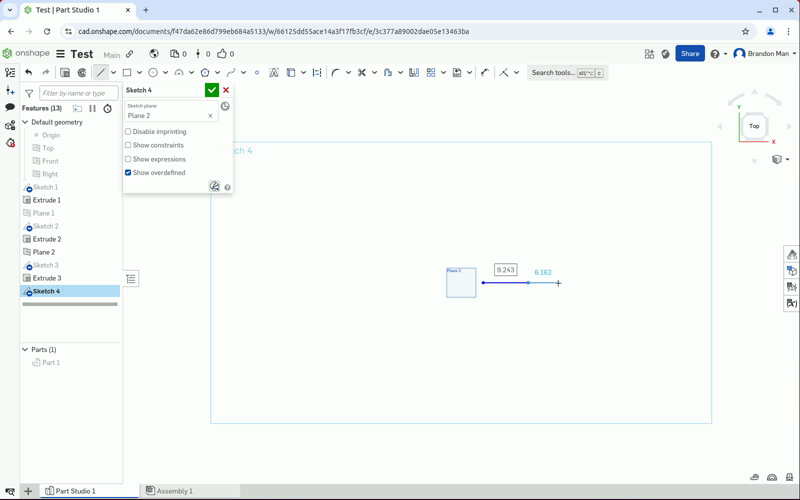
mouse_move(528, 260)
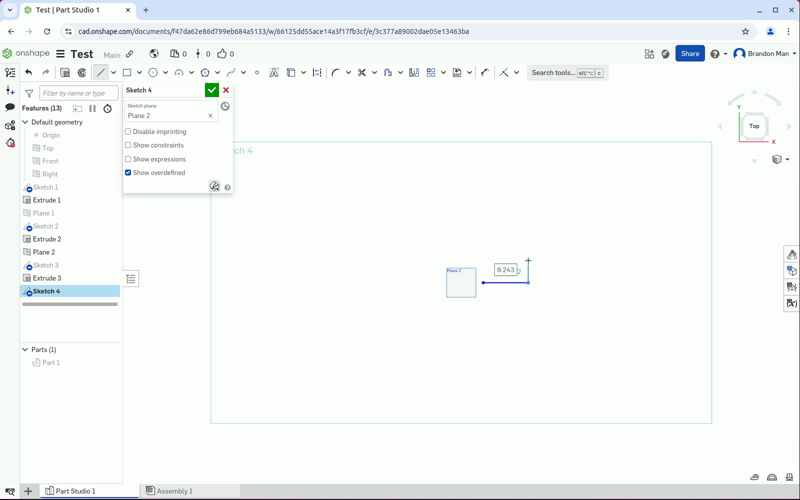
click(528, 260)
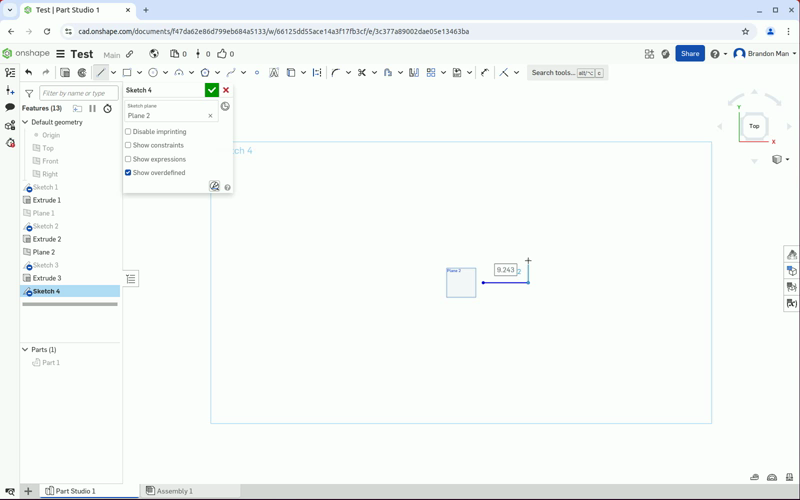
key_up(shift)
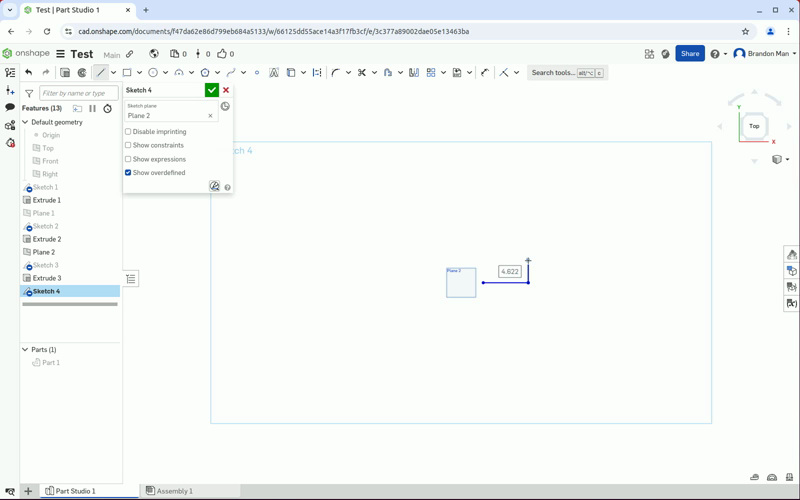
key_down(shift)
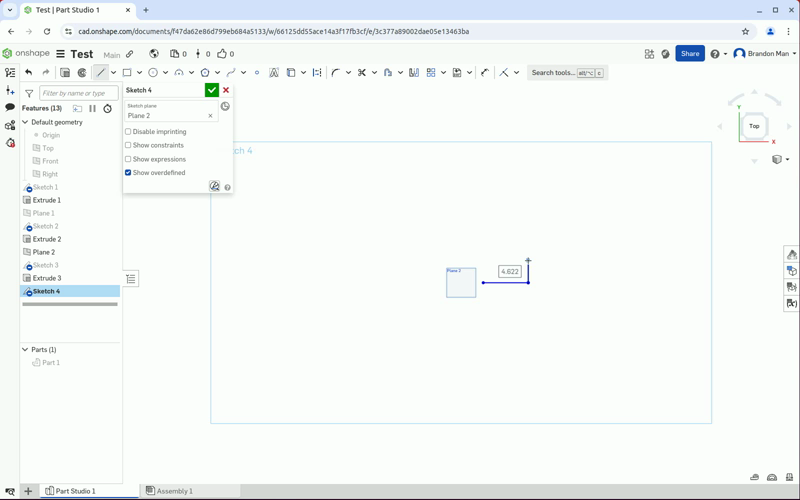
mouse_move(558, 260)
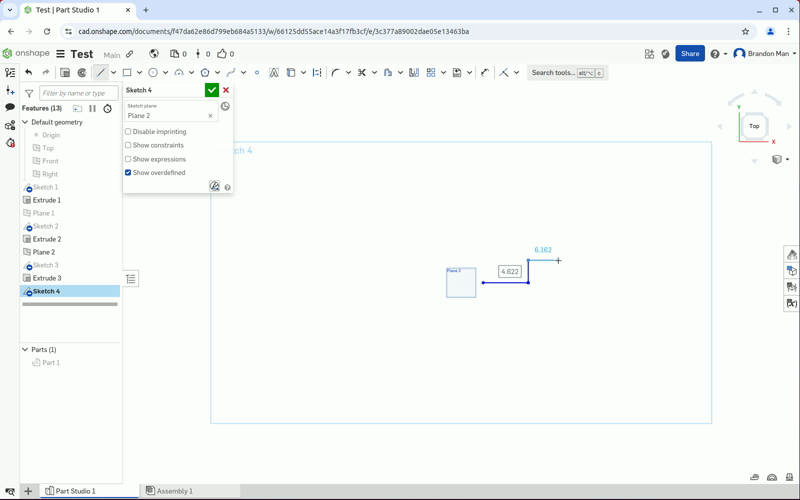
mouse_move(483, 260)
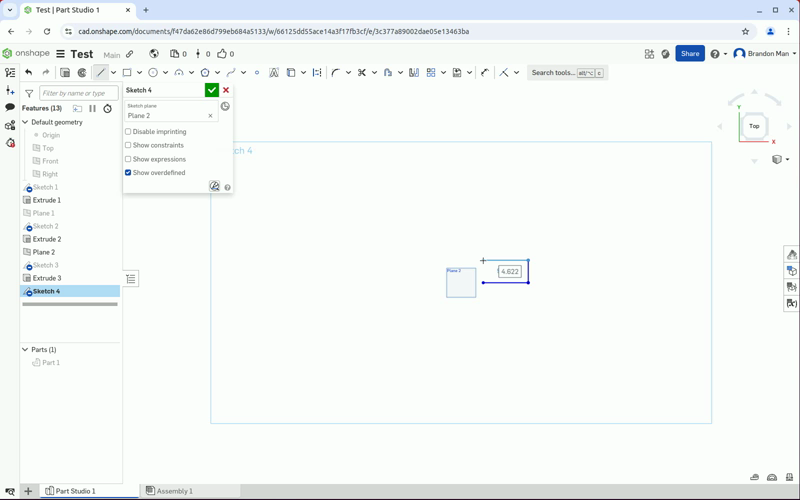
click(483, 260)
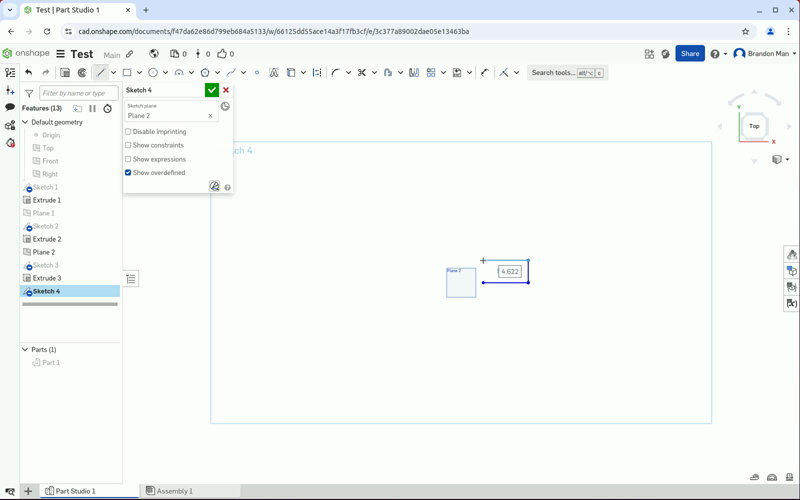
key_up(shift)
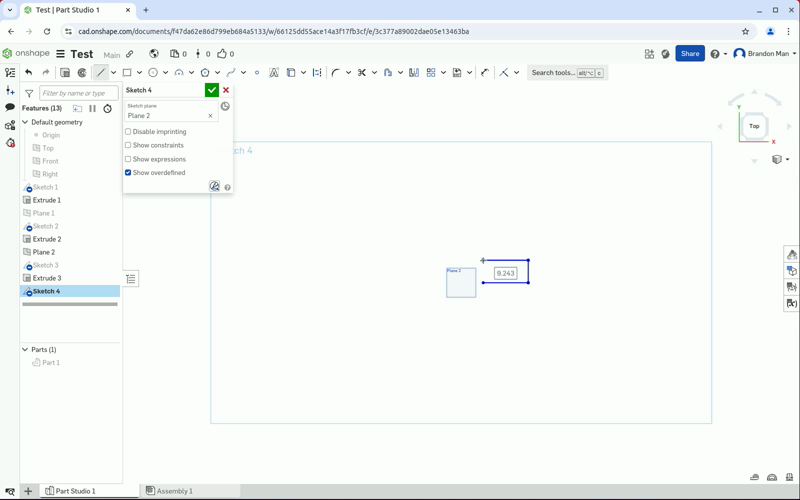
mouse_move(513, 260)
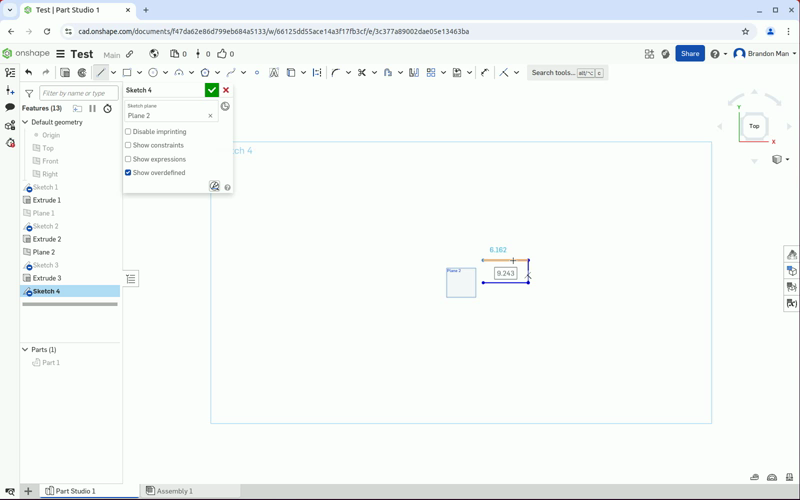
key_down(shift)
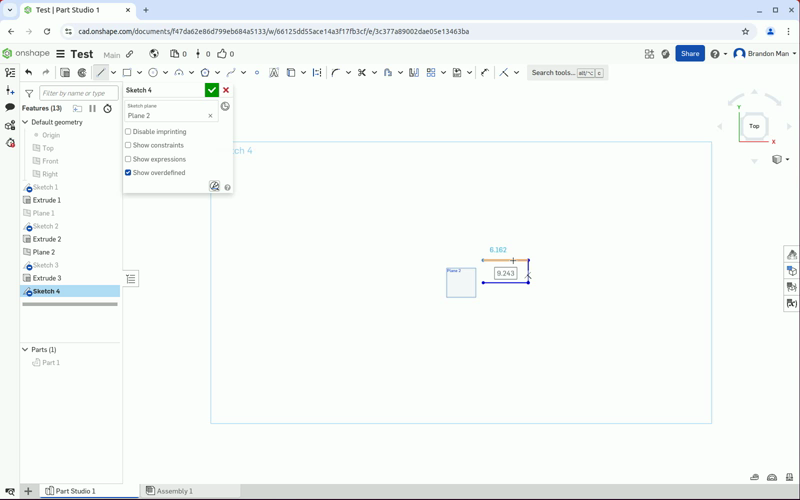
mouse_move(483, 282)
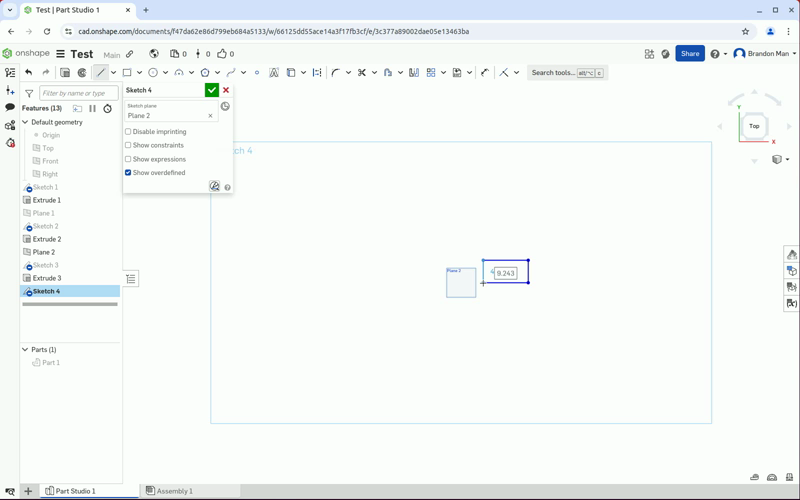
key_up(shift)
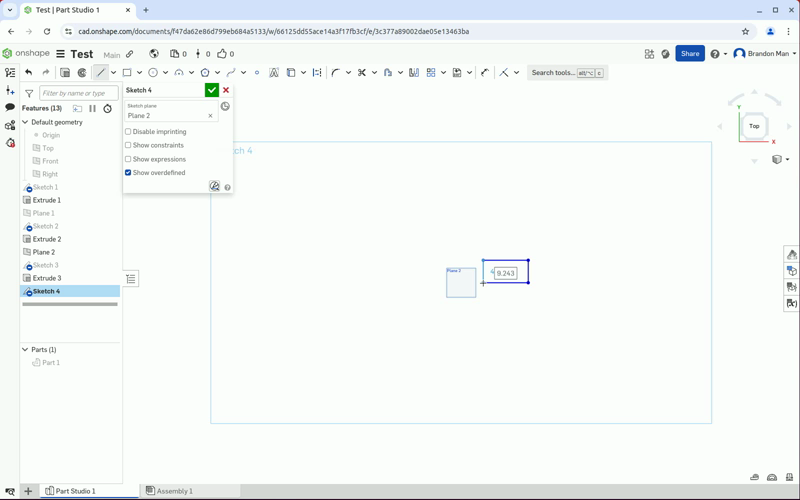
click(483, 282)
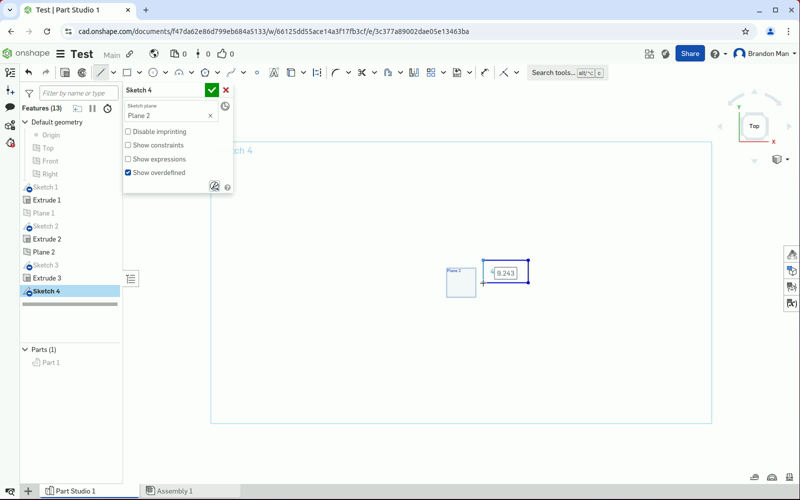
key(esc)
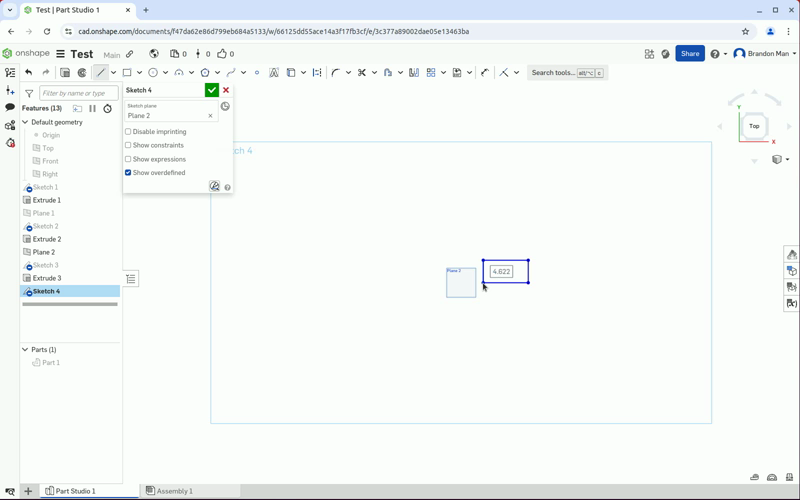
mouse_move(498, 267)
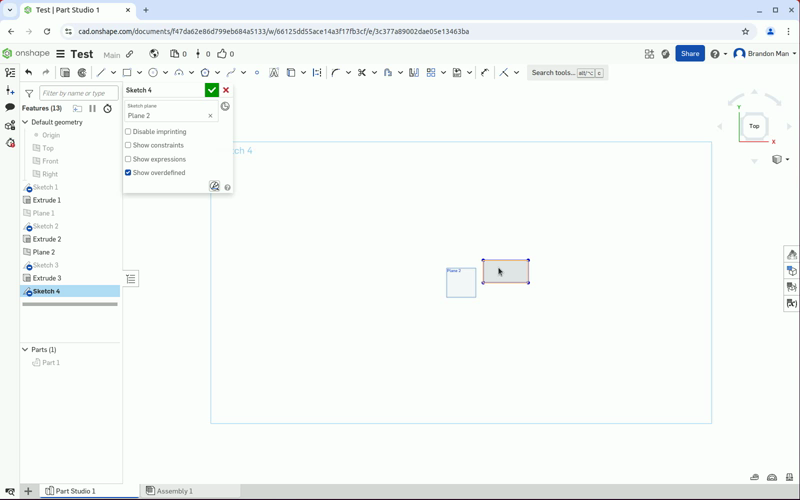
scroll(6)
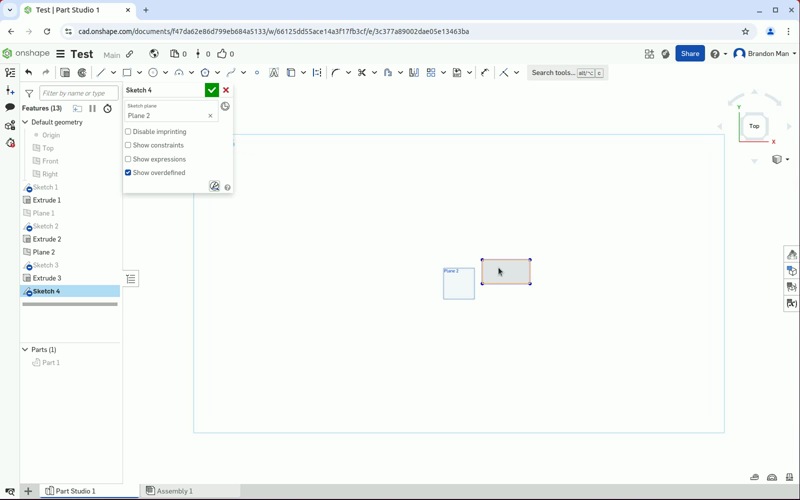
scroll(6)
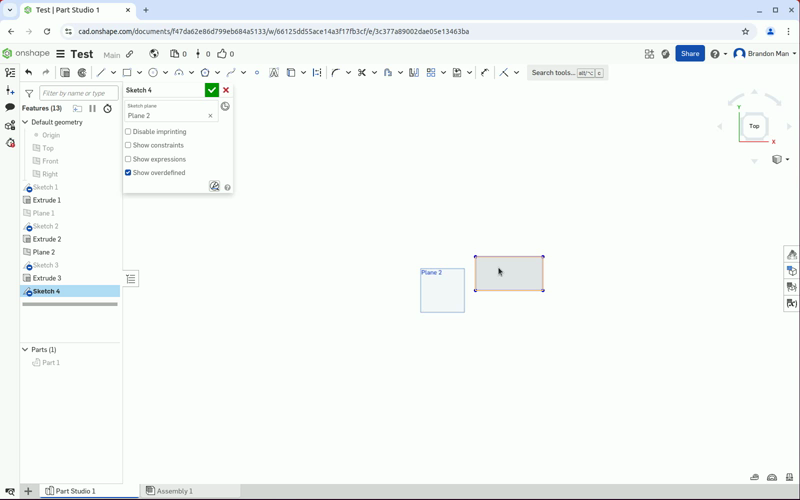
scroll(6)
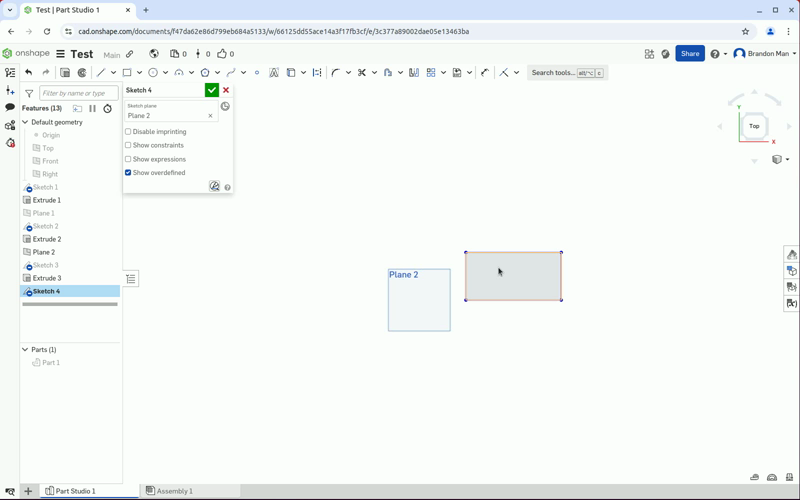
scroll(6)
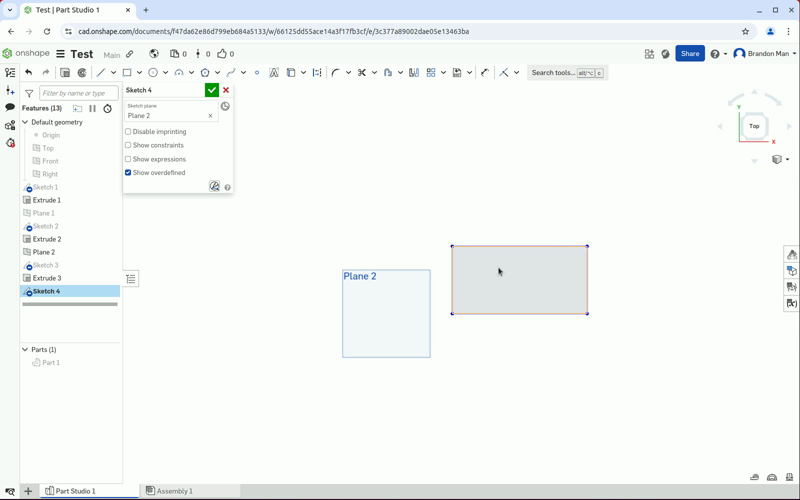
scroll(6)
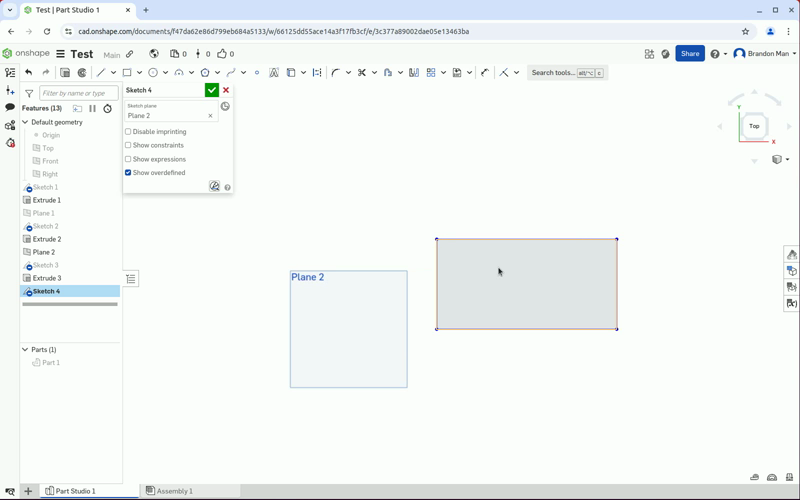
scroll(6)
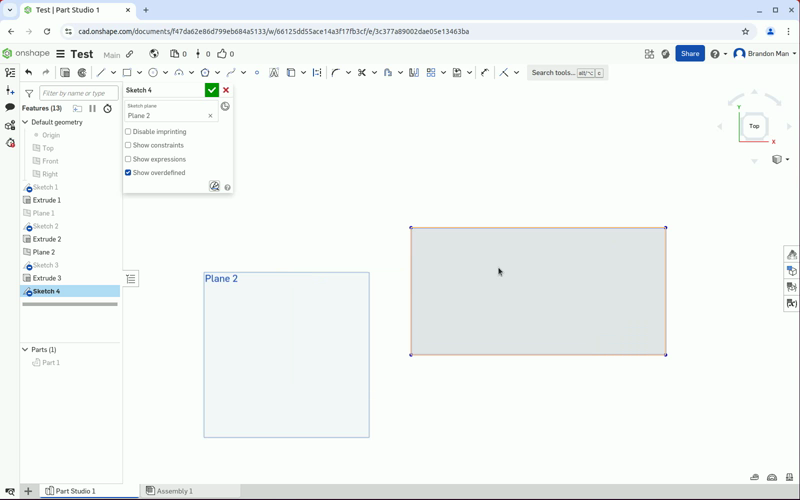
scroll(6)
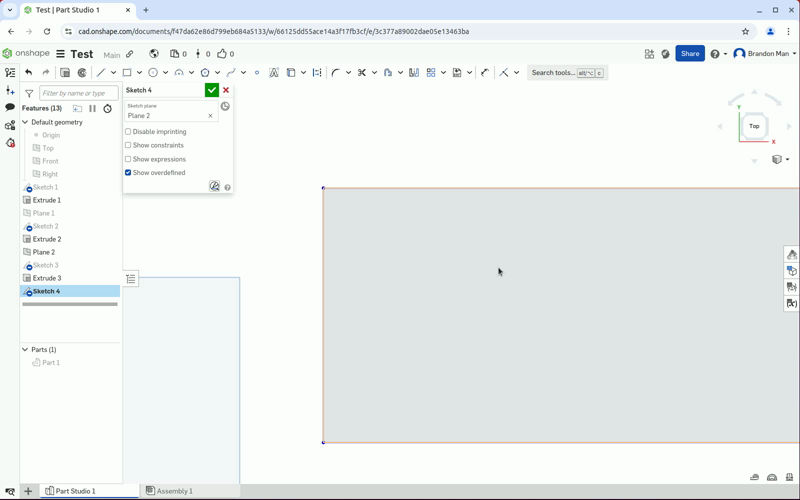
click(498, 267)
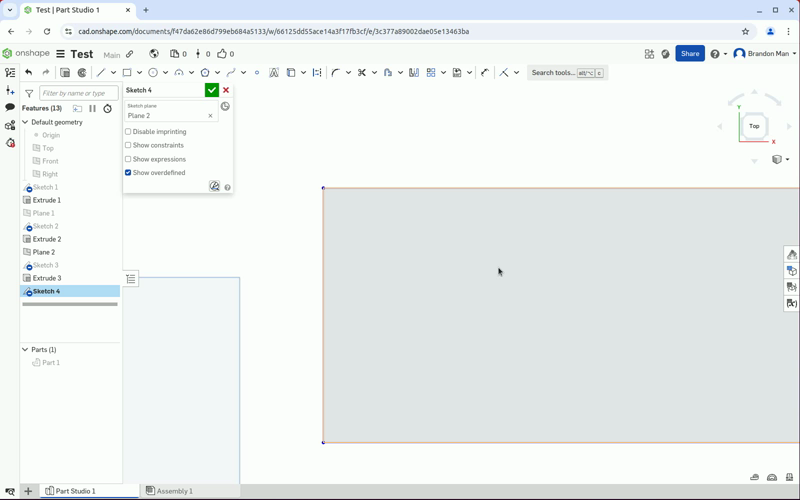
scroll(-6)
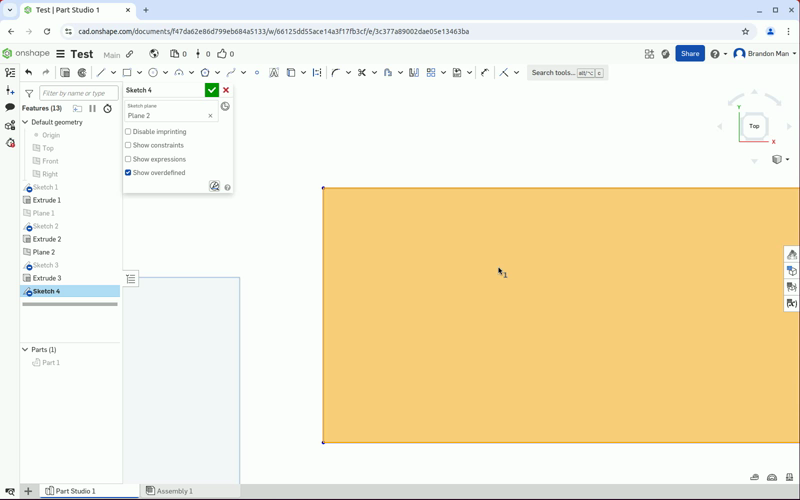
scroll(-6)
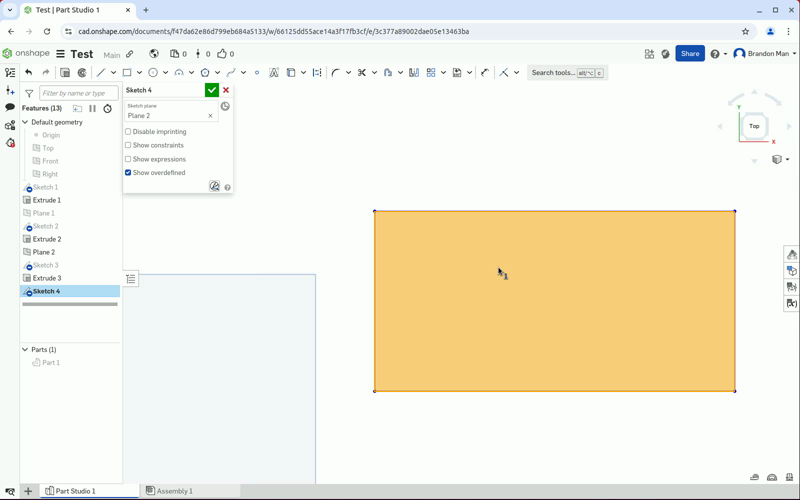
scroll(-6)
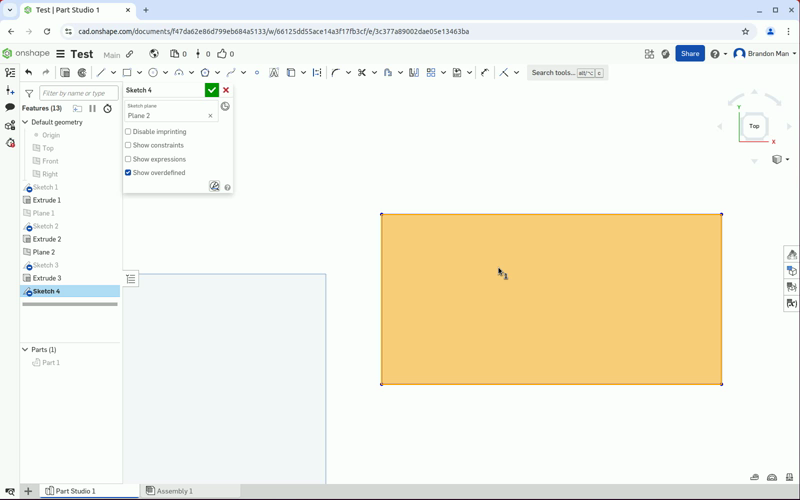
scroll(-6)
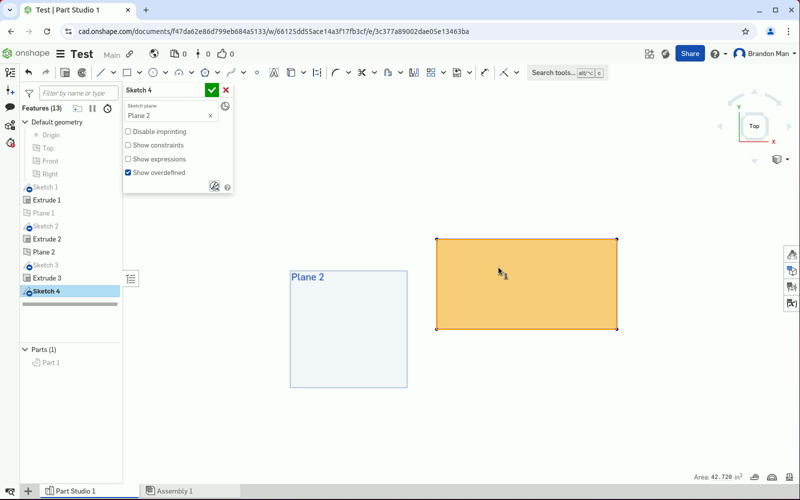
scroll(-6)
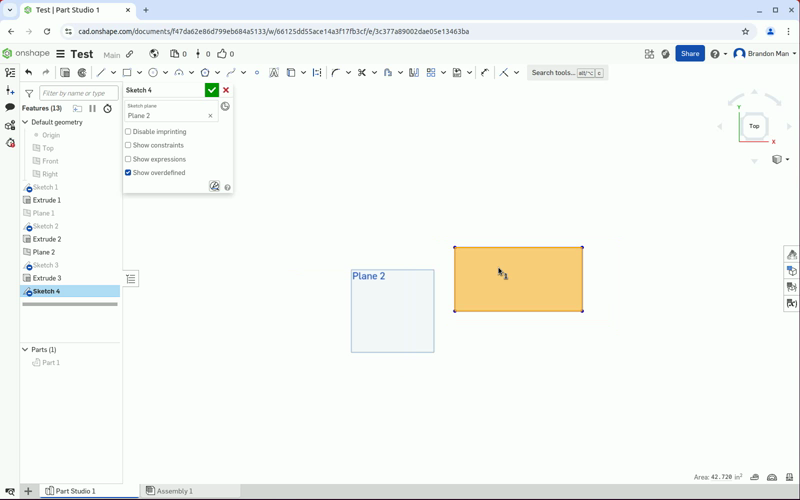
scroll(-6)
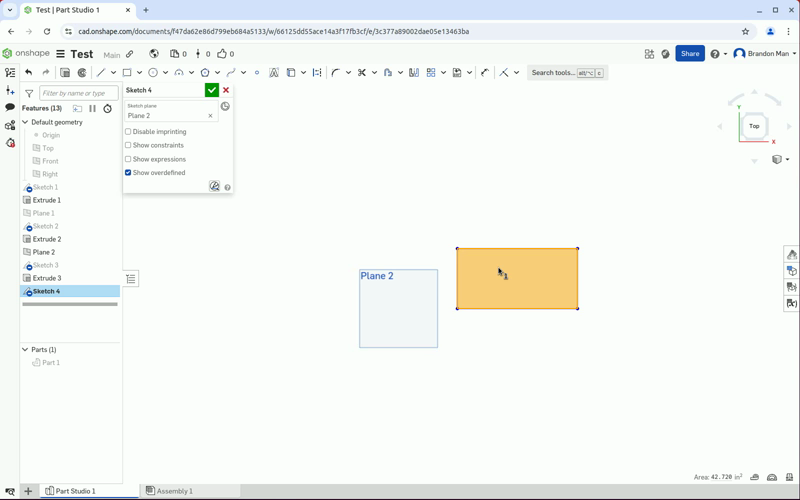
scroll(-6)
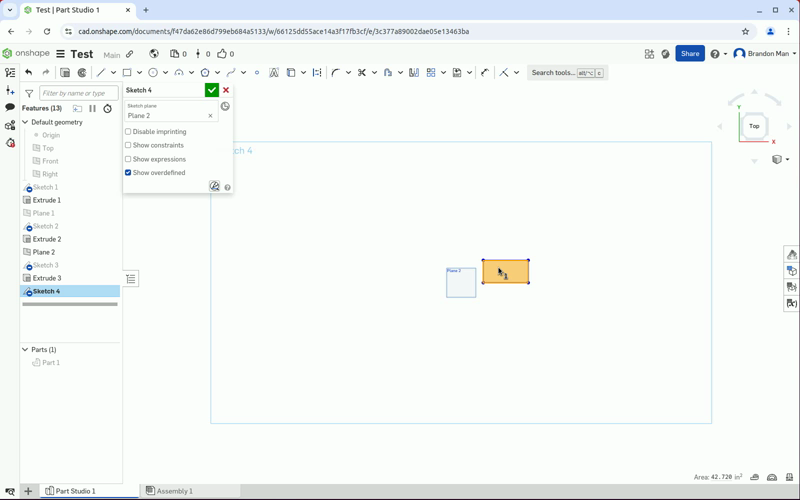
mouse_move(73, 352)
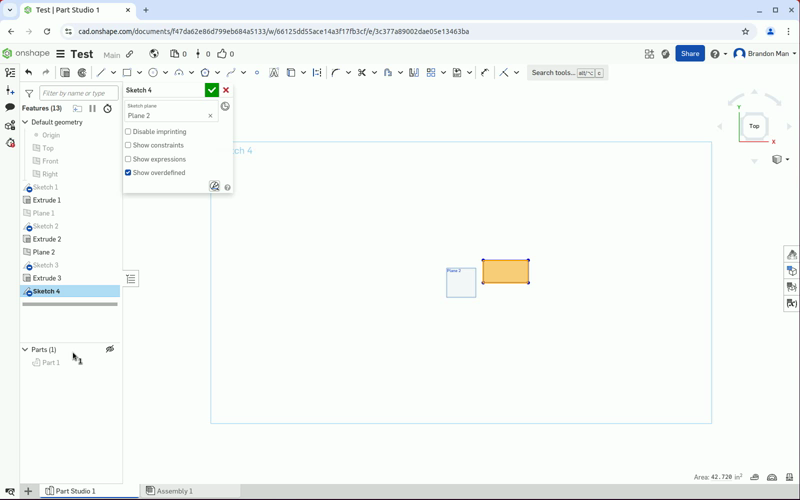
key(shift+y)
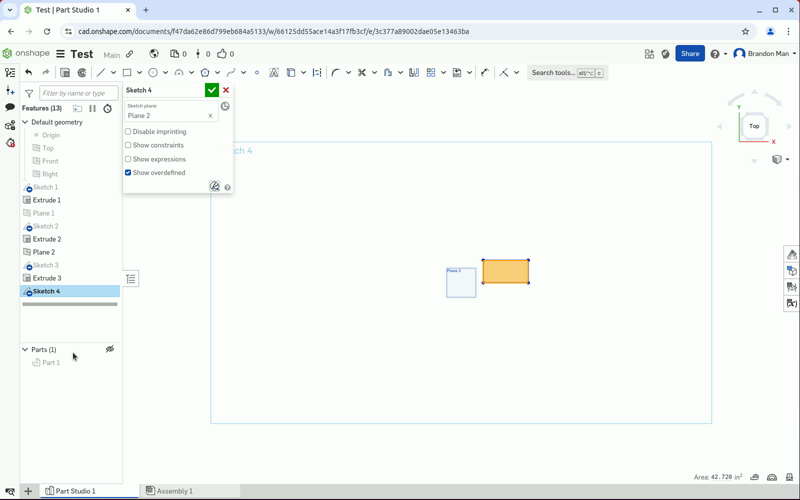
key(shift+e)
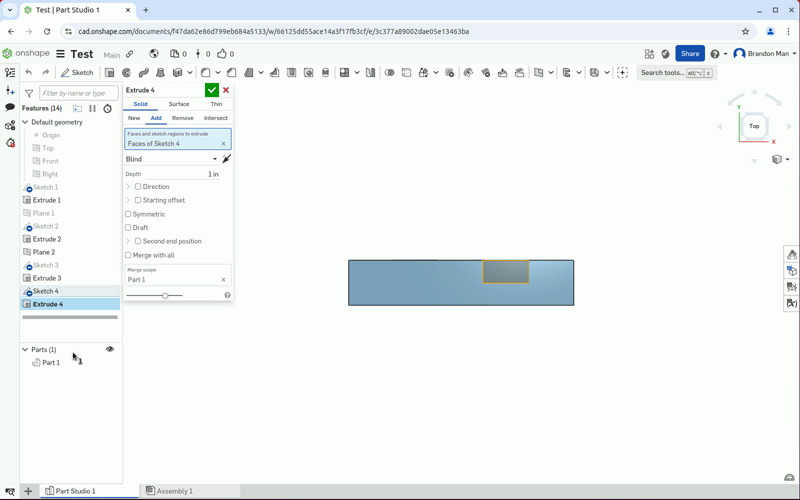
mouse_move(143, 106)
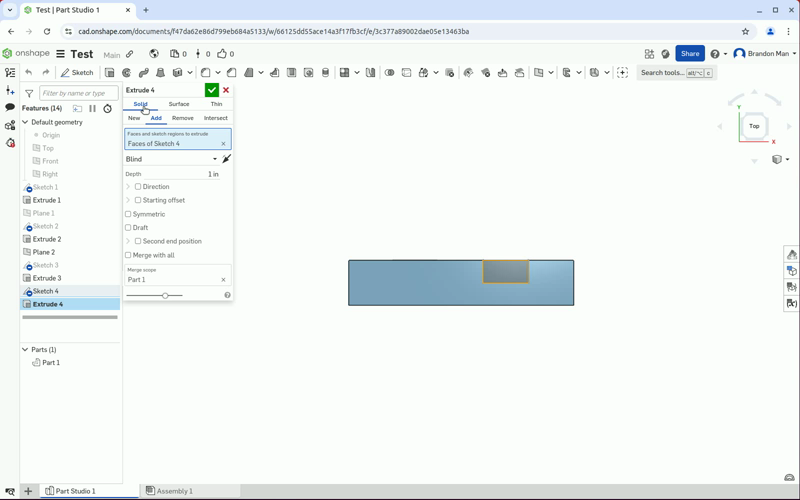
click(143, 106)
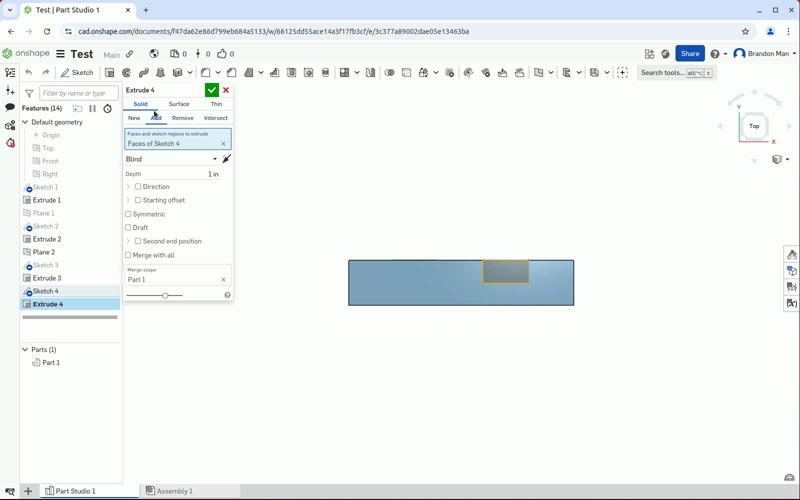
mouse_move(186, 120)
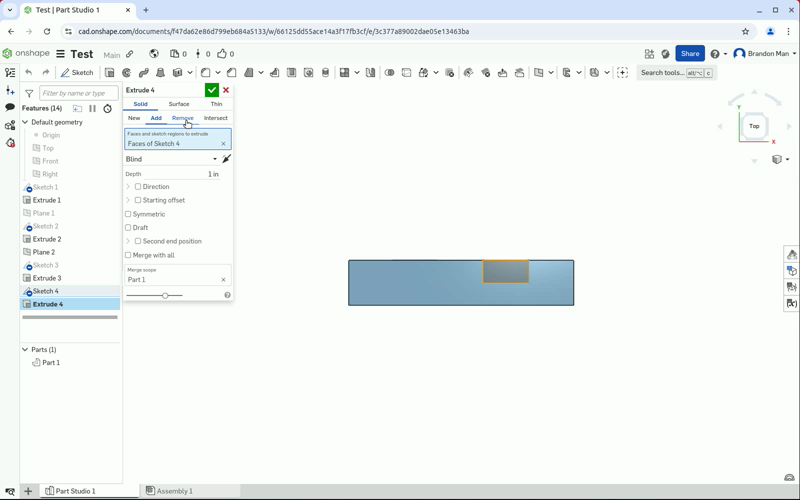
click(186, 120)
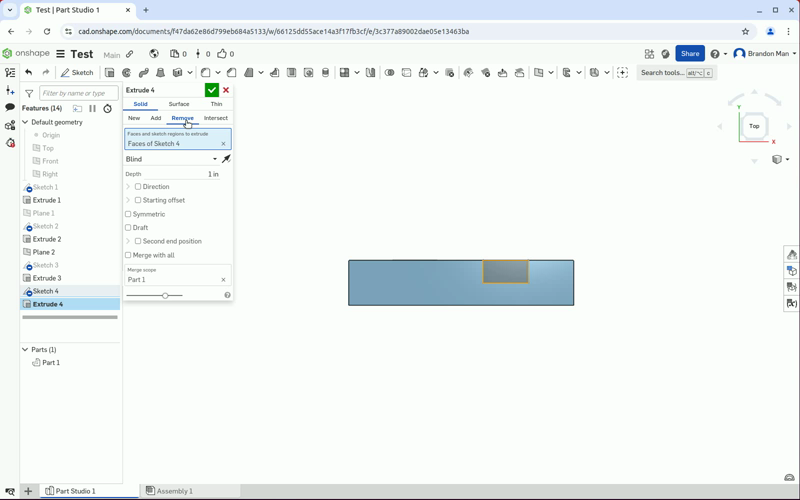
key(tab, 4)
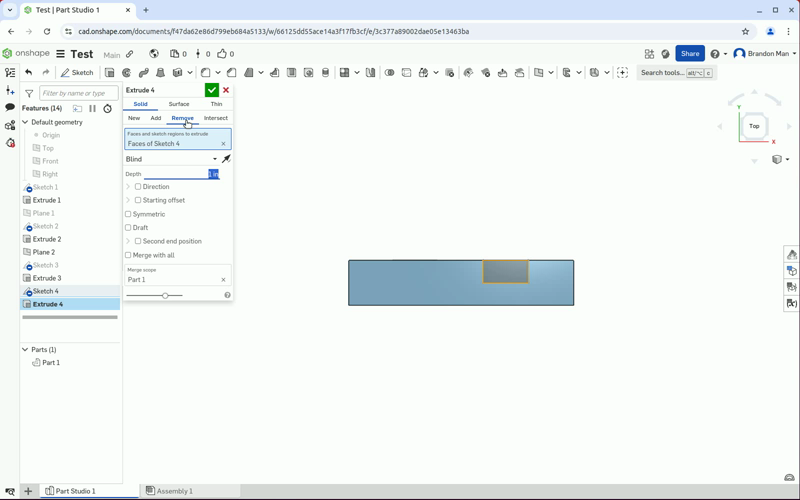
text(9.147)
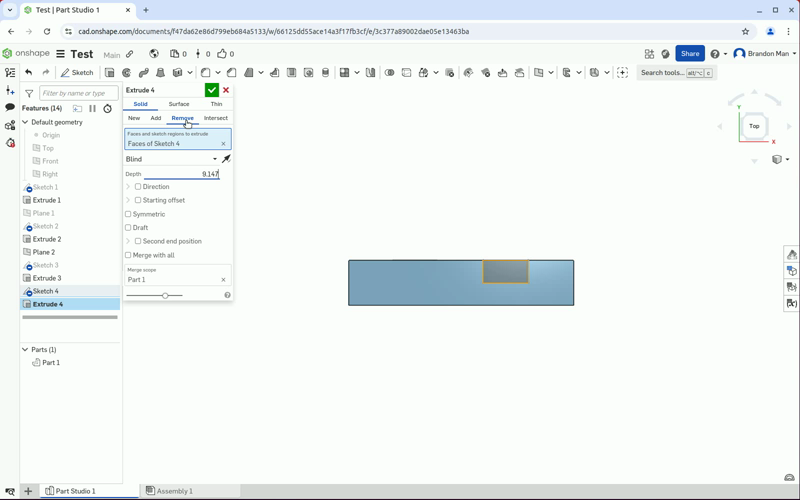
key(tab, 6)
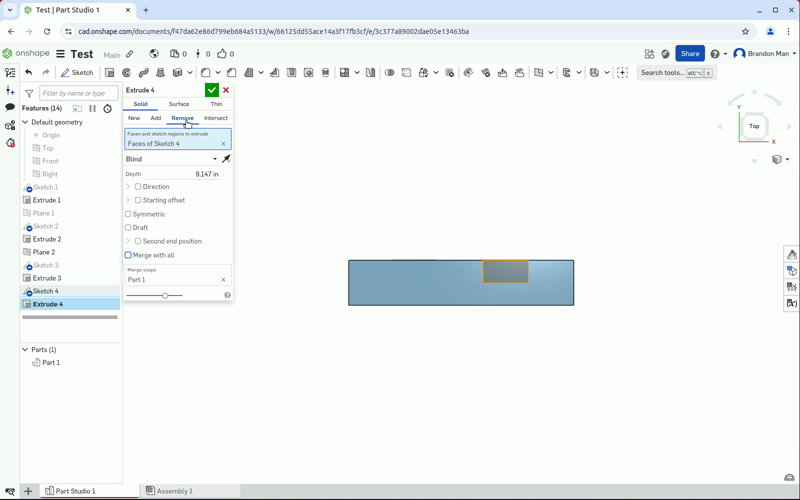
key(space)
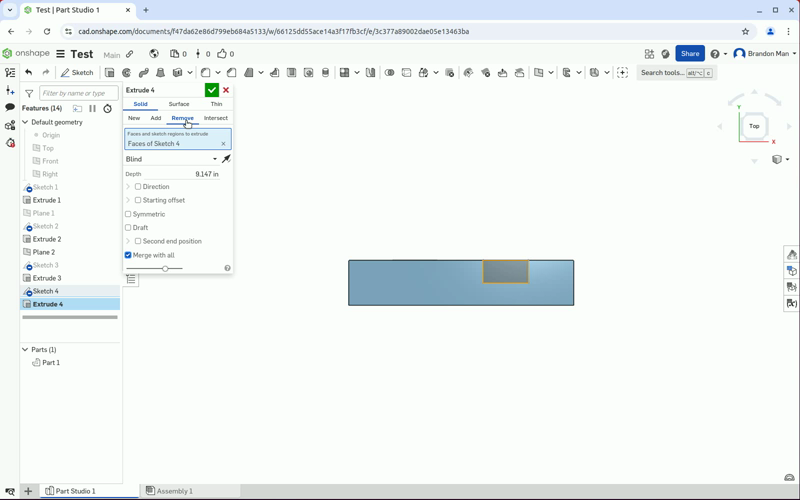
key(enter)
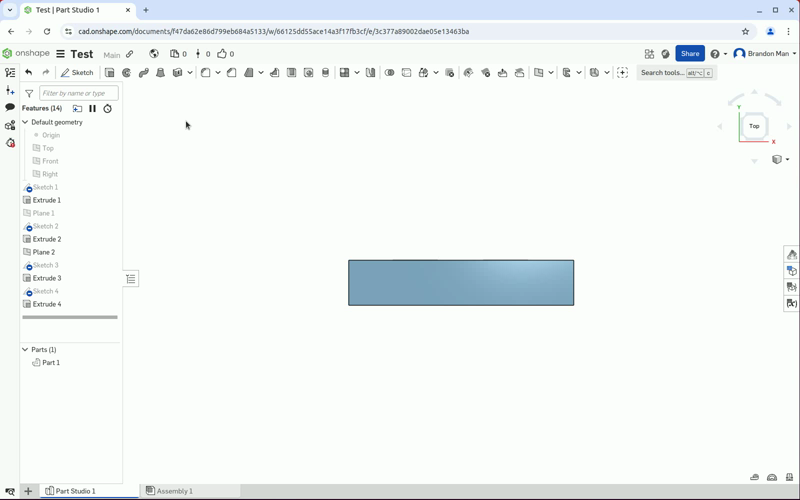
key(shift+h)
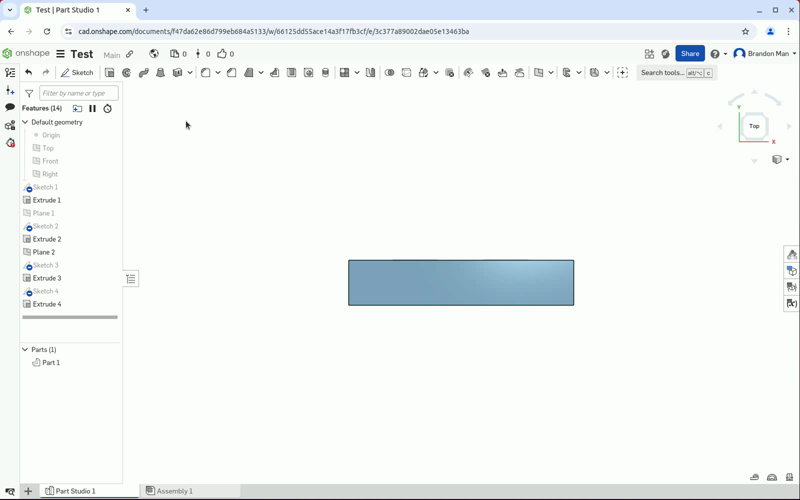
key(shift+h)
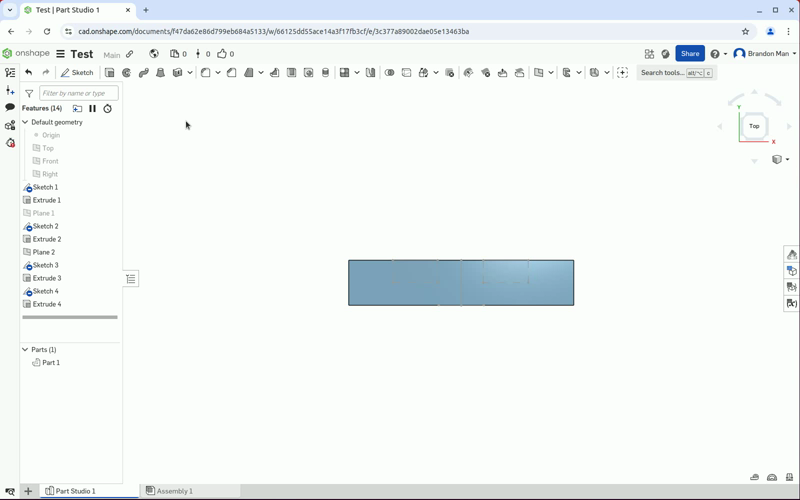
key(shift+7)
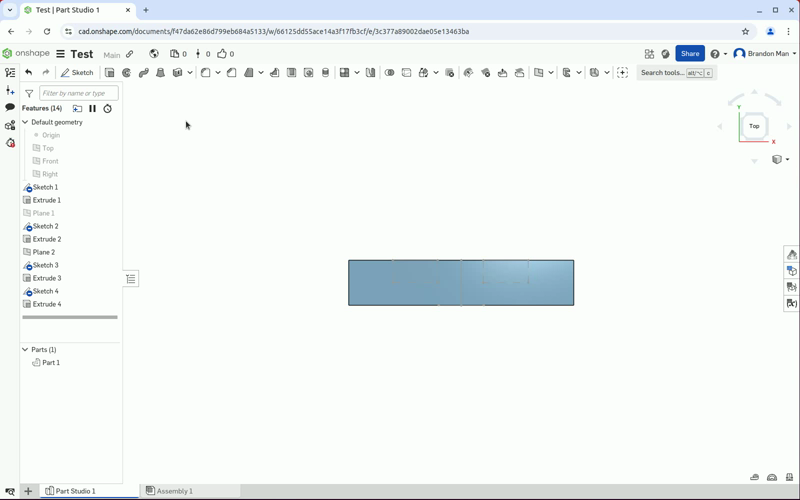
key(up, 3)
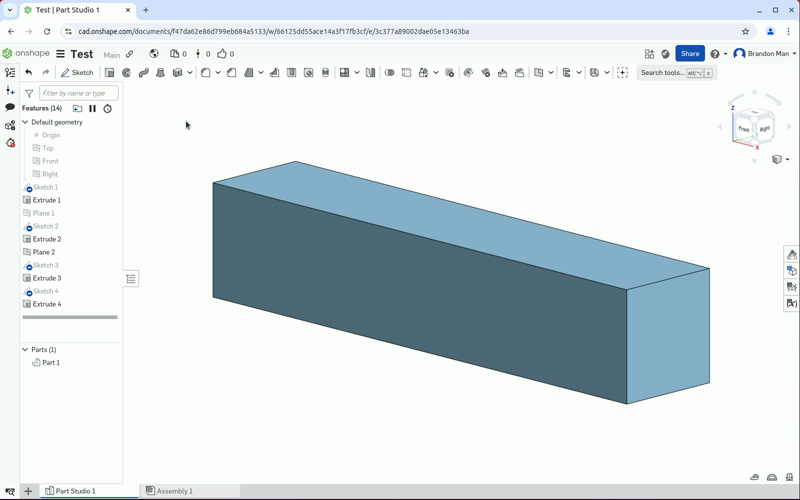
key(left, 3)
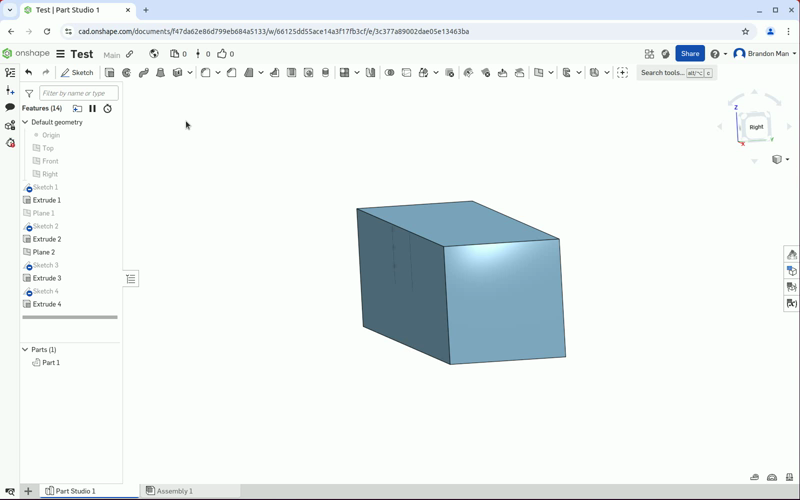
key(right, 3)
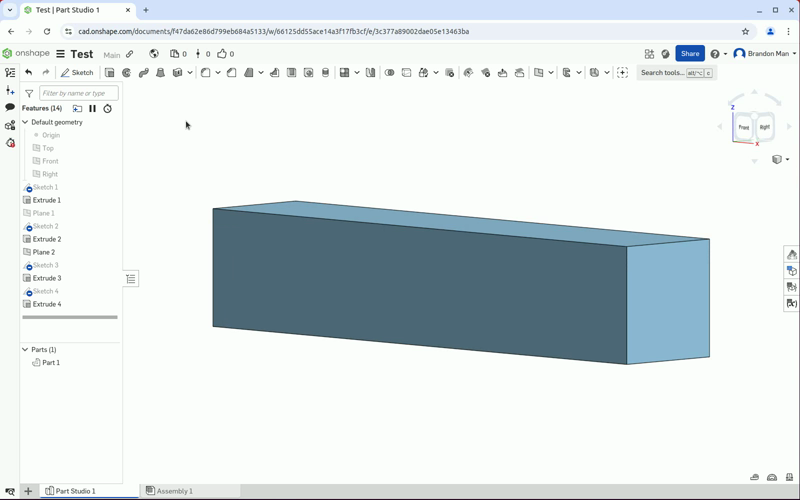
key(down, 3)
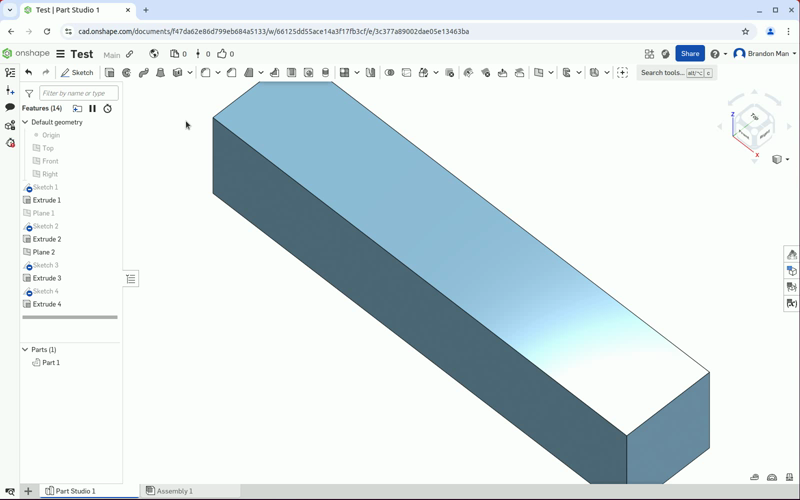
mouse_move(73, 189)
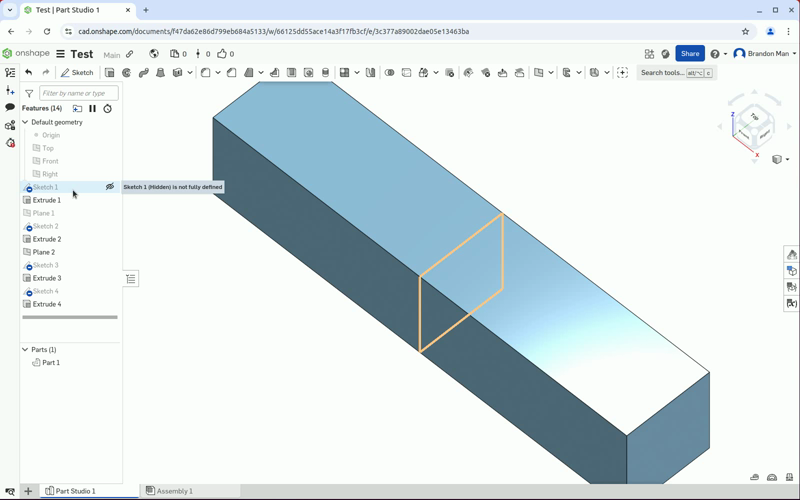
click(73, 189)